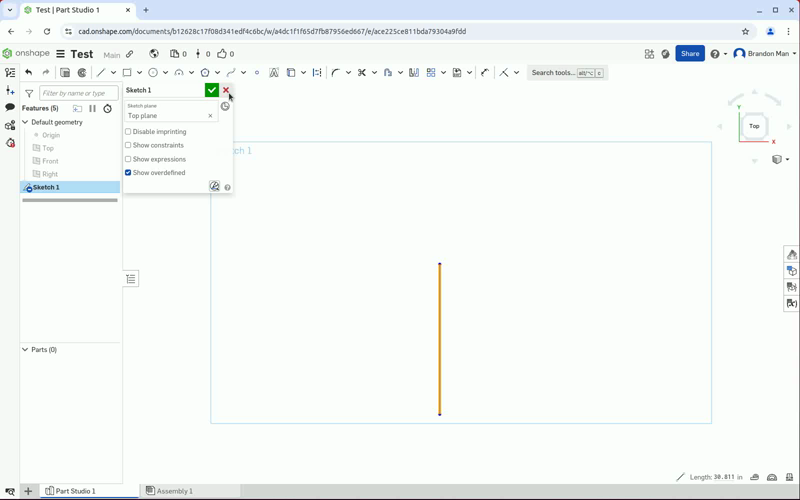
key(shift+h)
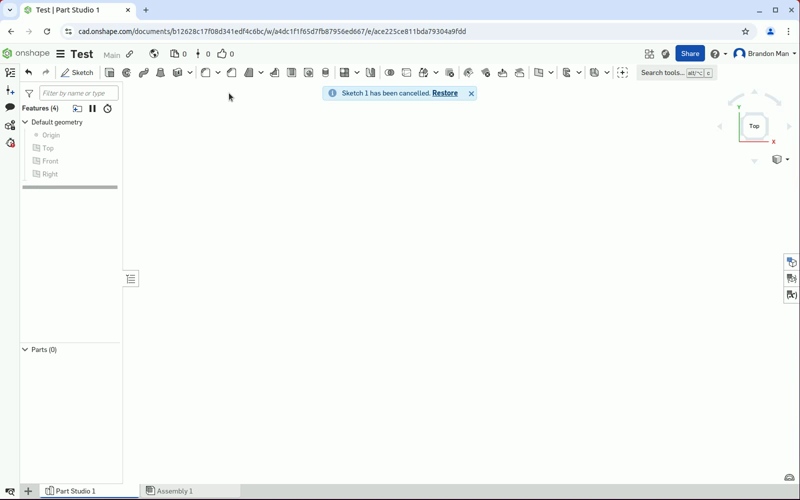
mouse_move(73, 352)
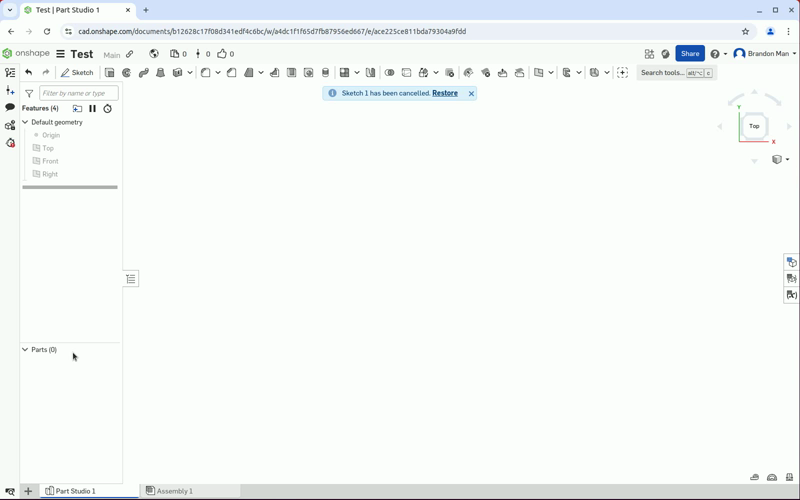
key(y)
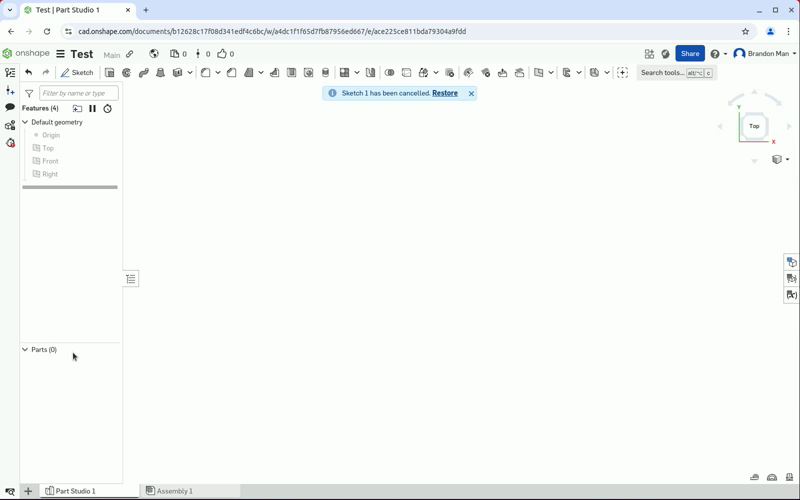
key(shift+p)
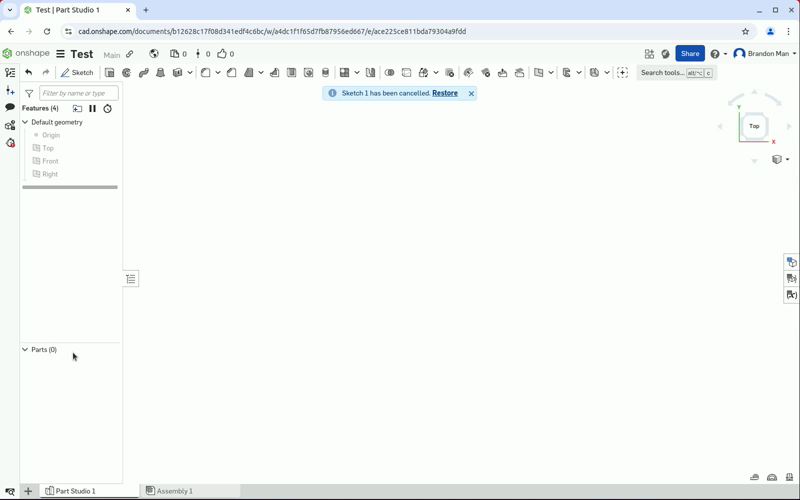
key(space)
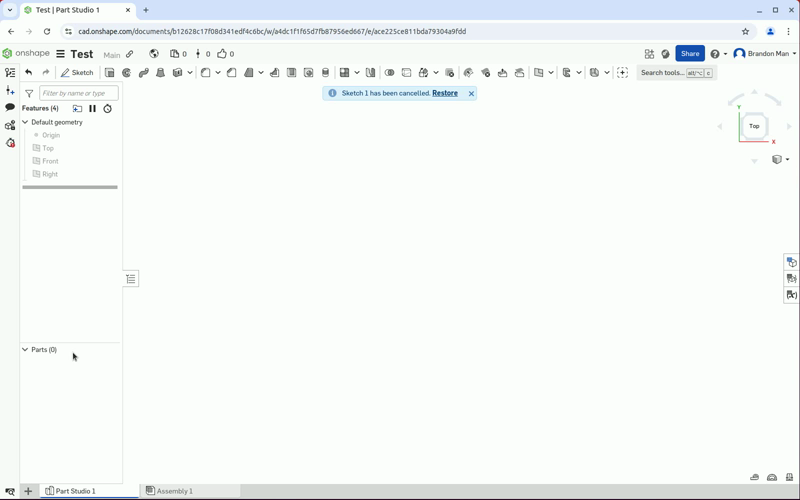
key_down(shift)
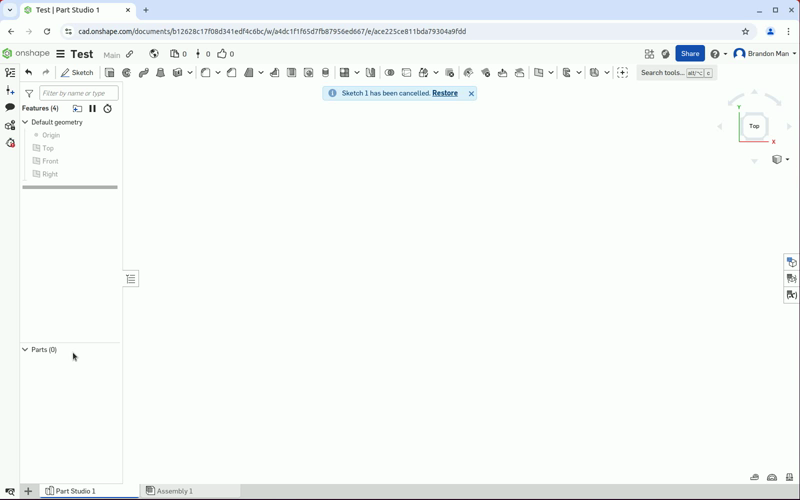
key(up)
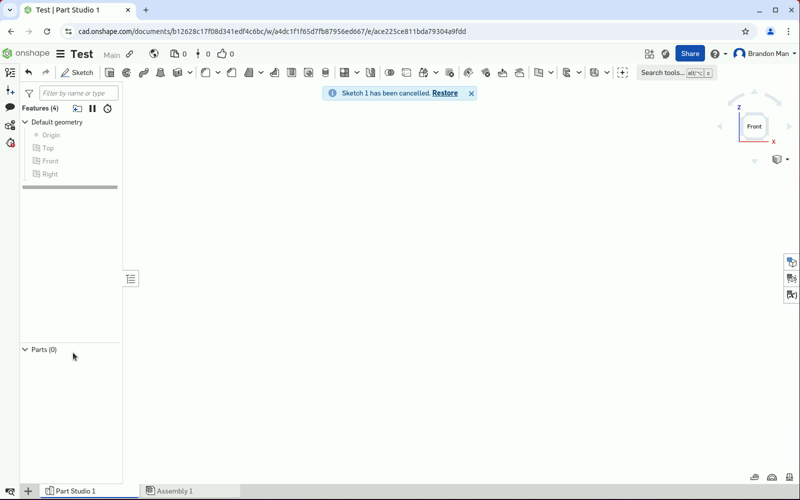
key_up(shift)
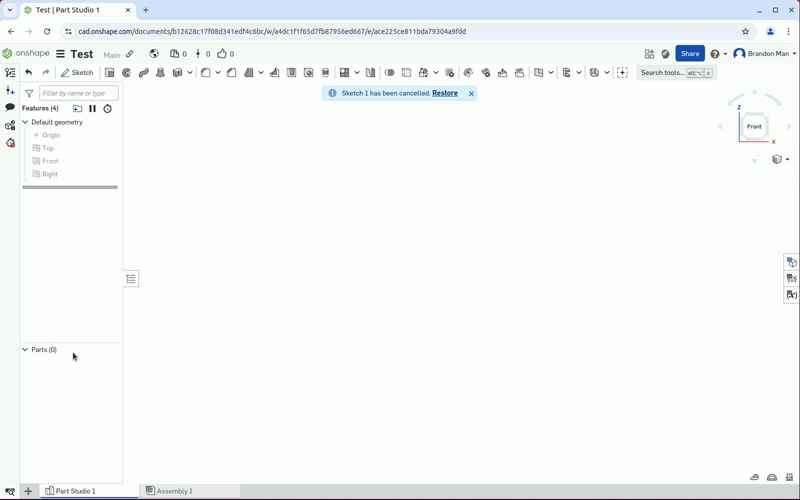
mouse_move(73, 352)
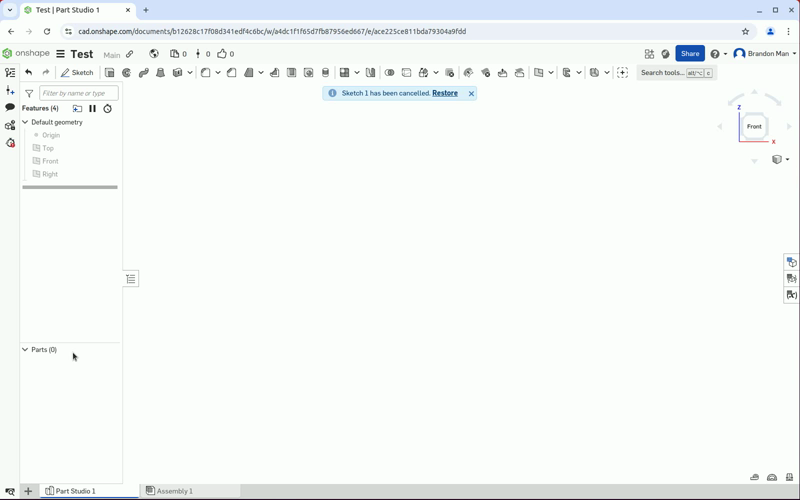
key(shift+y)
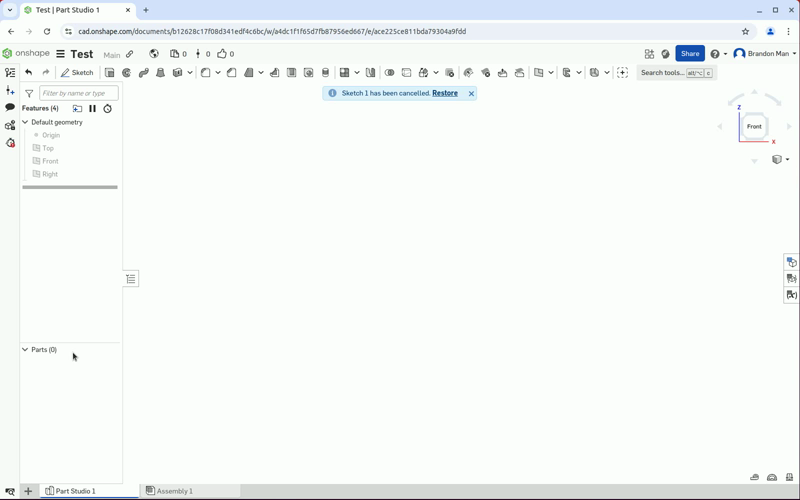
key(shift+s)
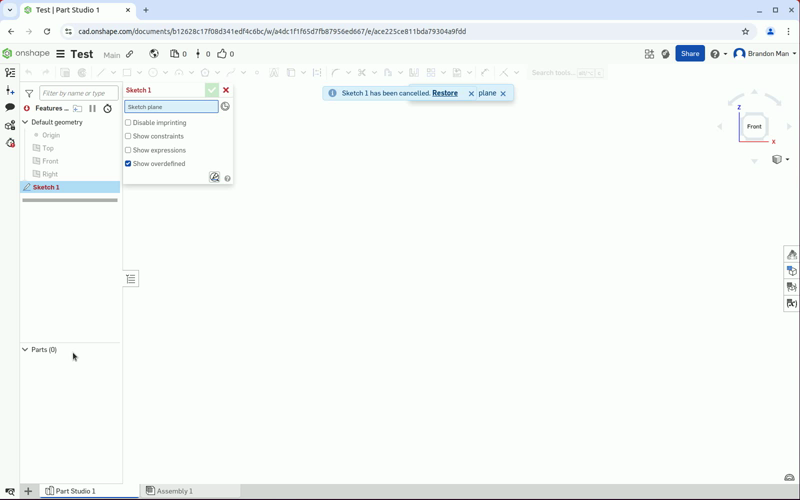
mouse_move(73, 163)
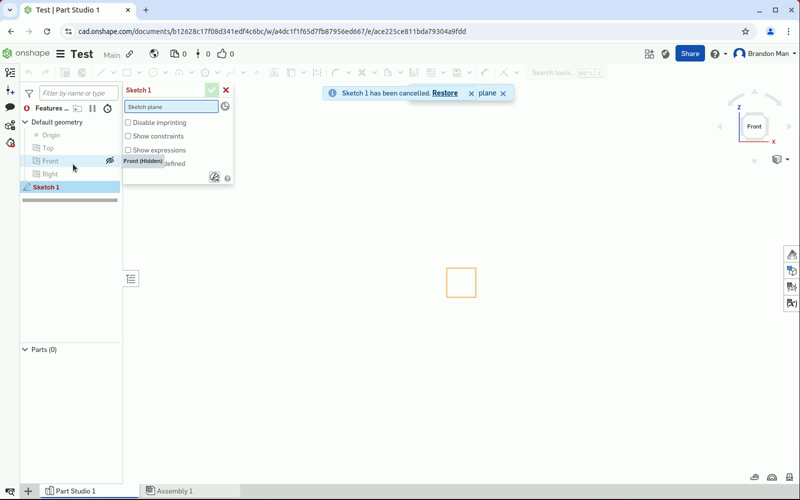
click(73, 163)
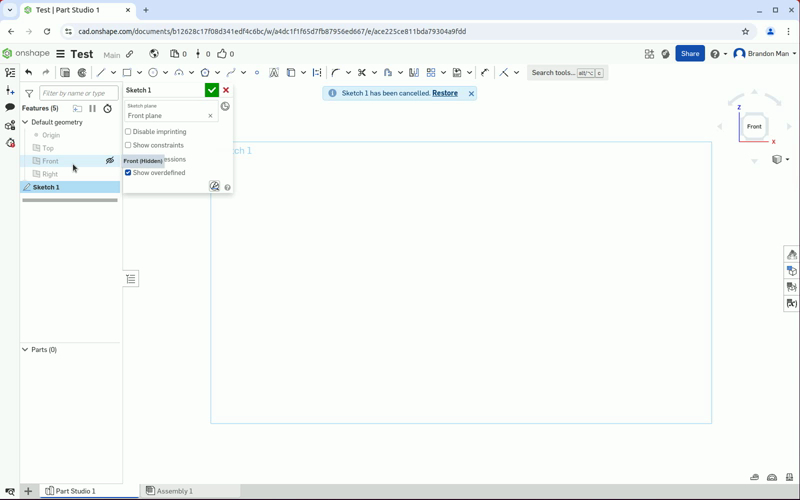
mouse_move(73, 352)
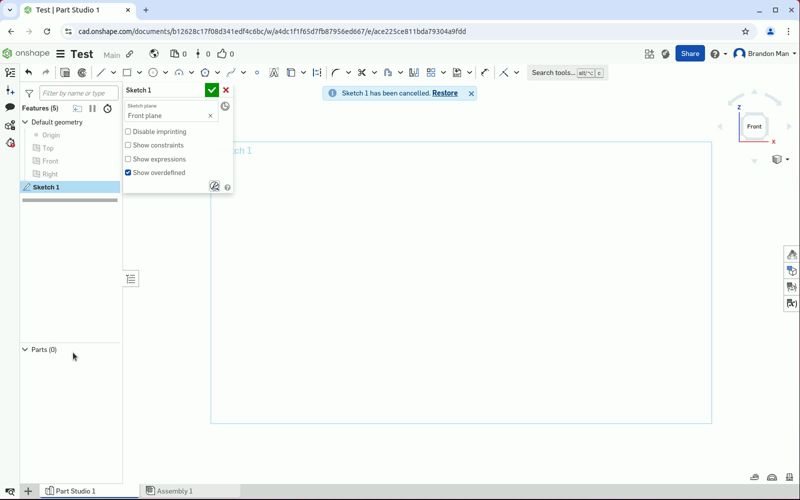
key(y)
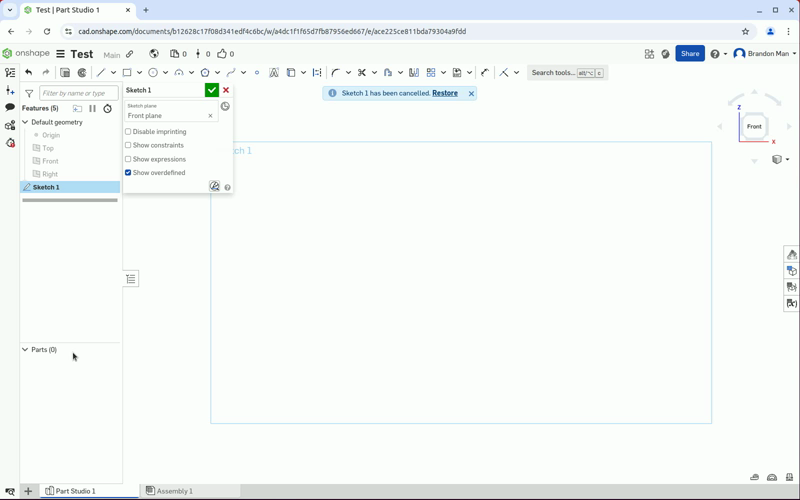
key(l)
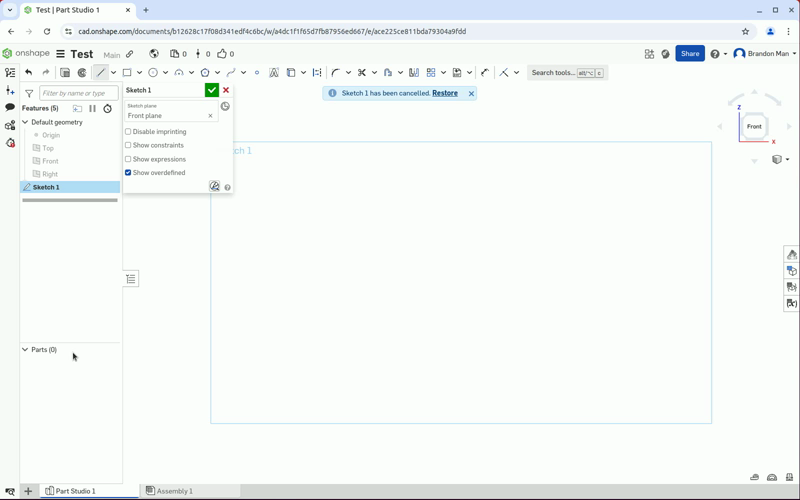
key_down(shift)
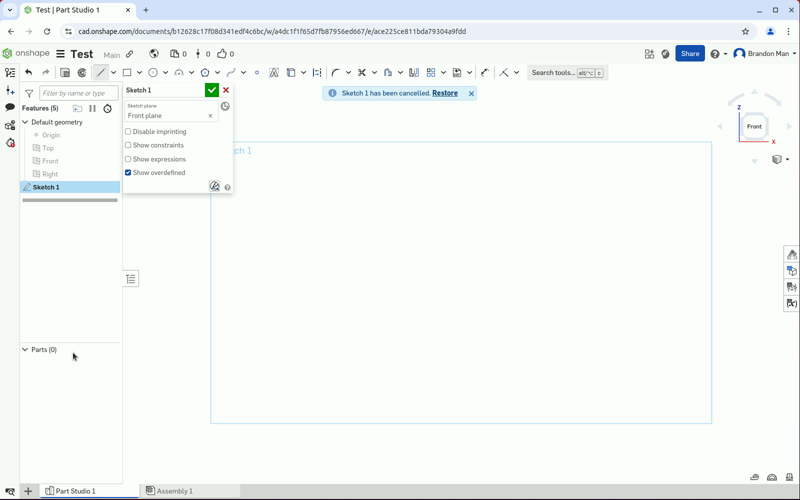
mouse_move(411, 282)
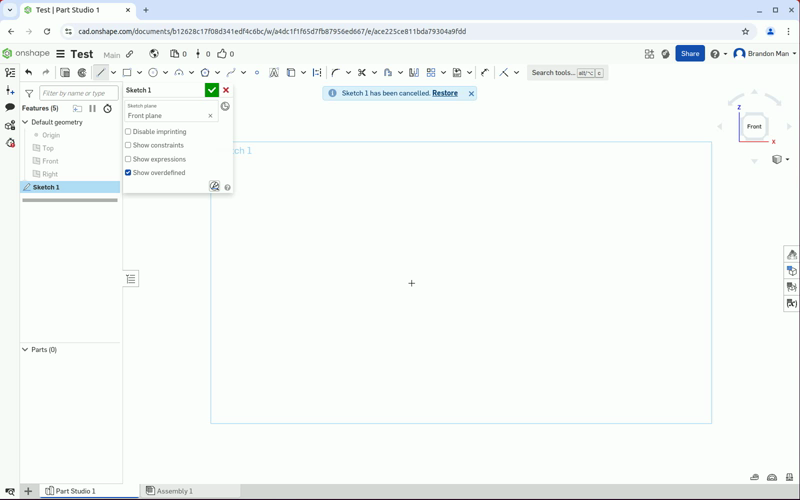
click(411, 282)
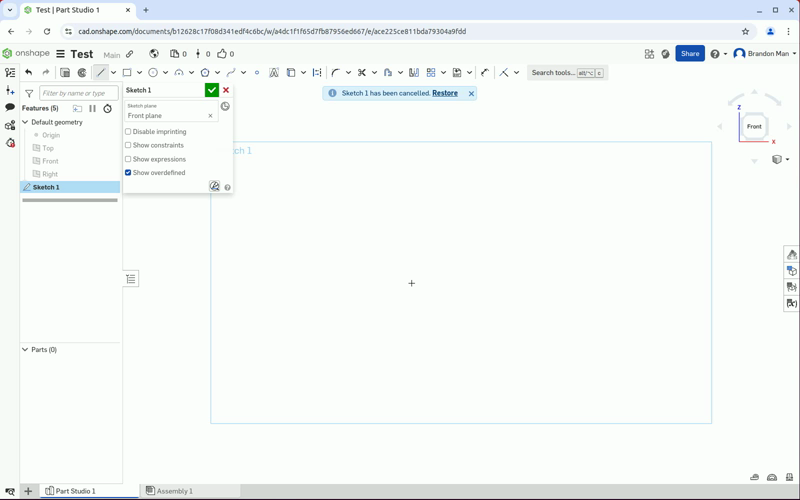
key_up(shift)
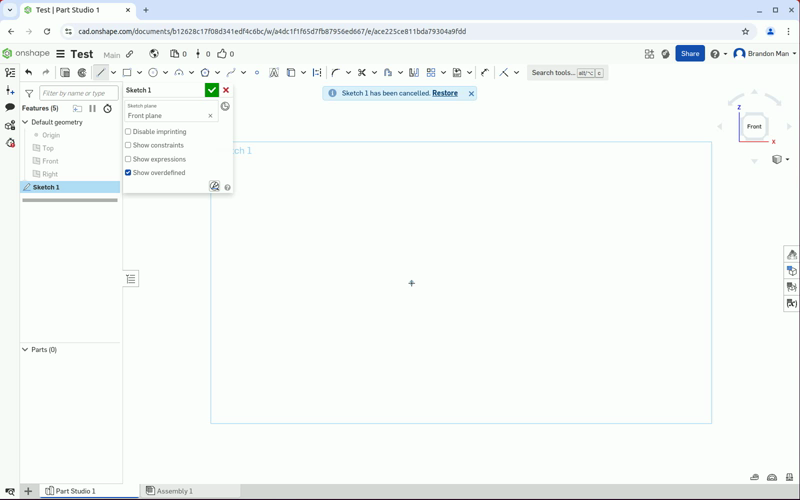
key_down(shift)
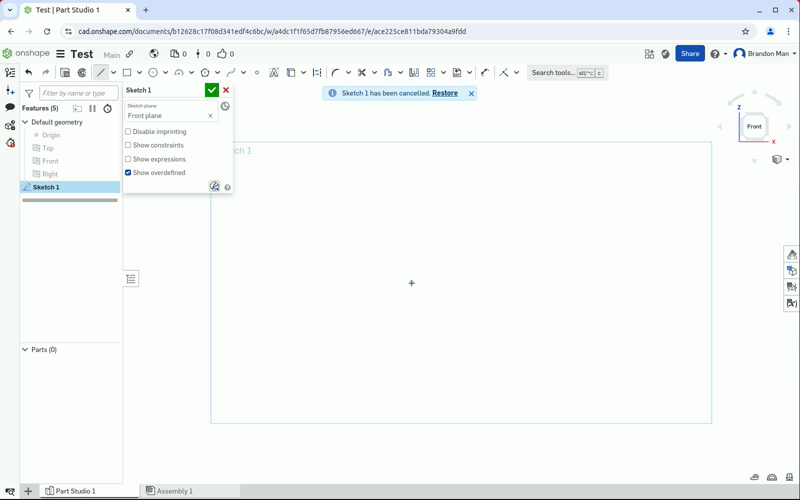
mouse_move(441, 282)
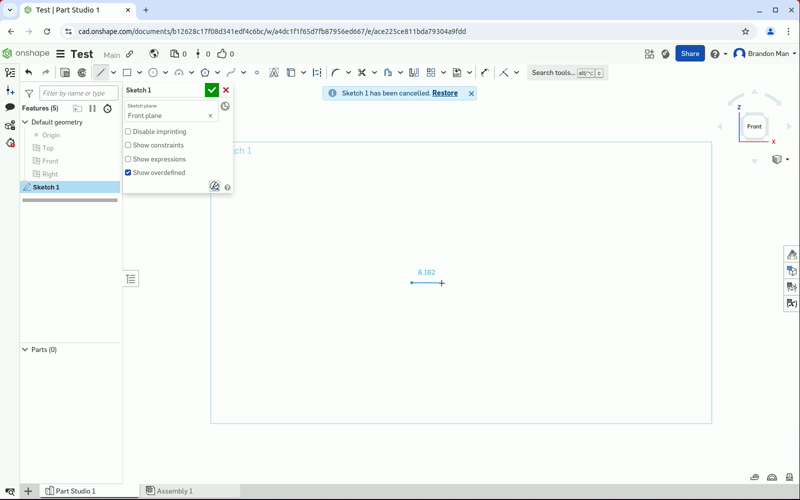
mouse_move(466, 282)
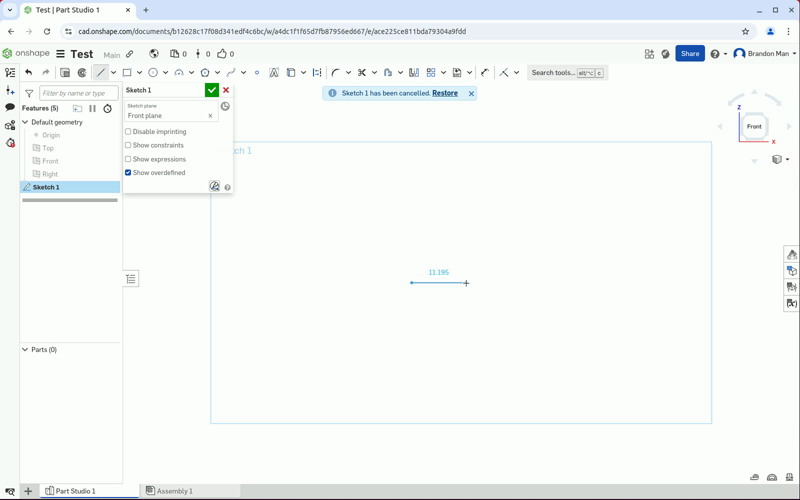
click(466, 282)
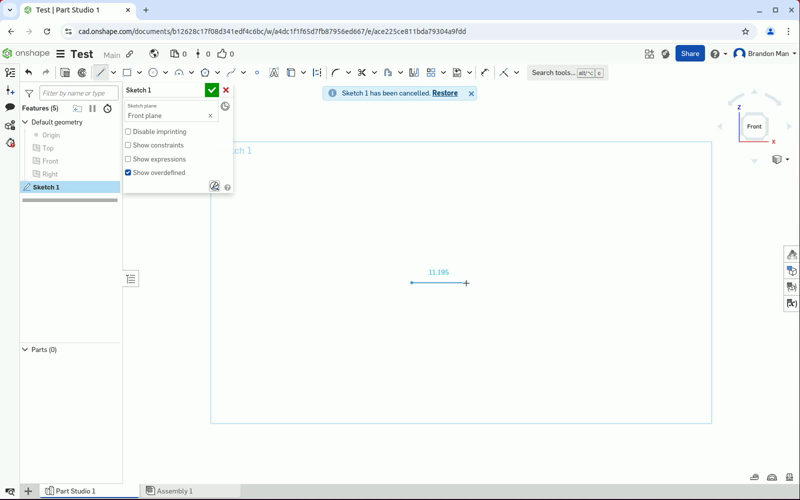
key_up(shift)
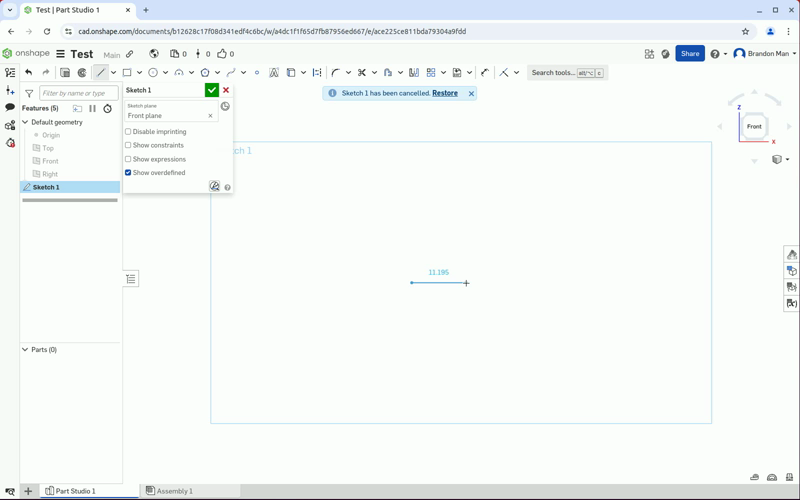
key_down(shift)
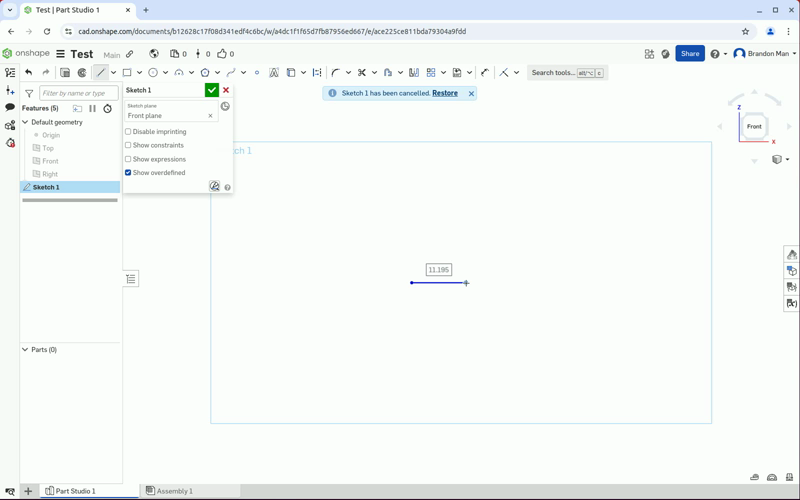
mouse_move(496, 282)
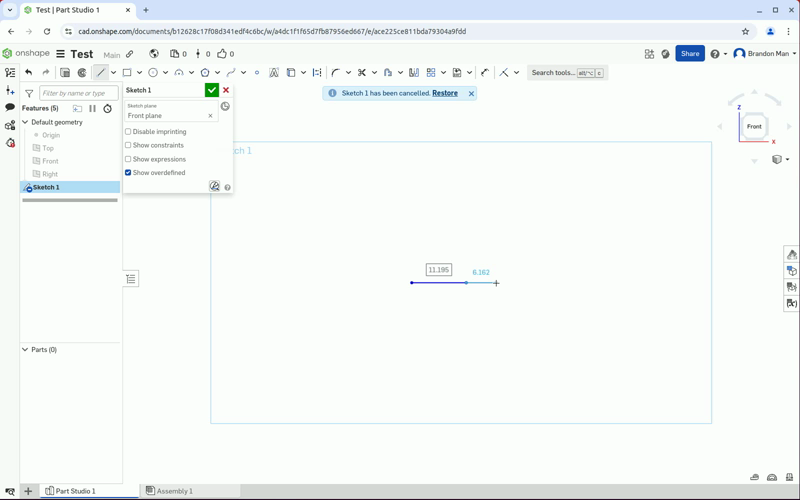
mouse_move(493, 282)
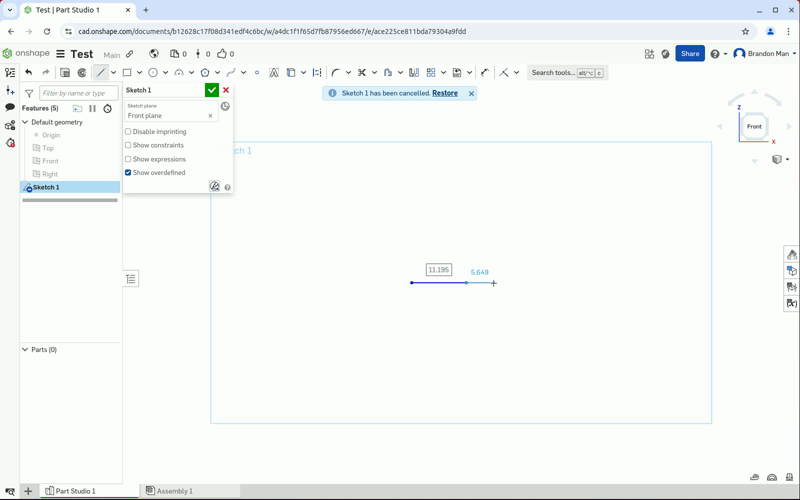
click(493, 282)
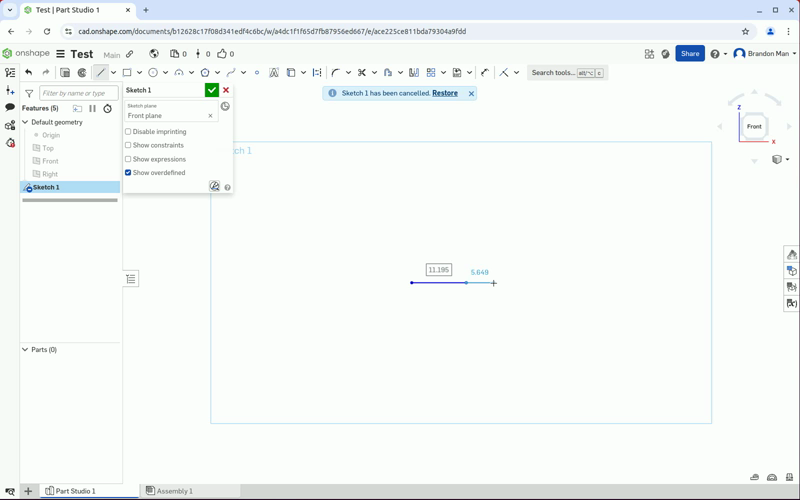
key_up(shift)
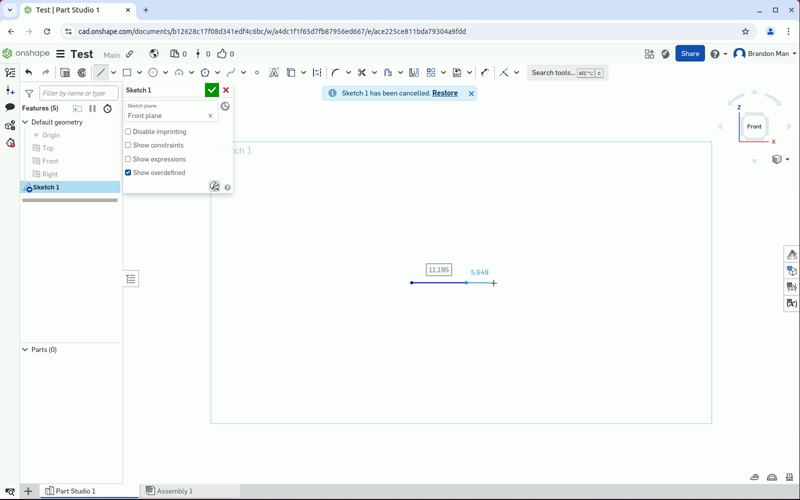
key_down(shift)
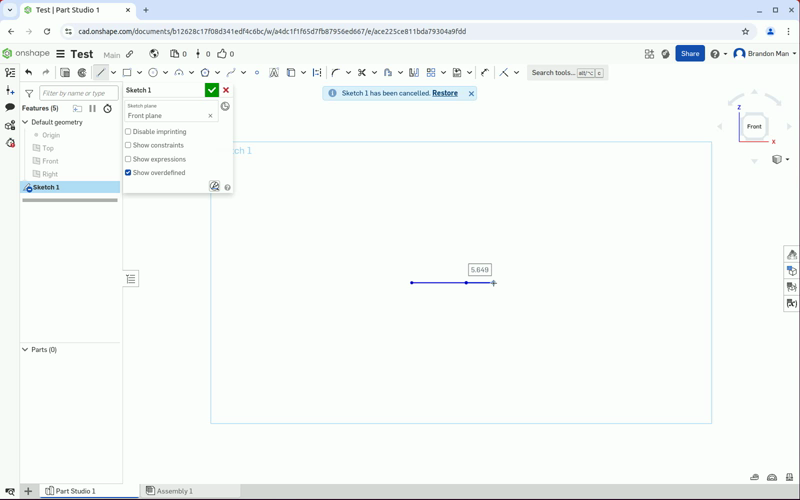
mouse_move(523, 282)
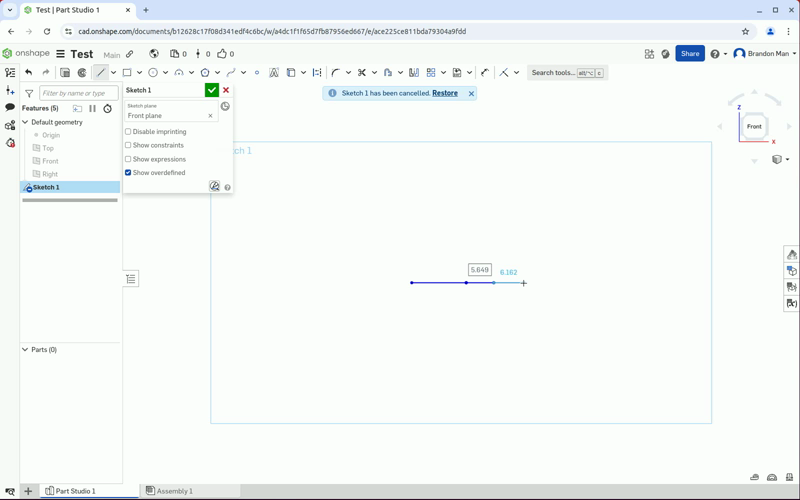
mouse_move(548, 282)
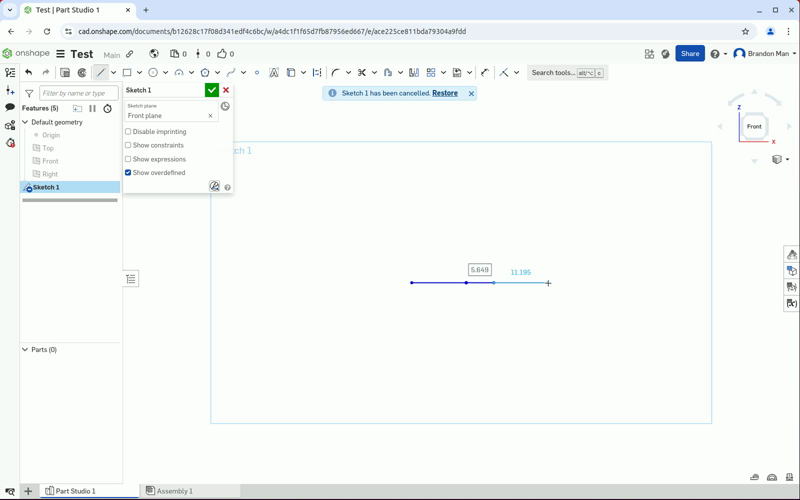
click(548, 282)
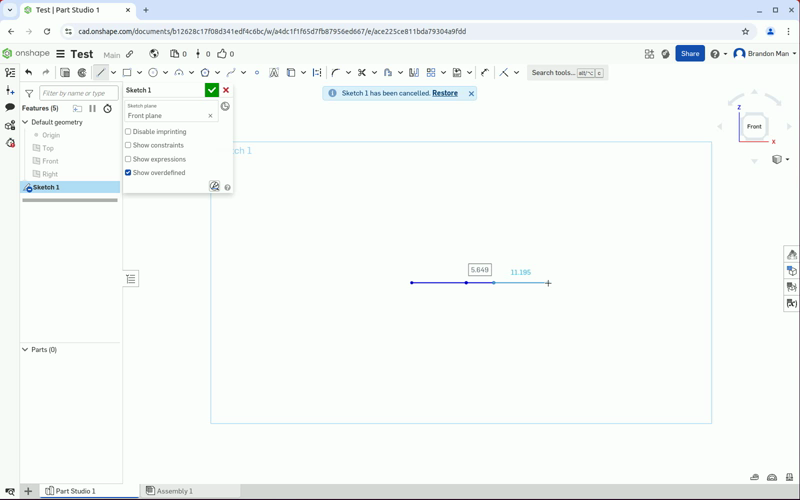
key_up(shift)
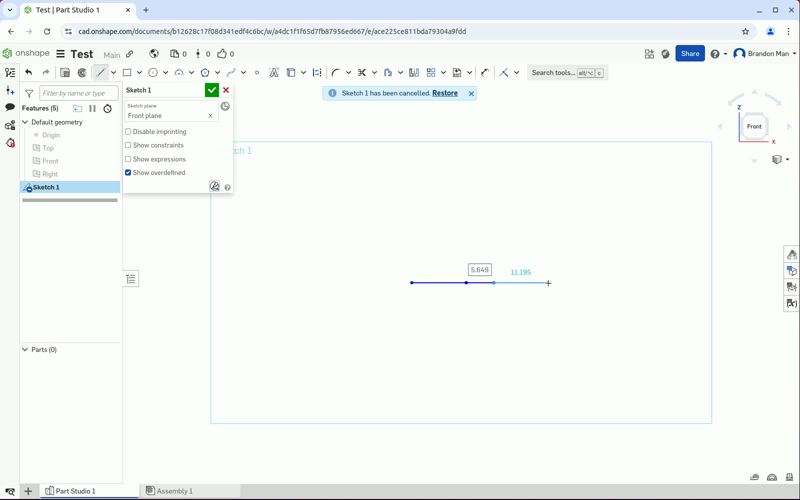
key_down(shift)
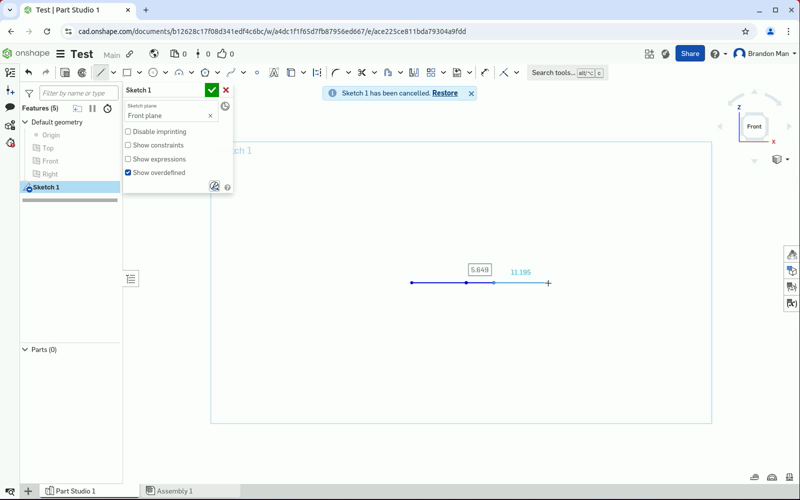
mouse_move(578, 282)
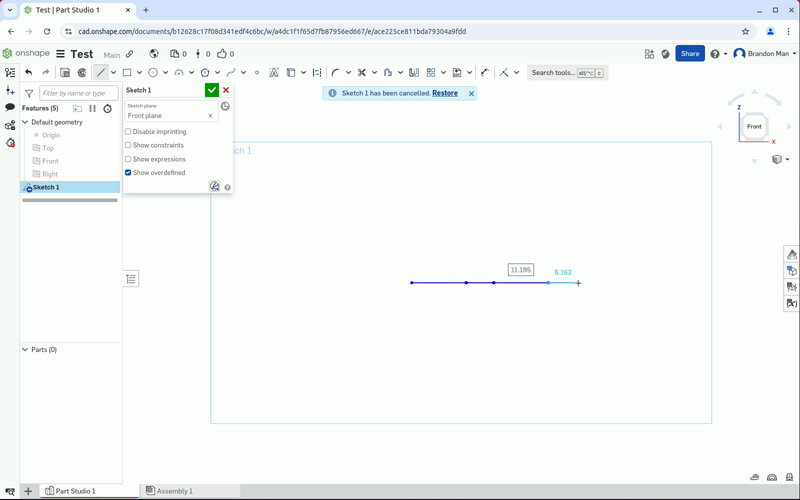
mouse_move(548, 251)
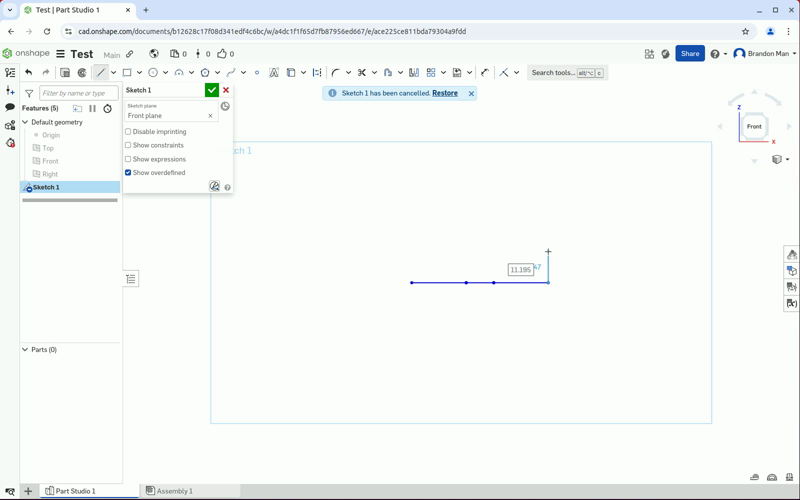
click(548, 251)
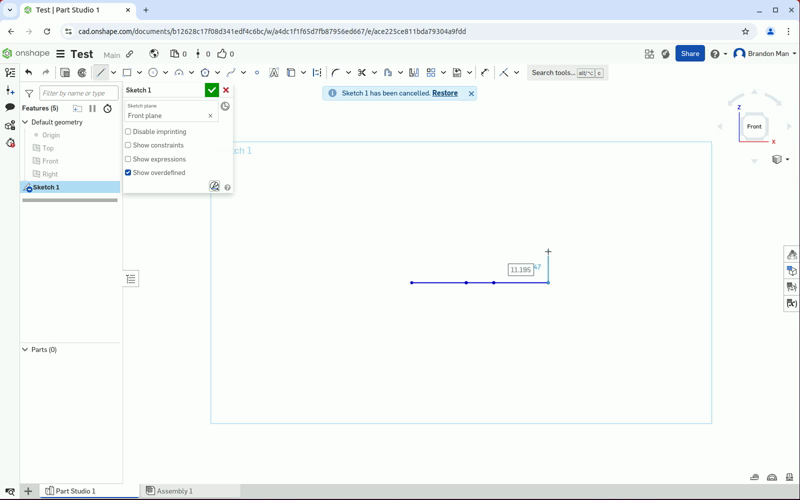
key_up(shift)
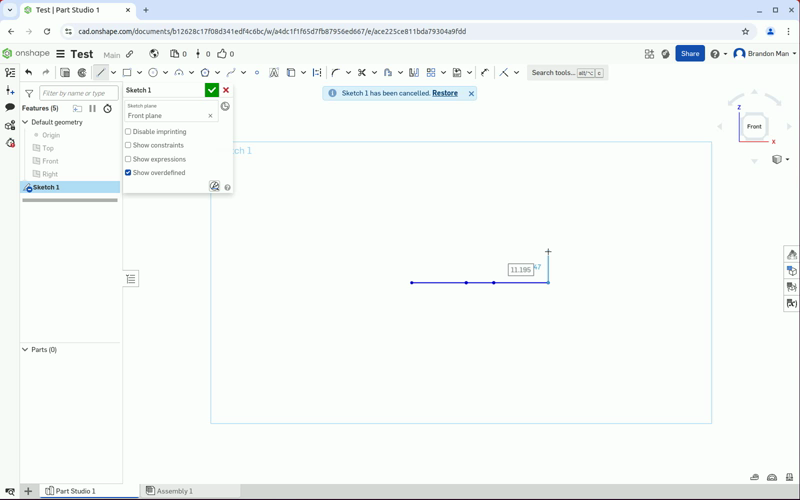
key_down(shift)
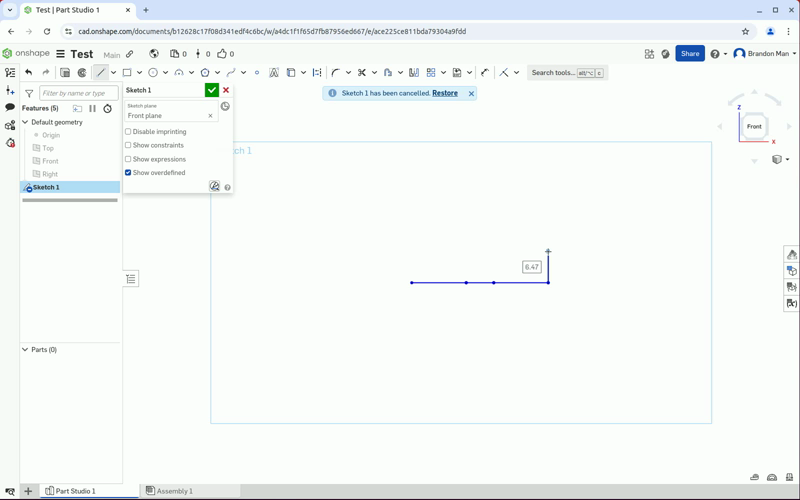
mouse_move(411, 251)
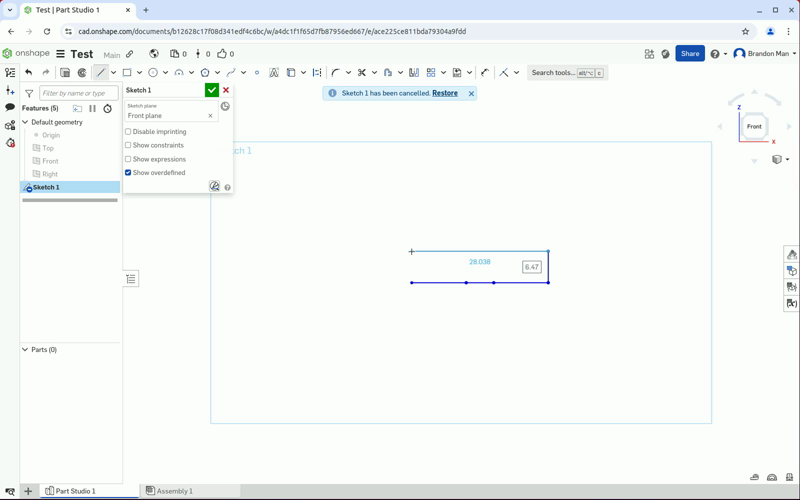
click(411, 251)
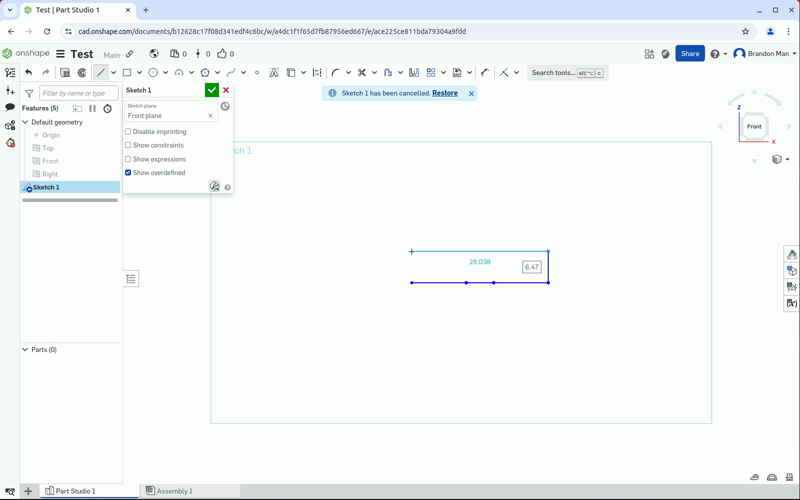
key_up(shift)
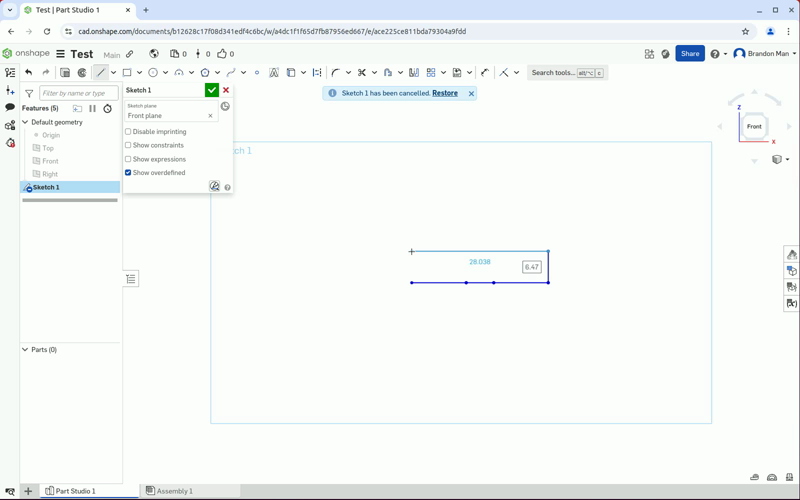
mouse_move(441, 251)
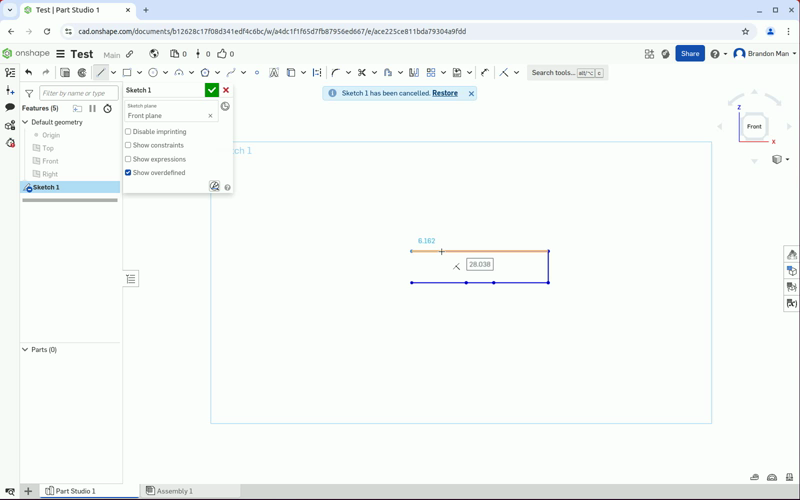
key_down(shift)
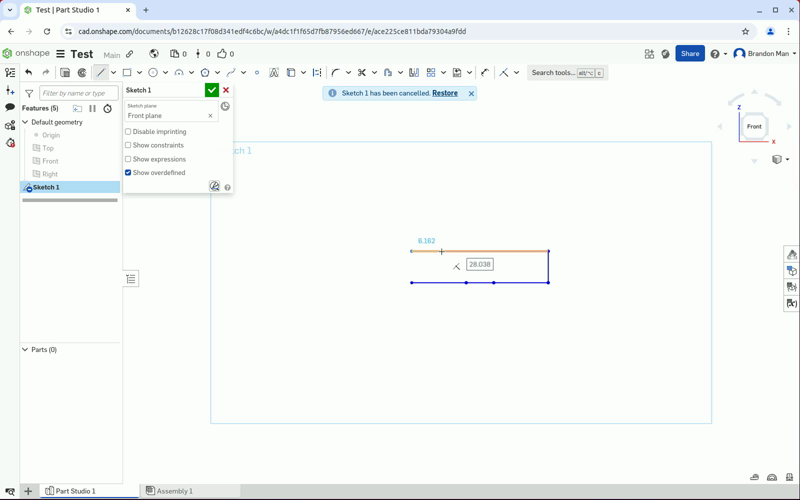
mouse_move(411, 282)
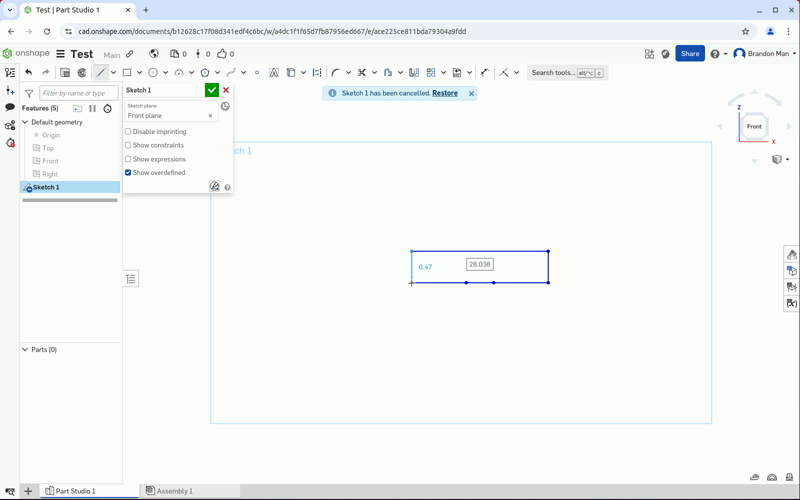
key_up(shift)
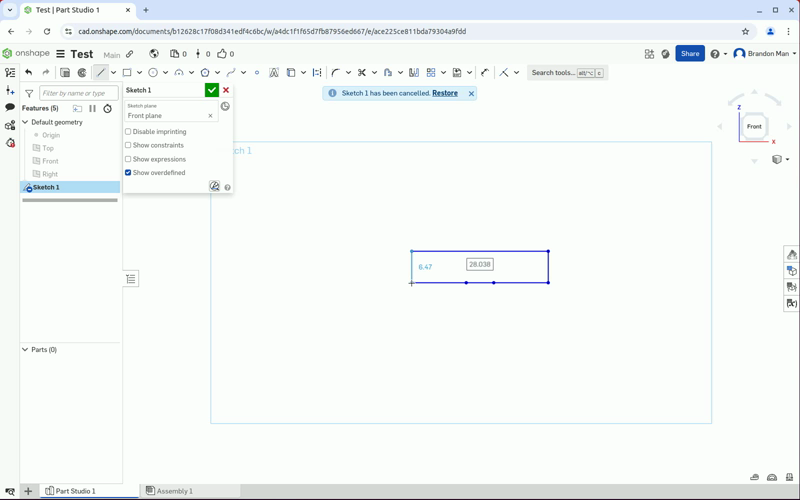
click(411, 282)
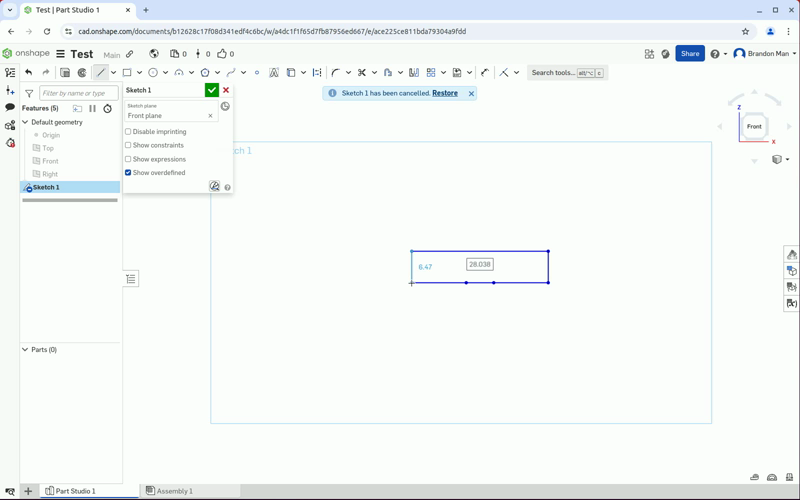
key(esc)
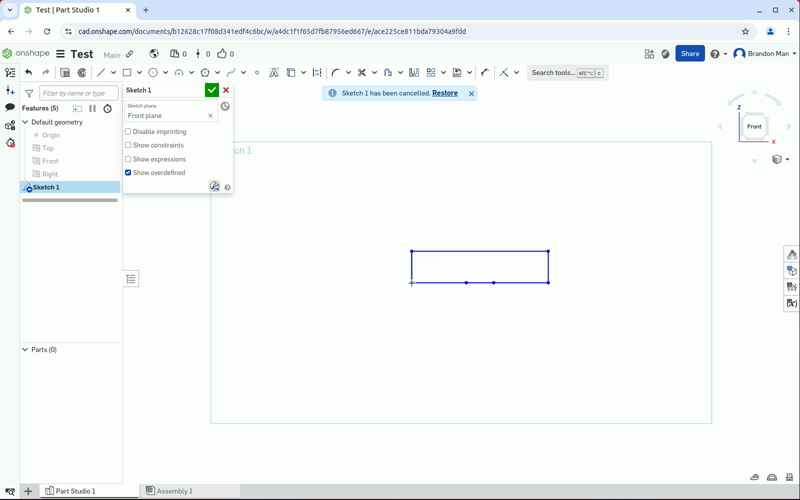
mouse_move(527, 259)
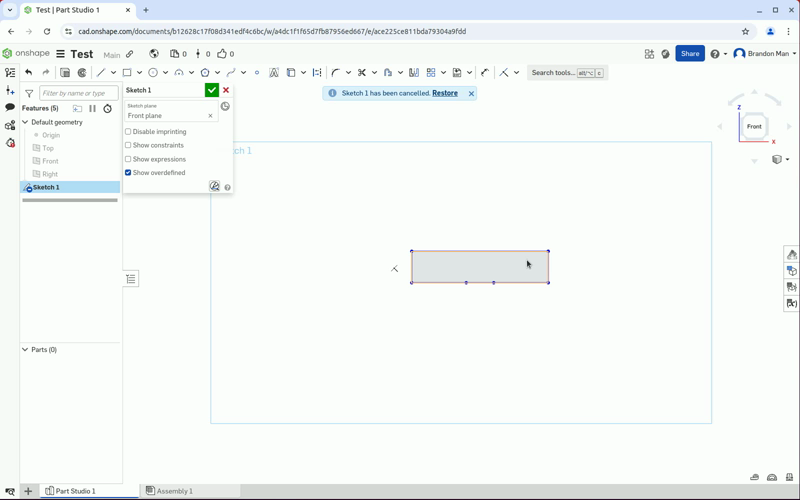
click(527, 259)
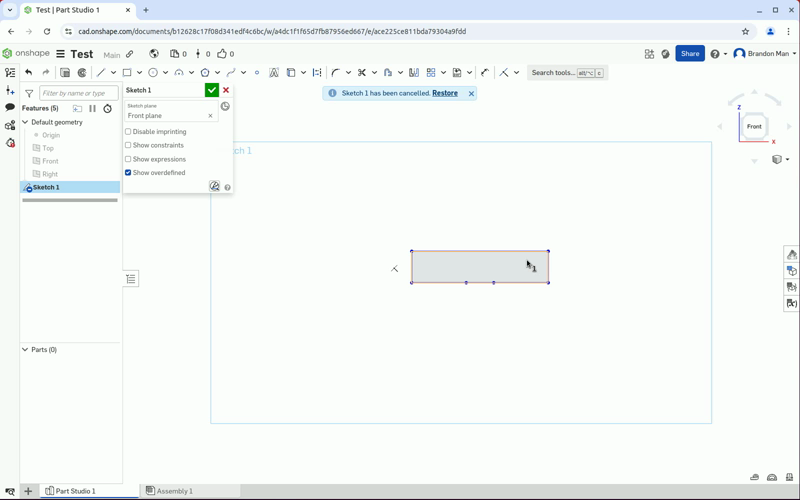
mouse_move(73, 352)
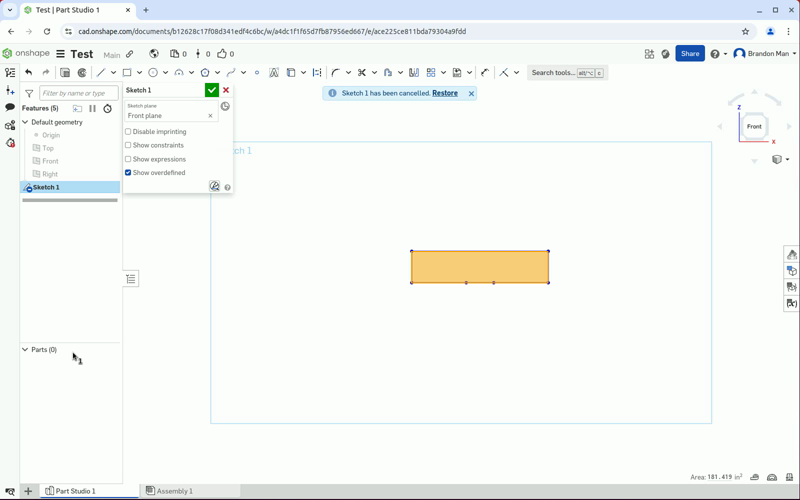
key(shift+y)
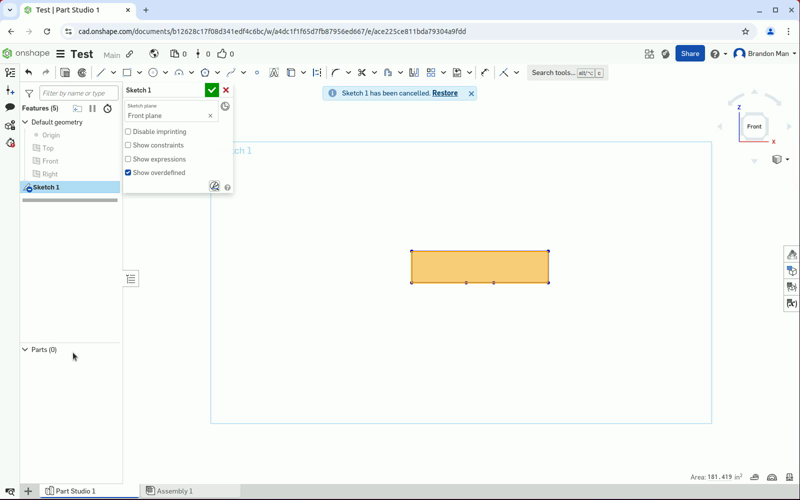
key(shift+e)
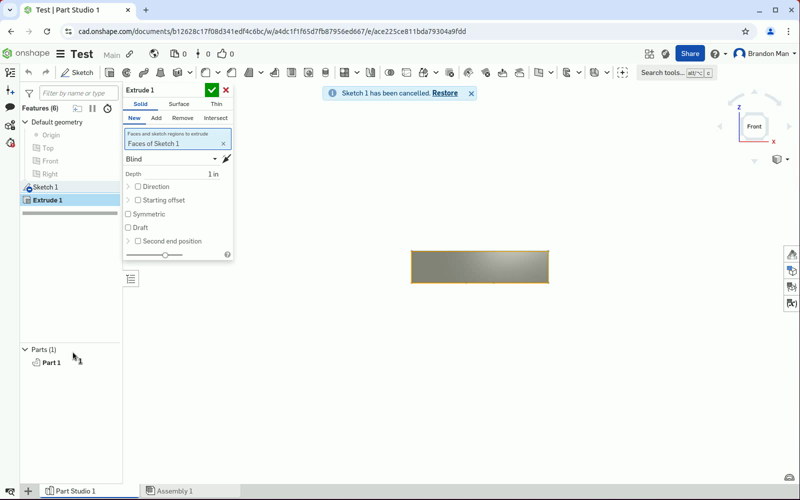
mouse_move(143, 106)
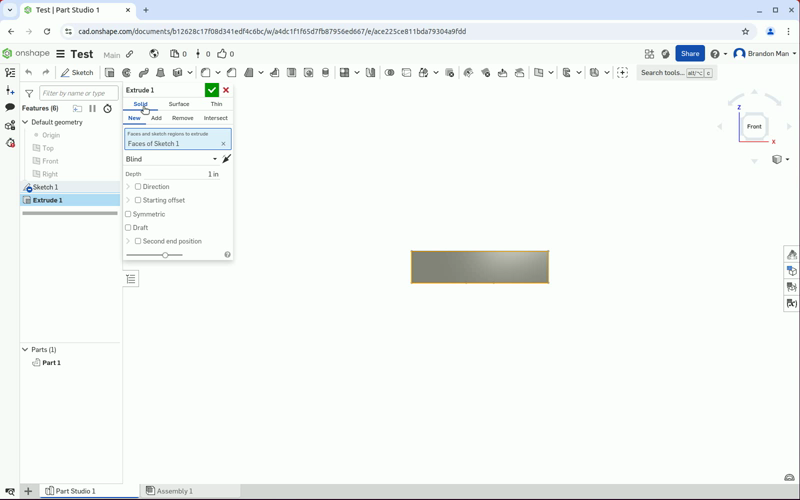
click(143, 106)
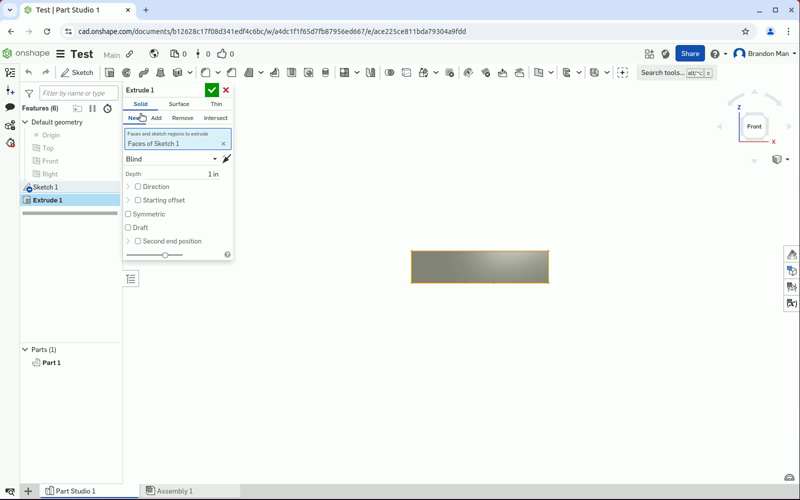
mouse_move(137, 120)
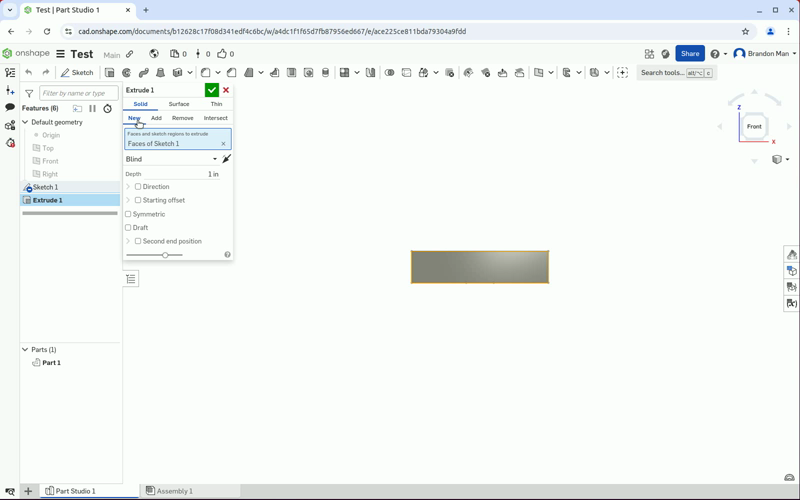
click(137, 120)
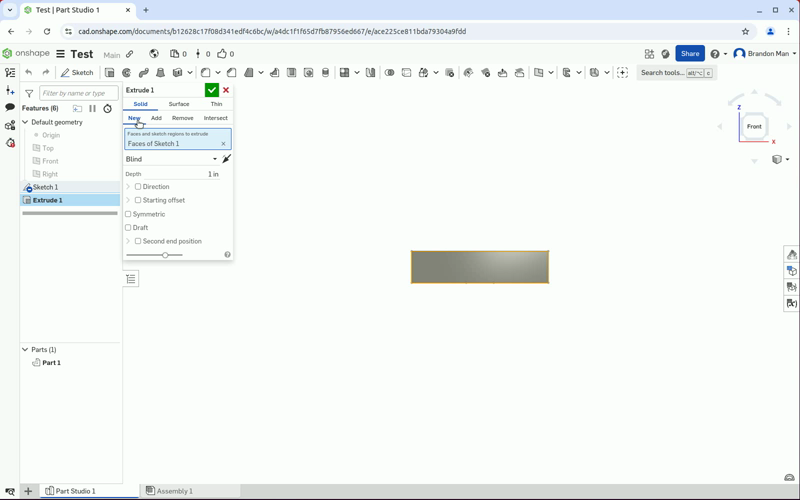
key(tab, 4)
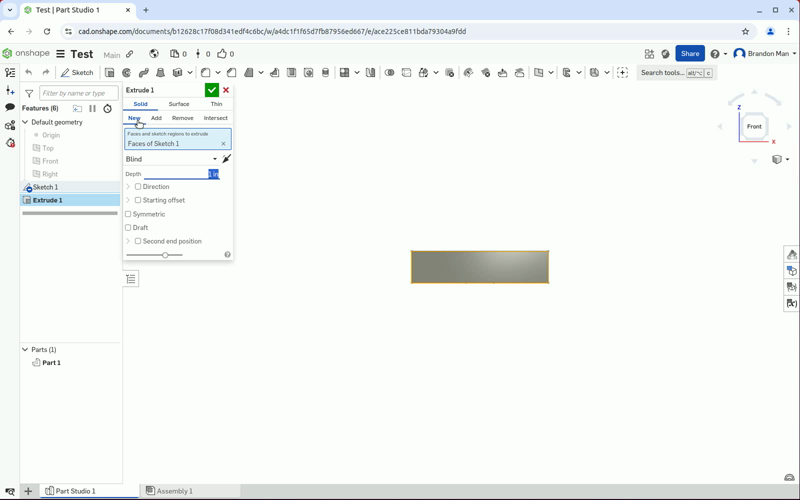
text(46.216)
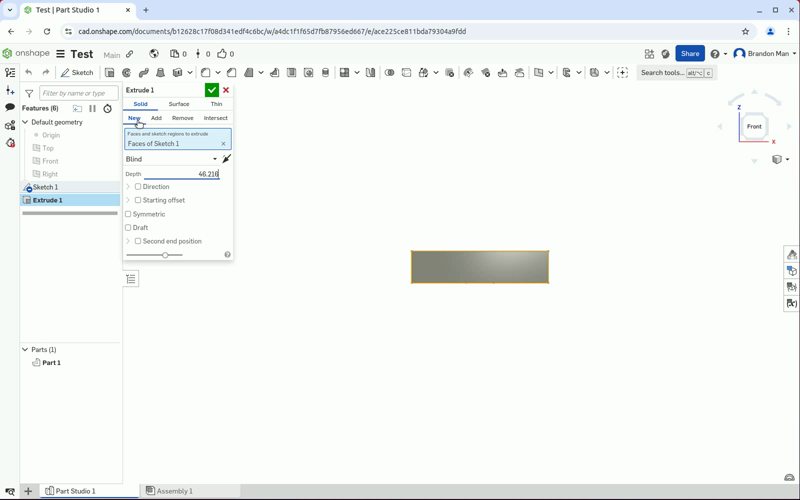
key(tab, 3)
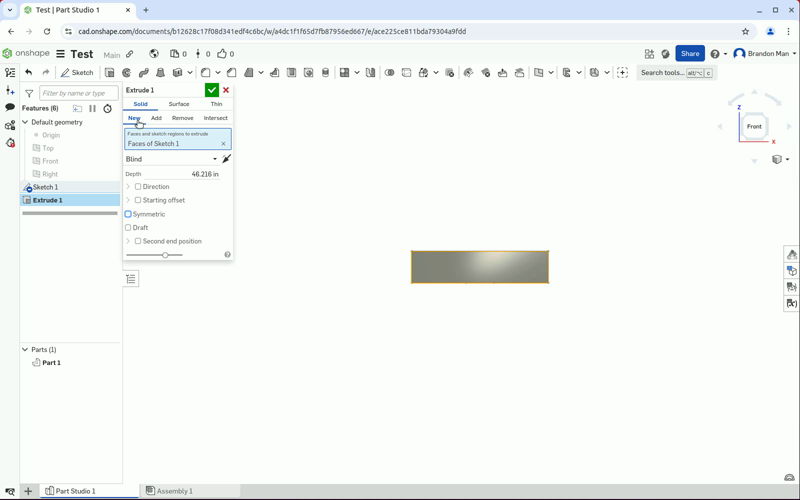
key(space)
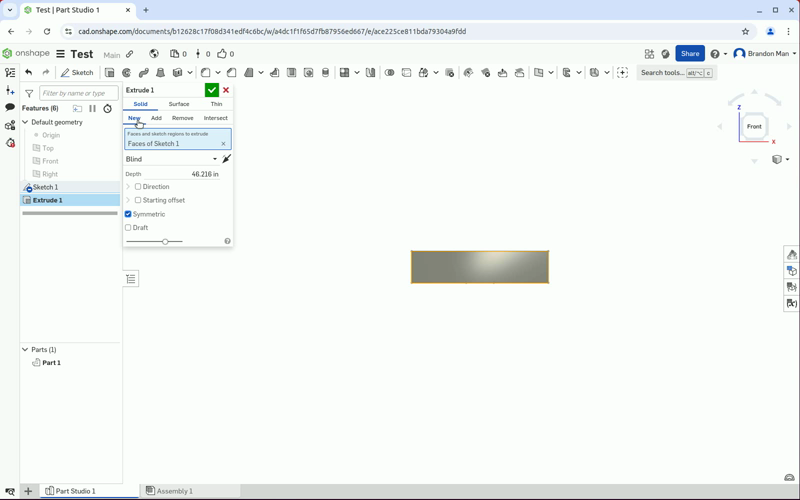
key(enter)
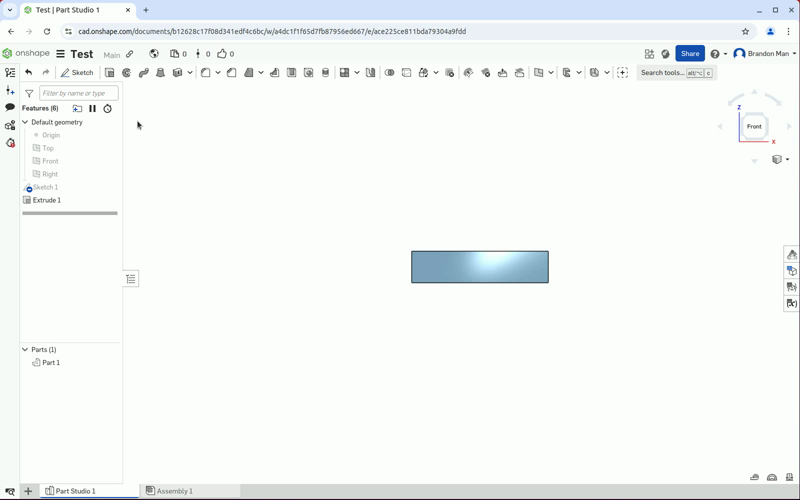
key(shift+h)
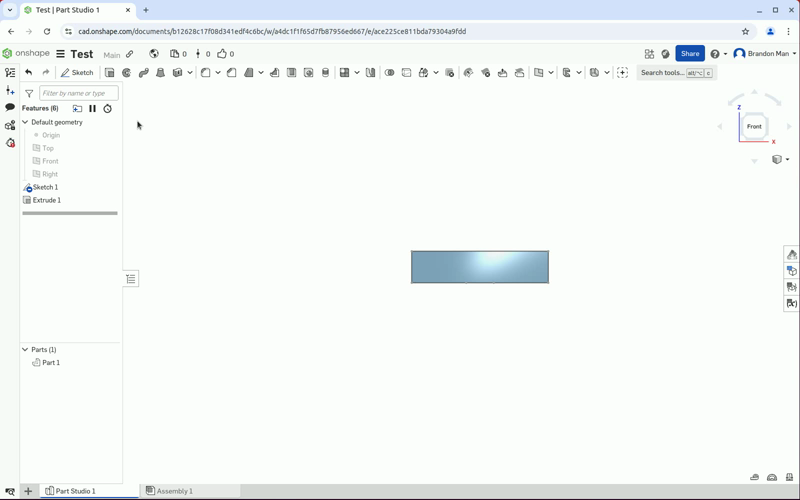
key(shift+h)
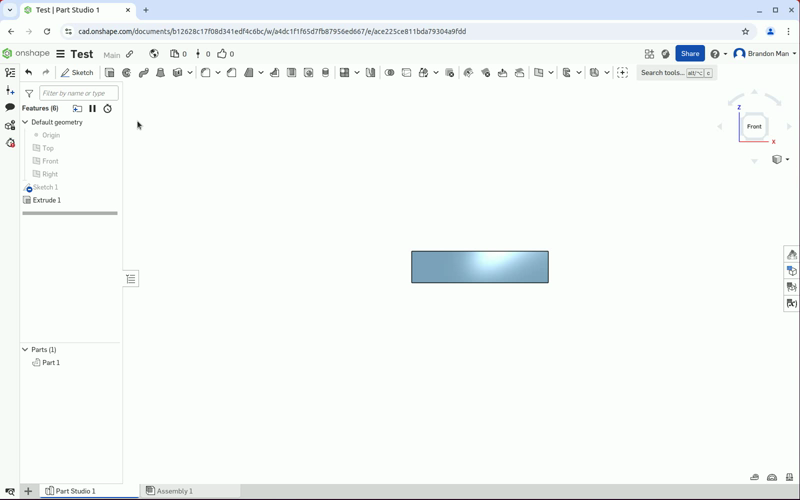
mouse_move(73, 189)
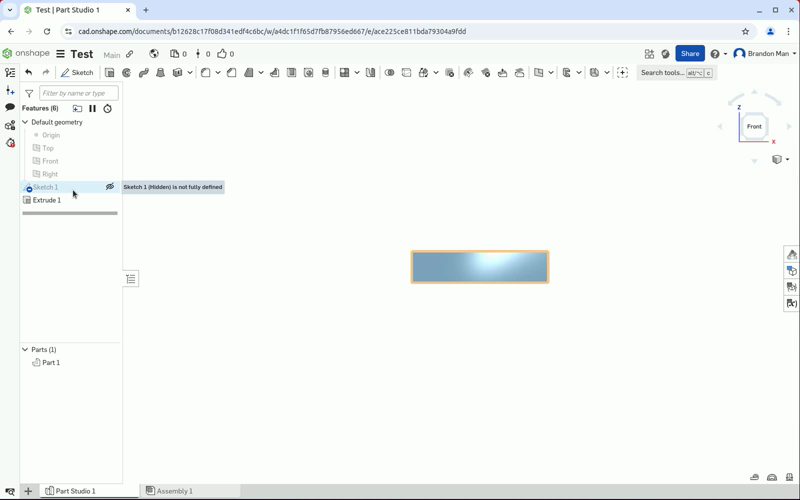
click(73, 189)
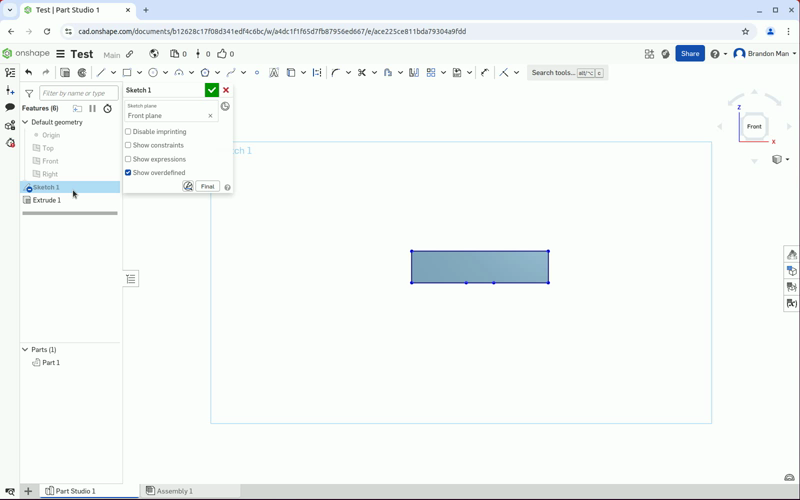
mouse_move(229, 92)
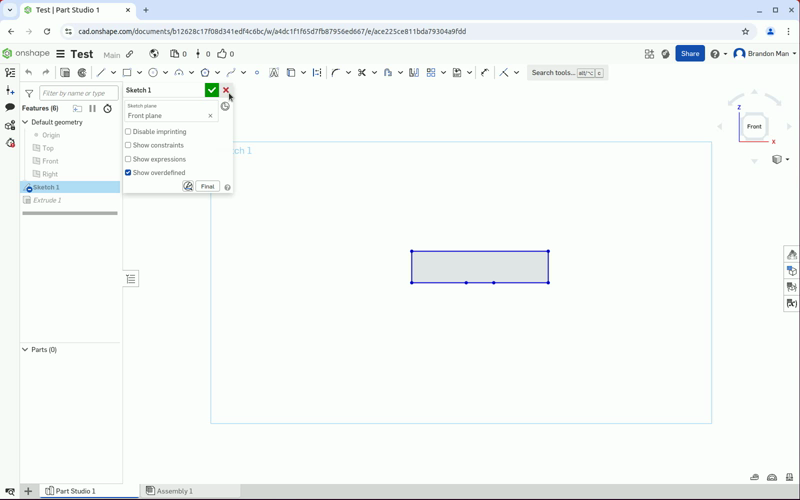
click(229, 92)
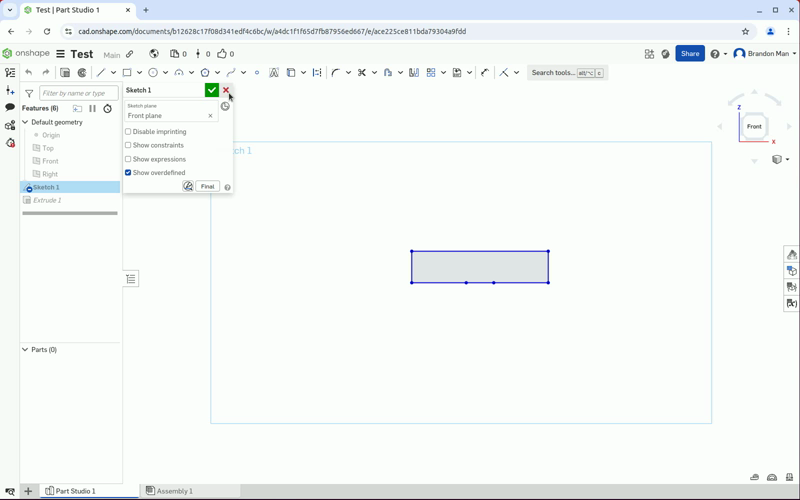
key(shift+s)
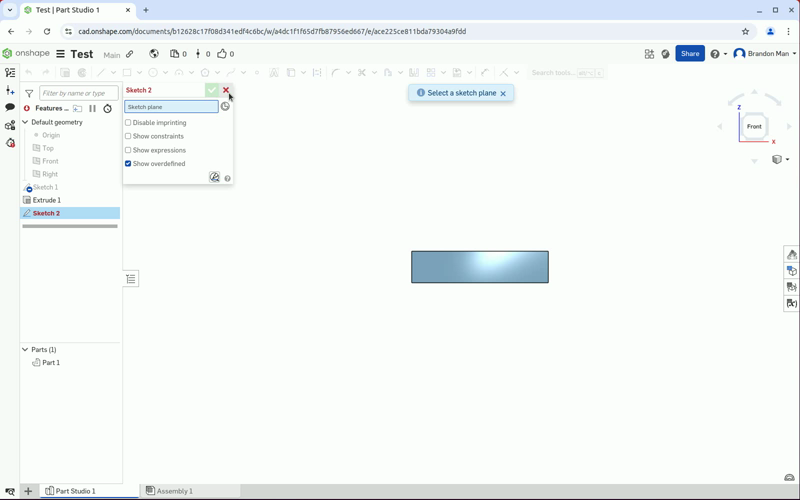
mouse_move(73, 163)
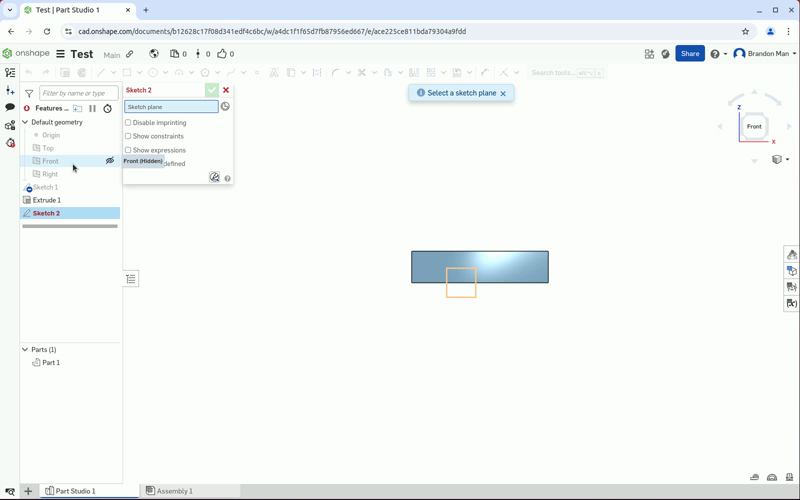
click(73, 163)
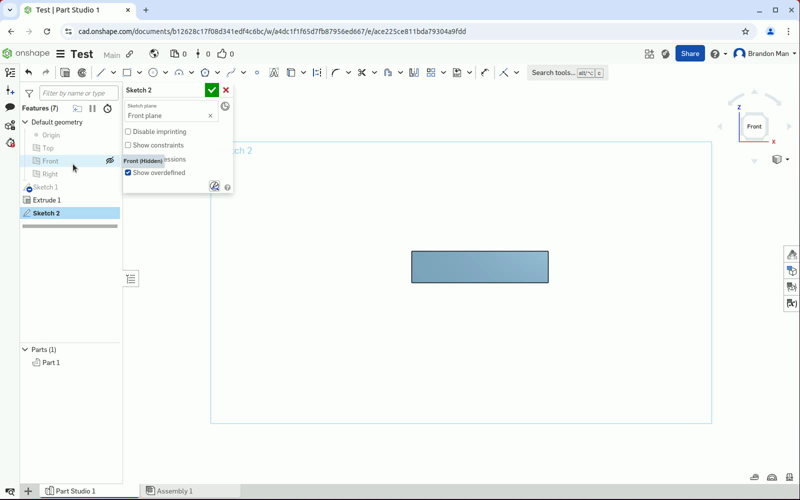
mouse_move(73, 352)
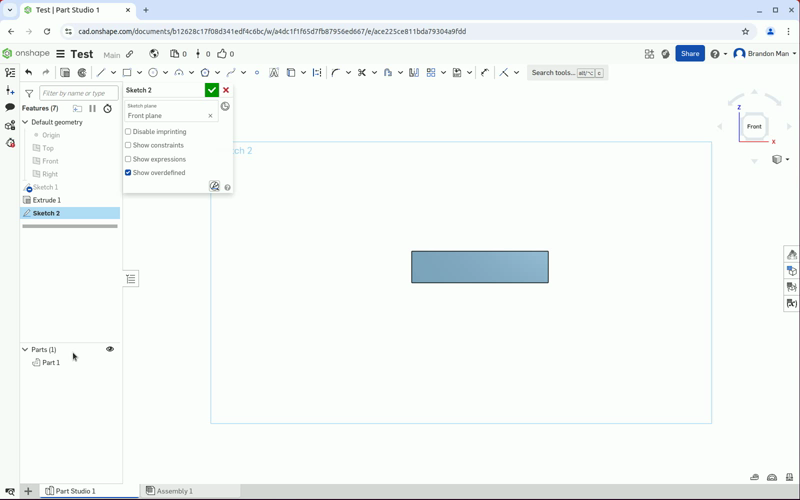
key(y)
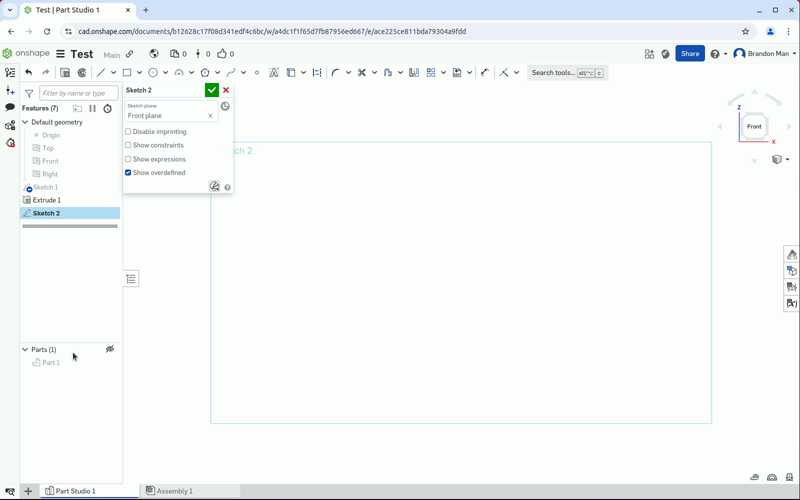
key(l)
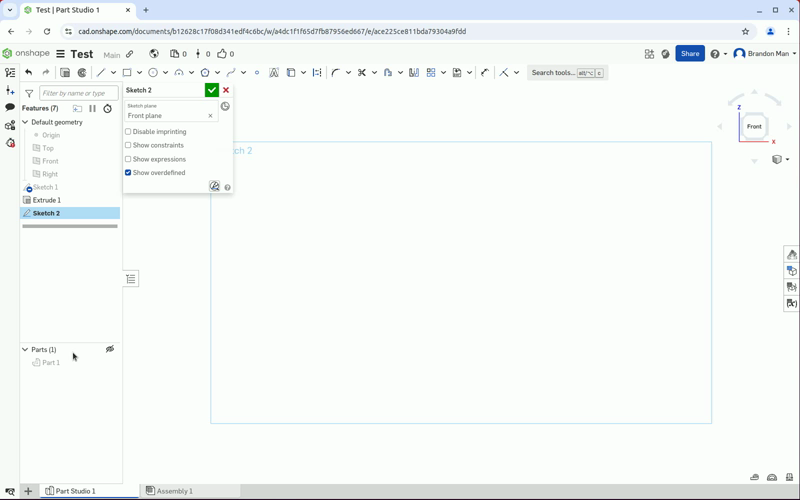
key_down(shift)
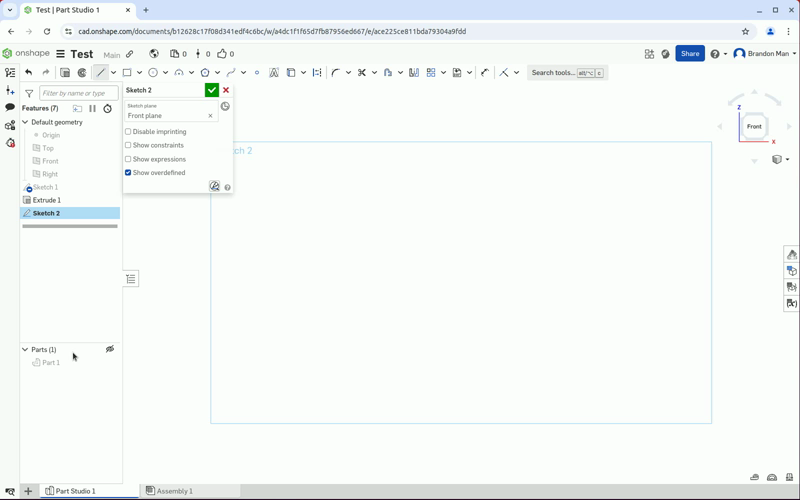
mouse_move(466, 300)
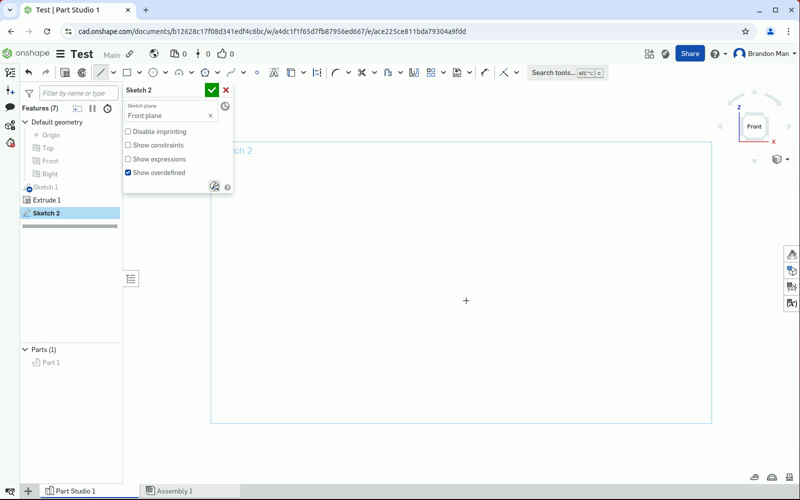
click(466, 300)
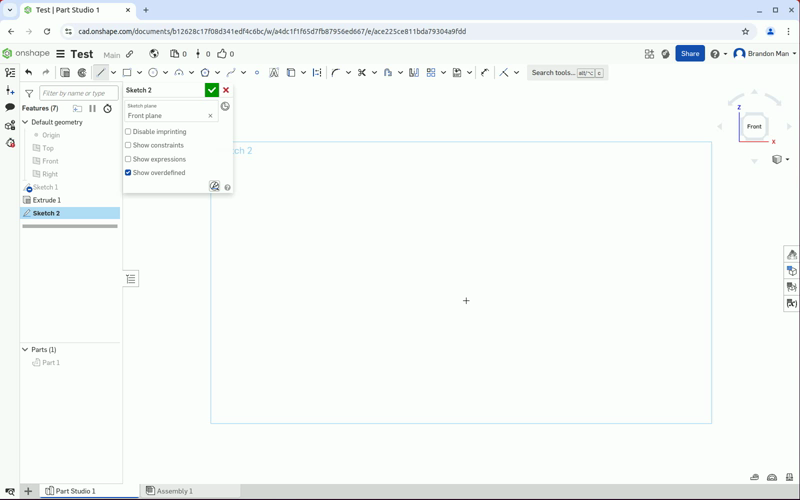
key_up(shift)
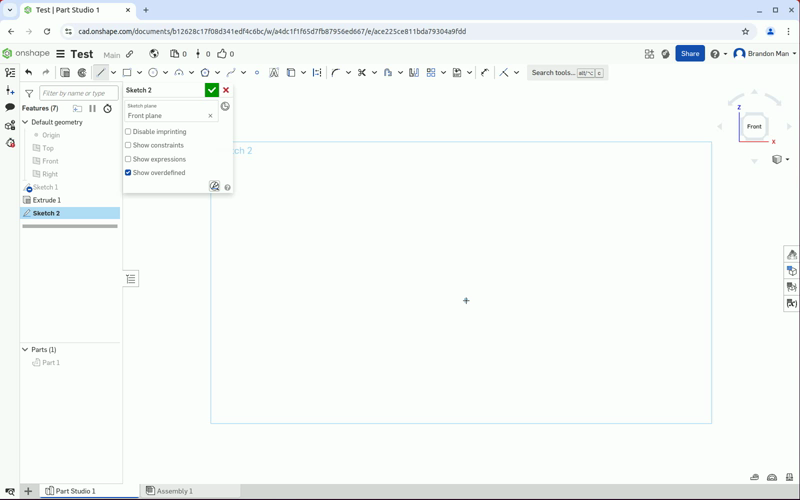
key_down(shift)
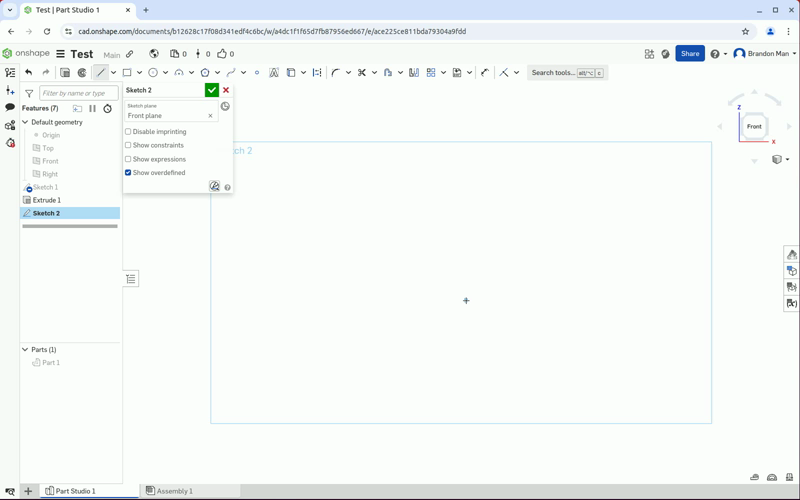
mouse_move(496, 300)
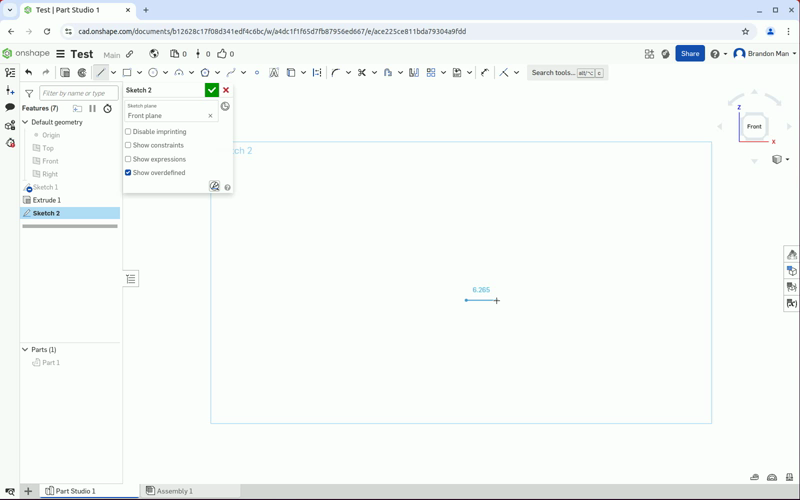
mouse_move(467, 300)
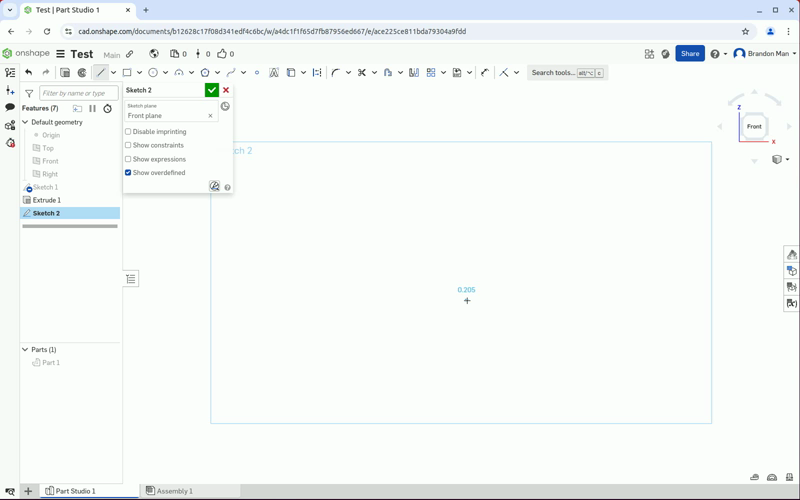
scroll(6)
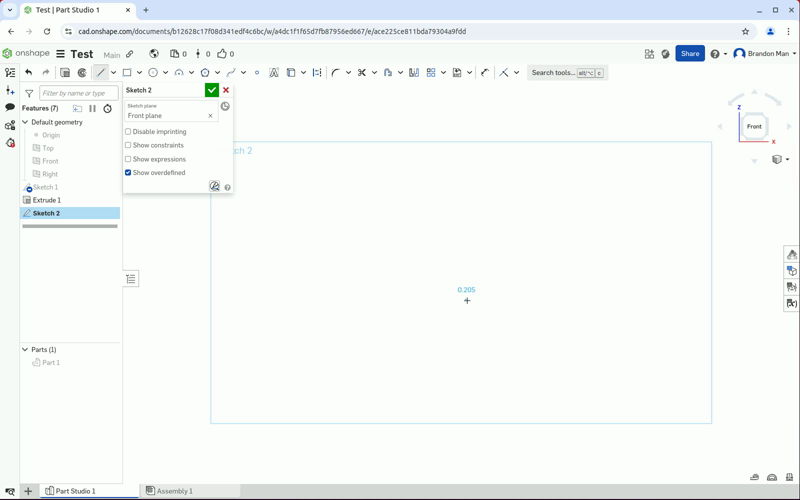
scroll(6)
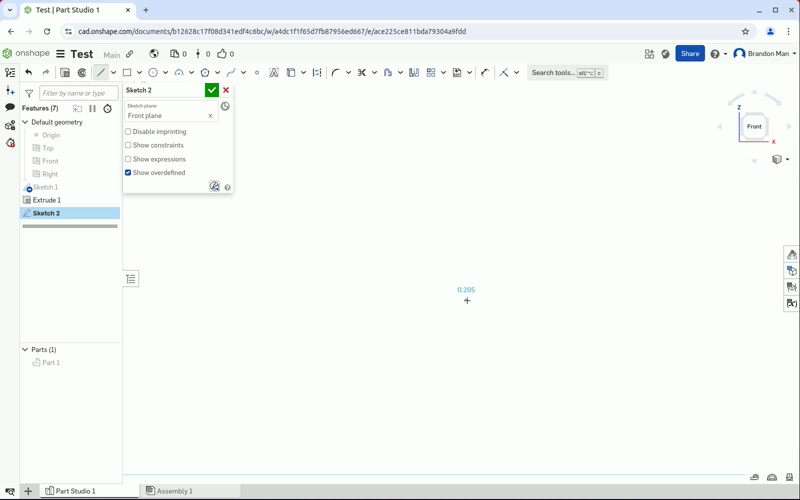
scroll(6)
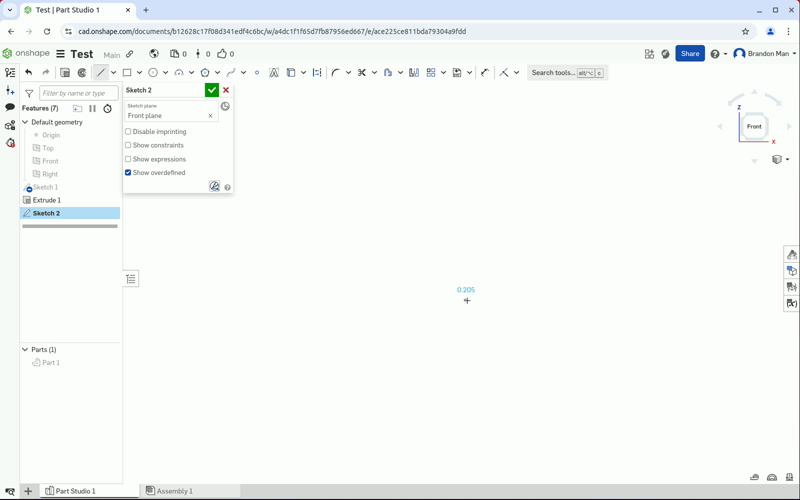
scroll(6)
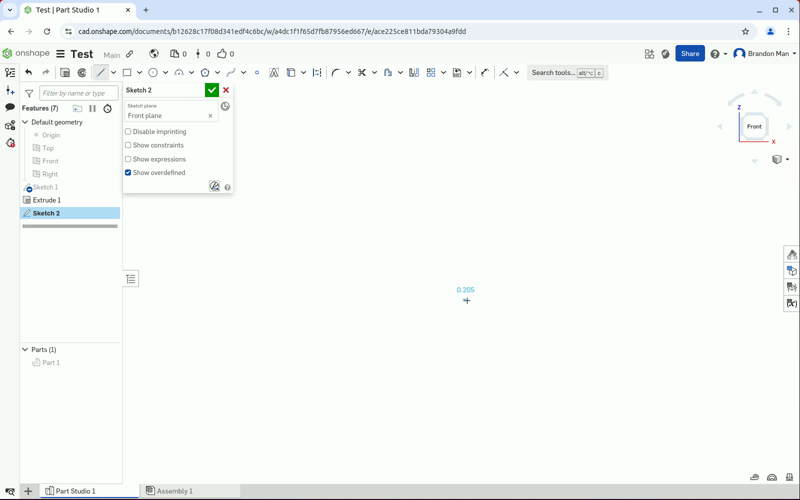
scroll(6)
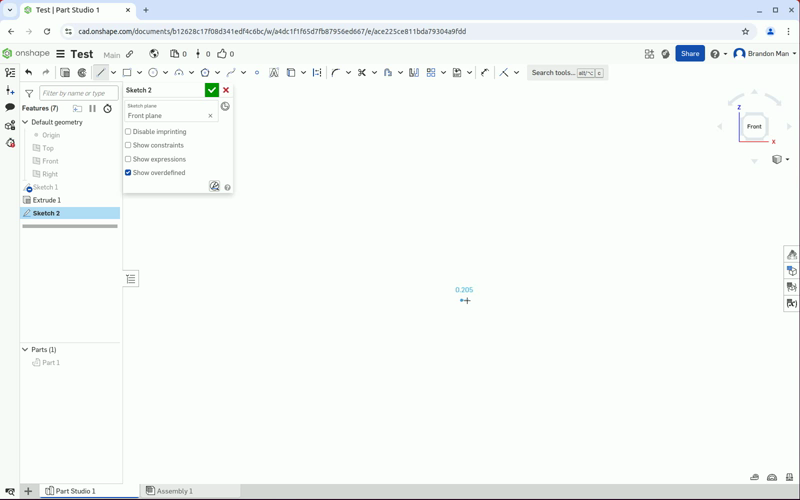
scroll(6)
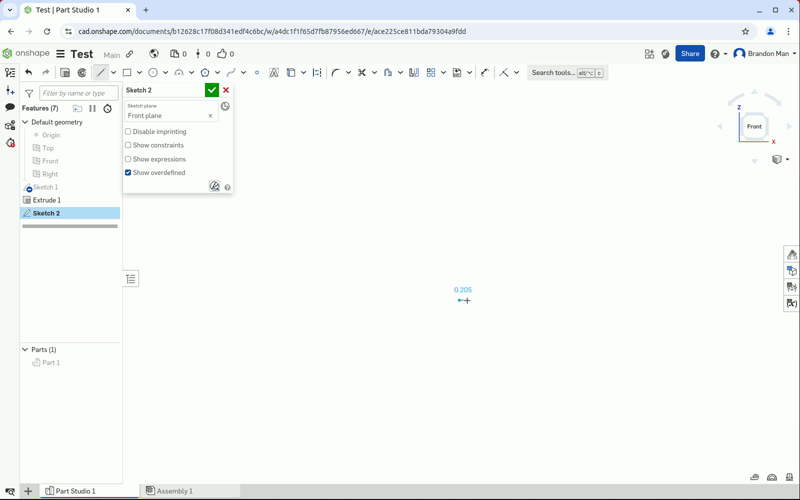
scroll(6)
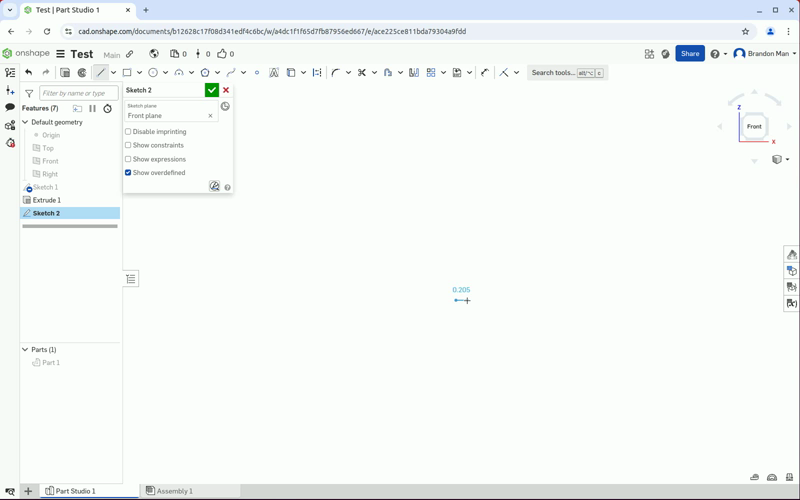
click(467, 300)
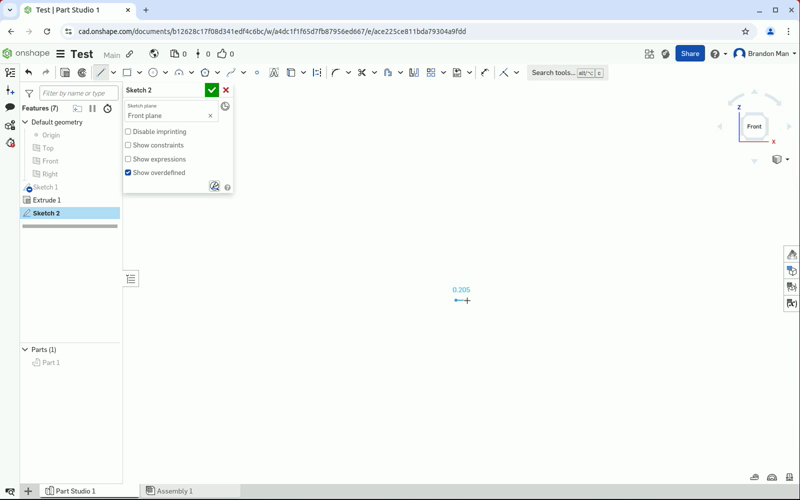
scroll(-6)
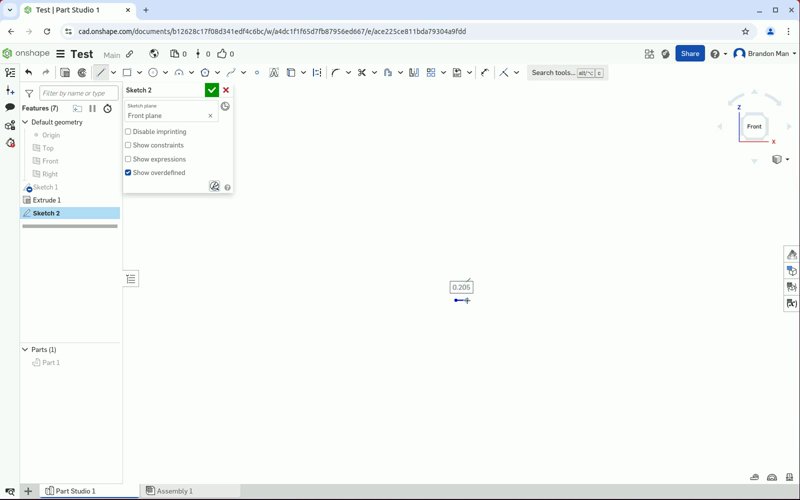
scroll(-6)
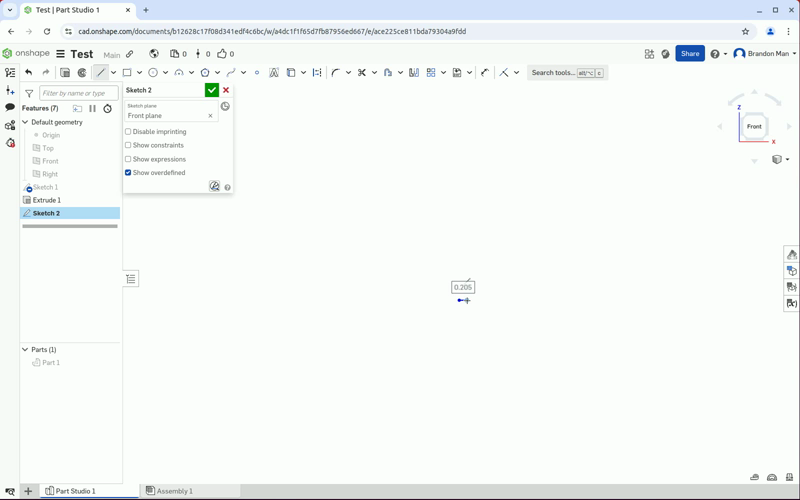
scroll(-6)
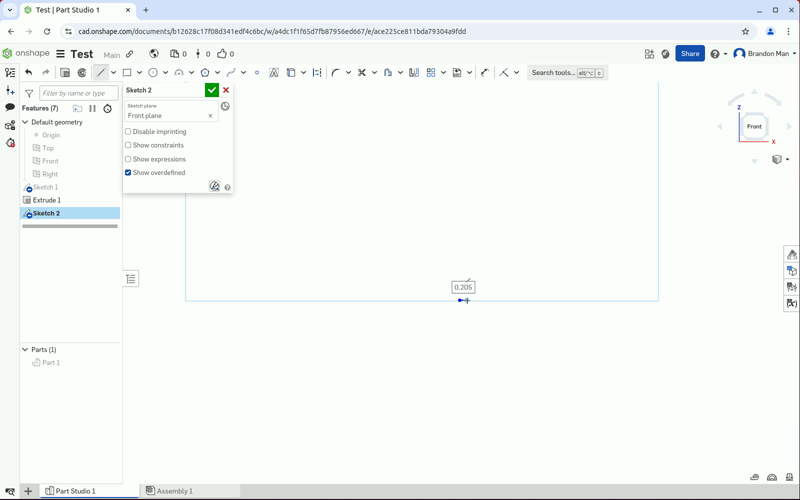
scroll(-6)
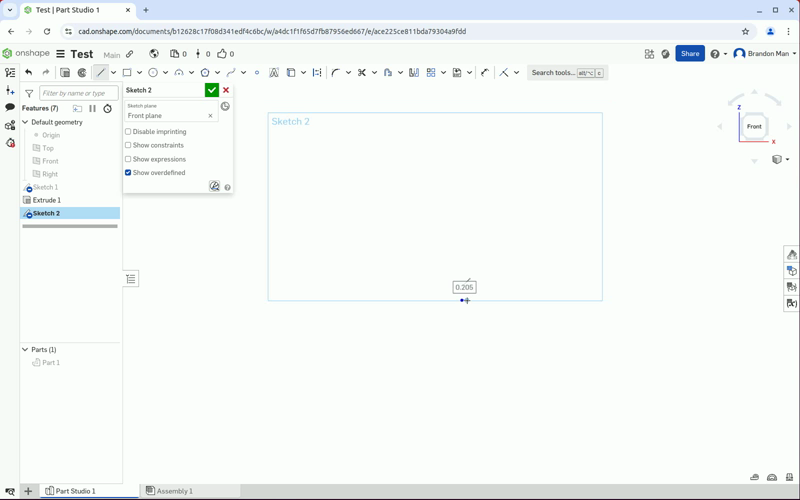
scroll(-6)
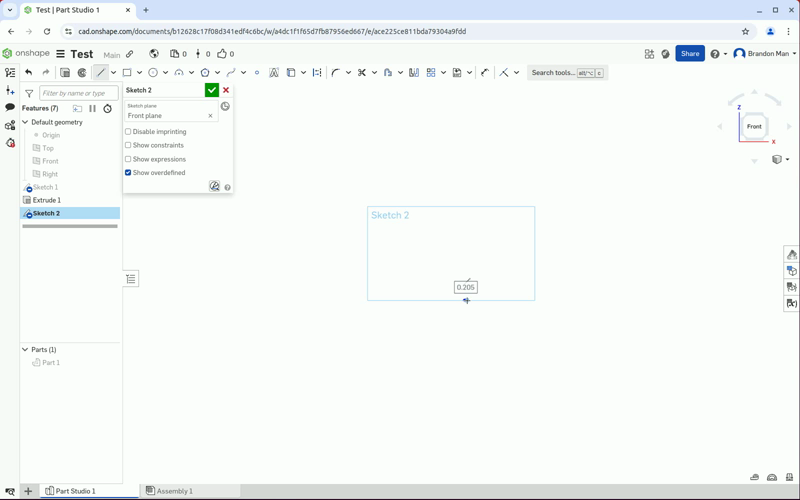
scroll(-6)
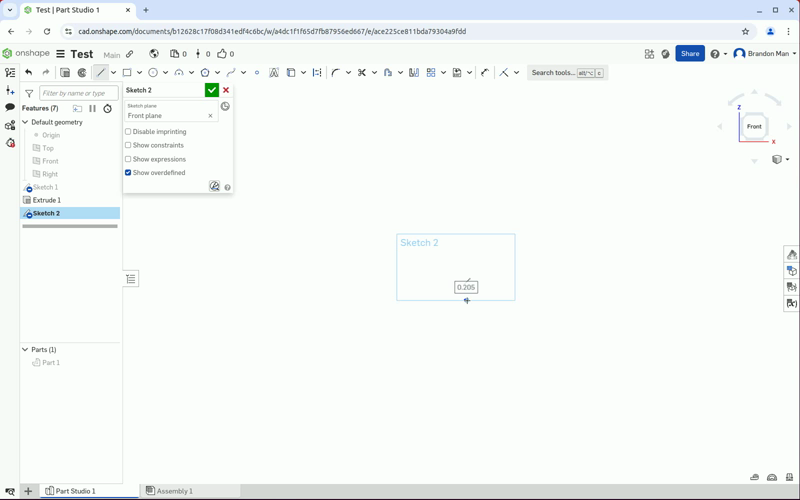
scroll(-6)
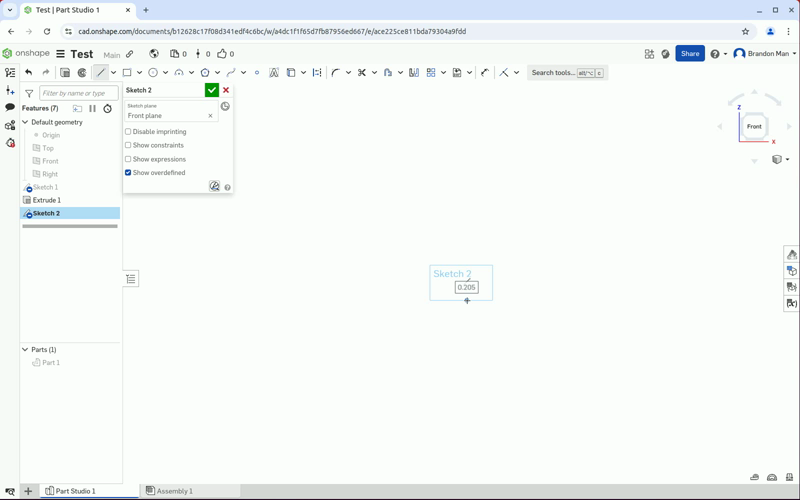
key_up(shift)
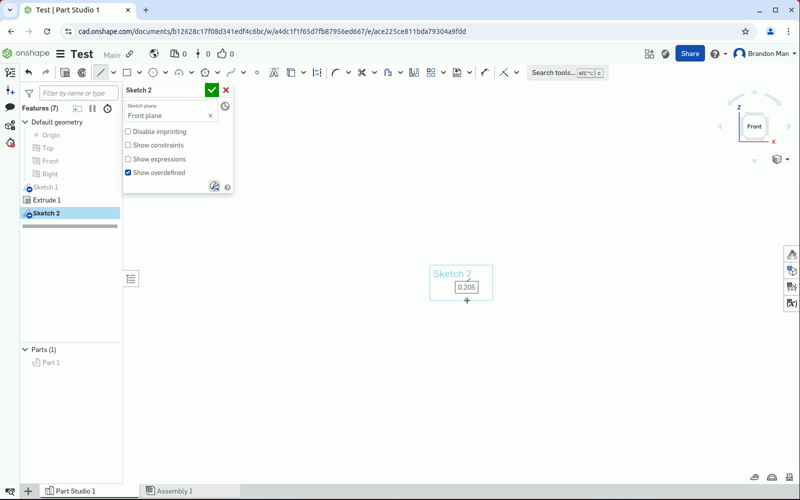
key(esc)
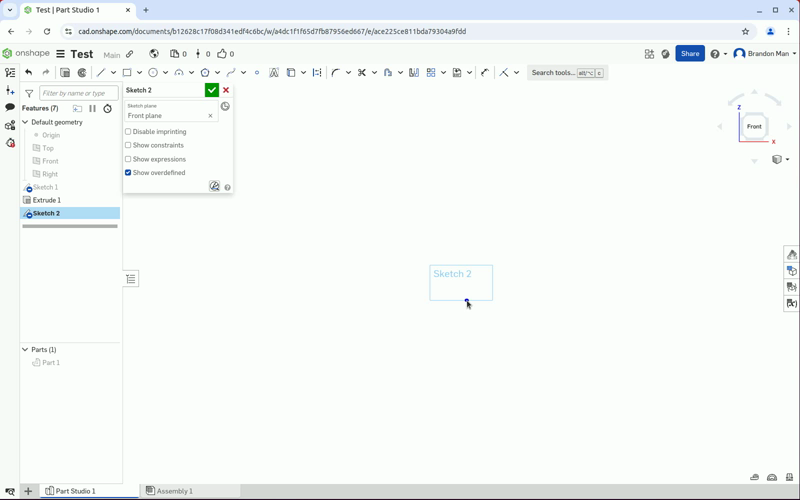
key(a)
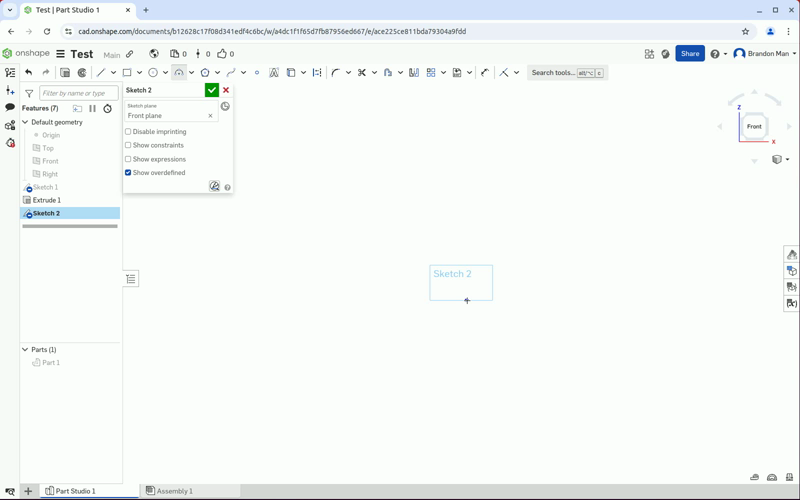
mouse_move(467, 300)
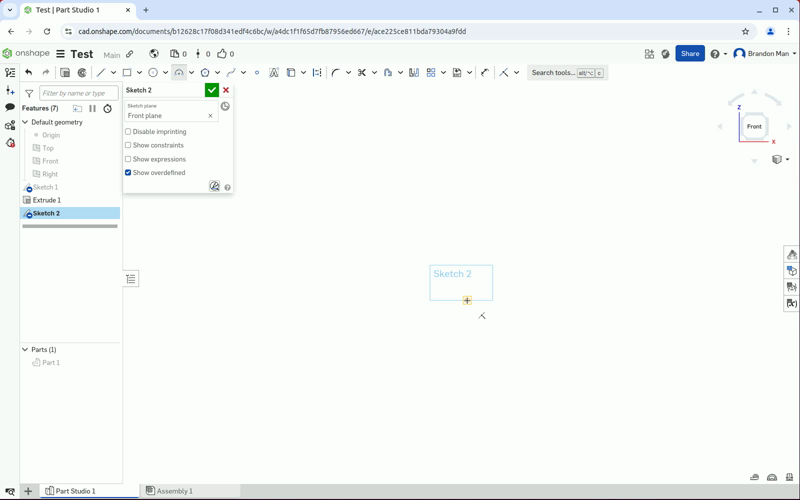
scroll(6)
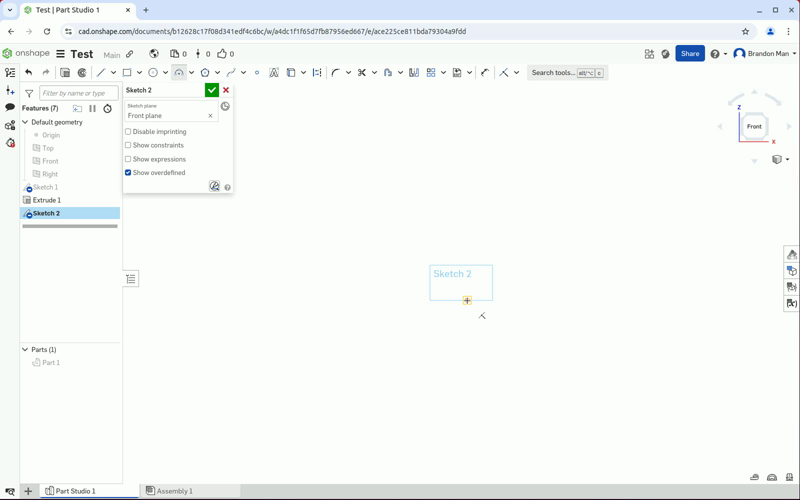
scroll(6)
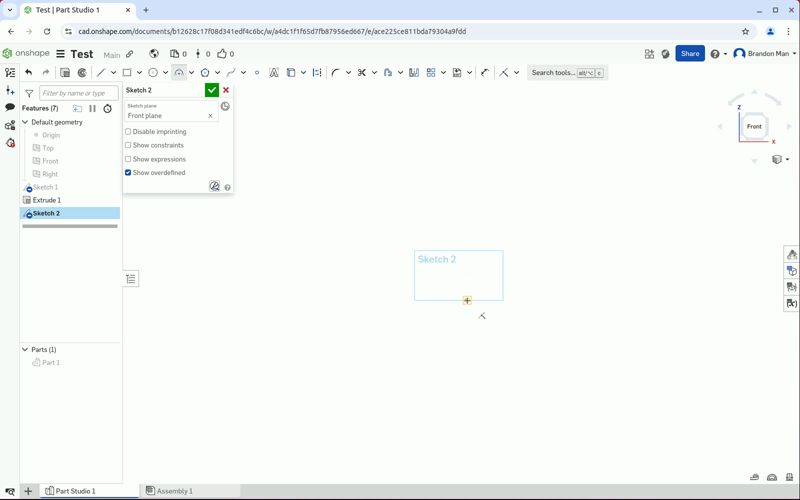
scroll(6)
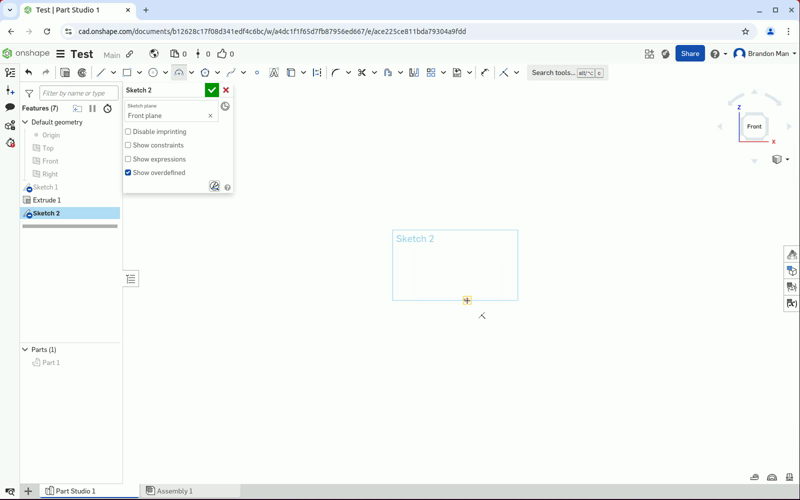
scroll(6)
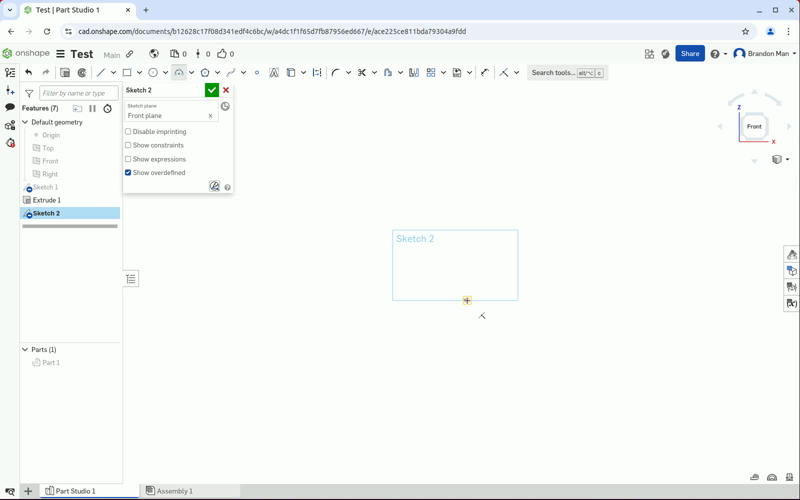
scroll(6)
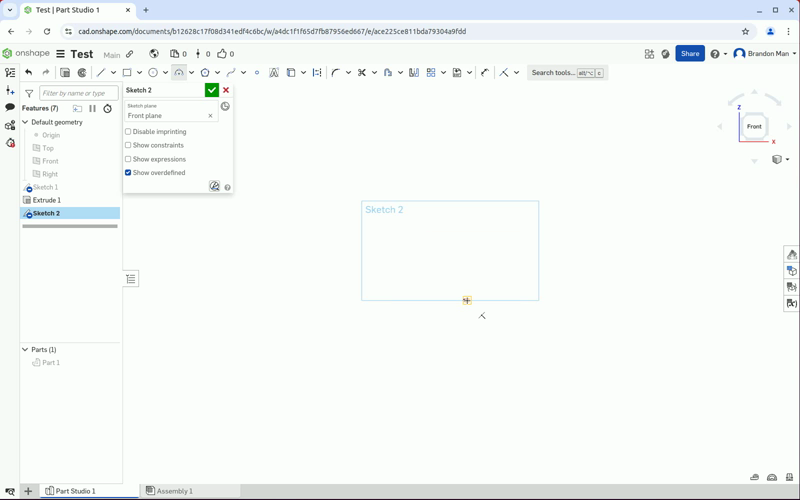
scroll(6)
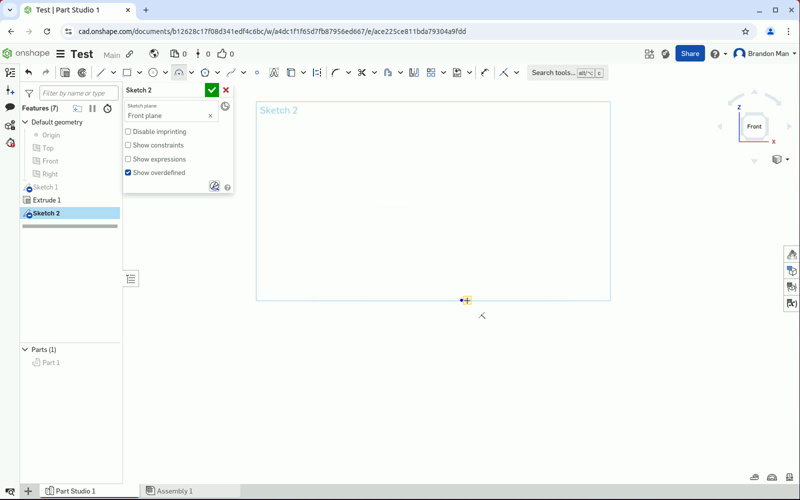
scroll(6)
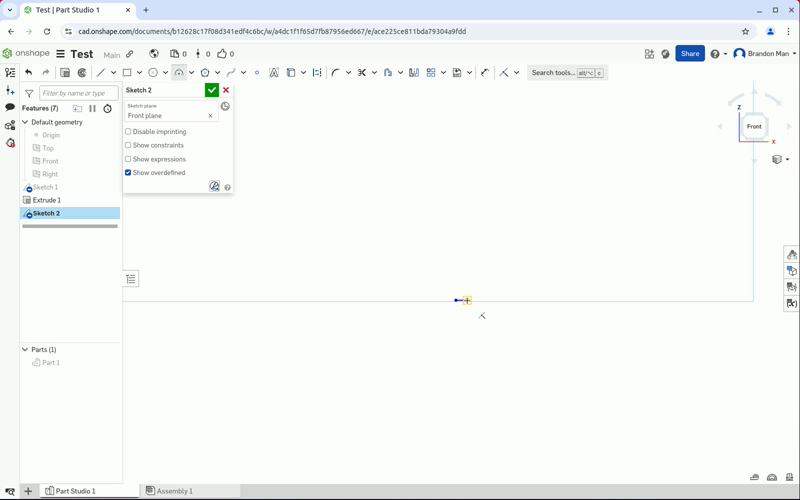
click(467, 300)
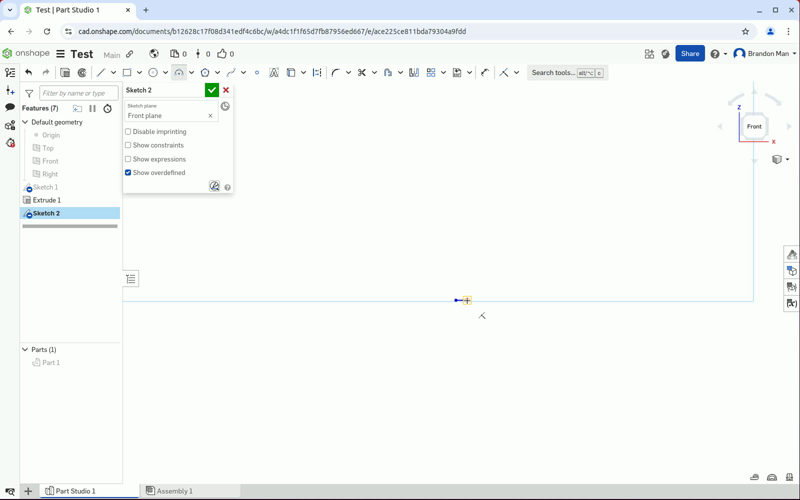
scroll(-6)
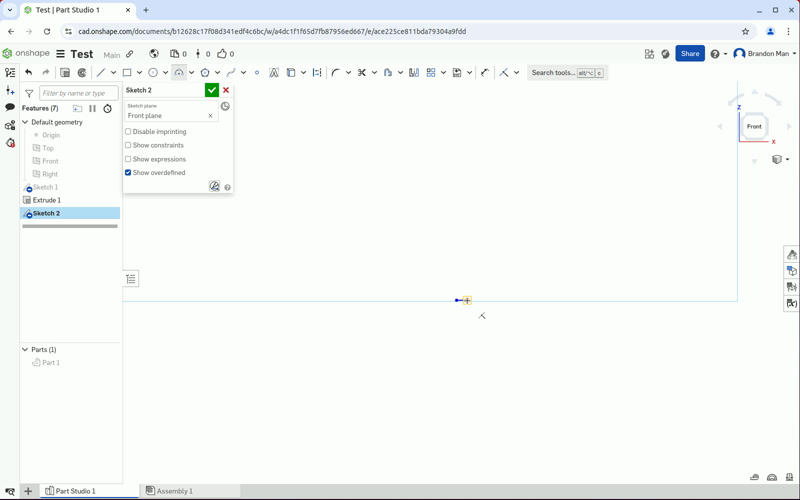
scroll(-6)
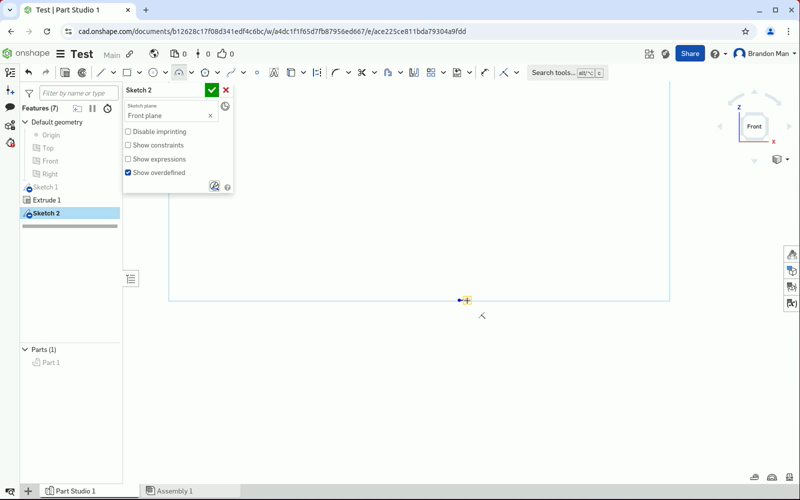
scroll(-6)
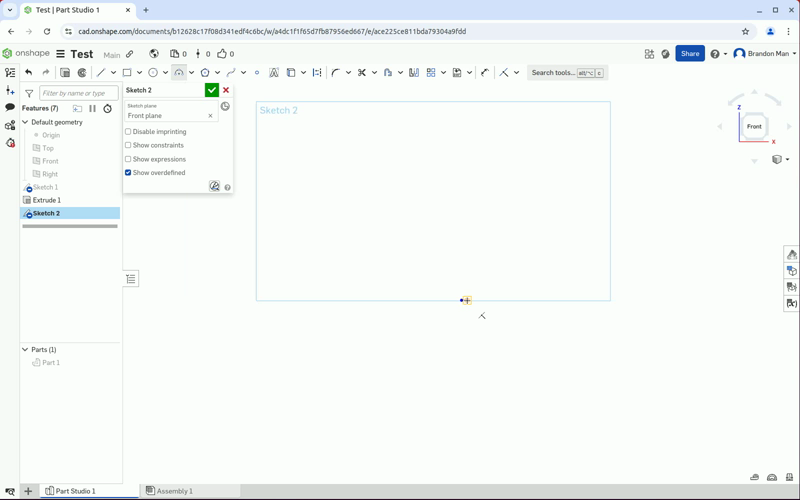
scroll(-6)
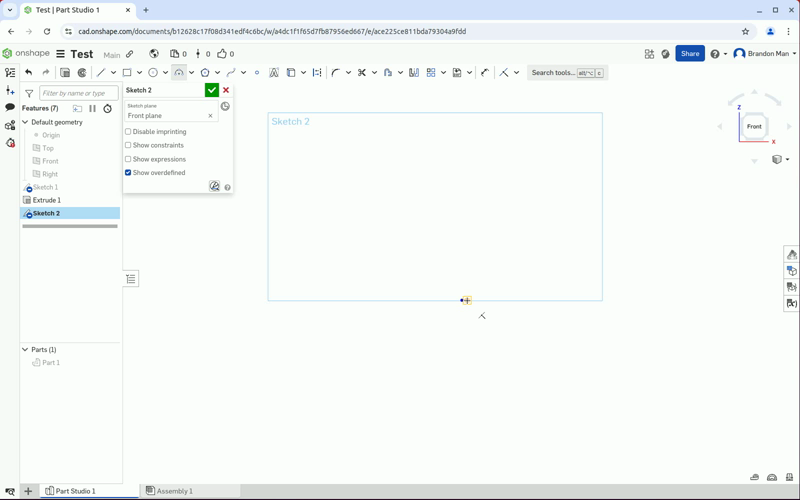
scroll(-6)
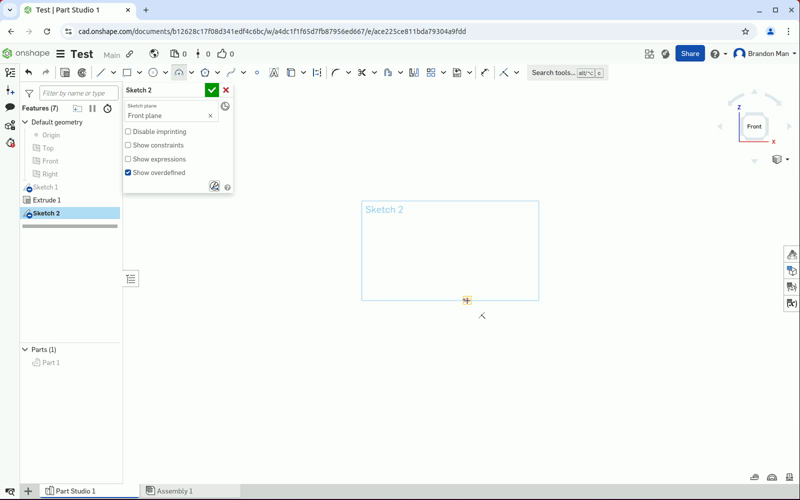
scroll(-6)
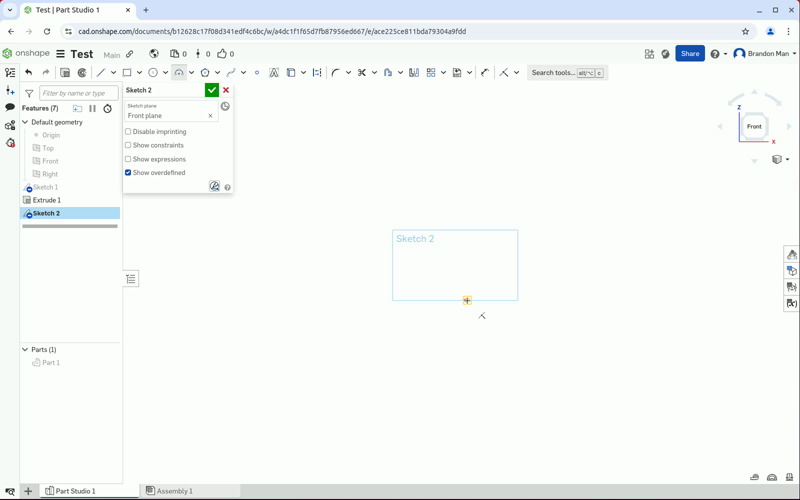
scroll(-6)
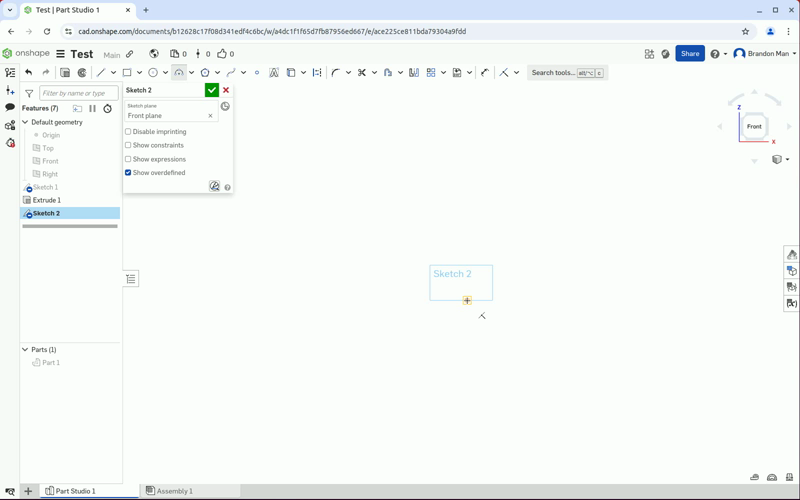
key_down(shift)
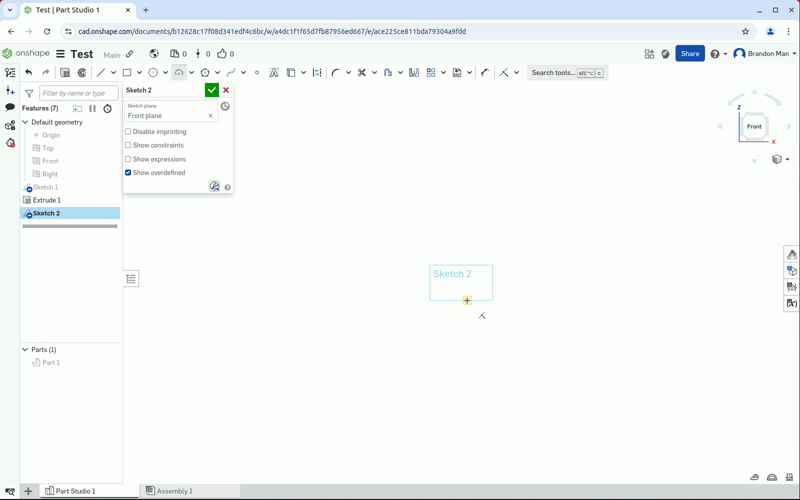
mouse_move(495, 300)
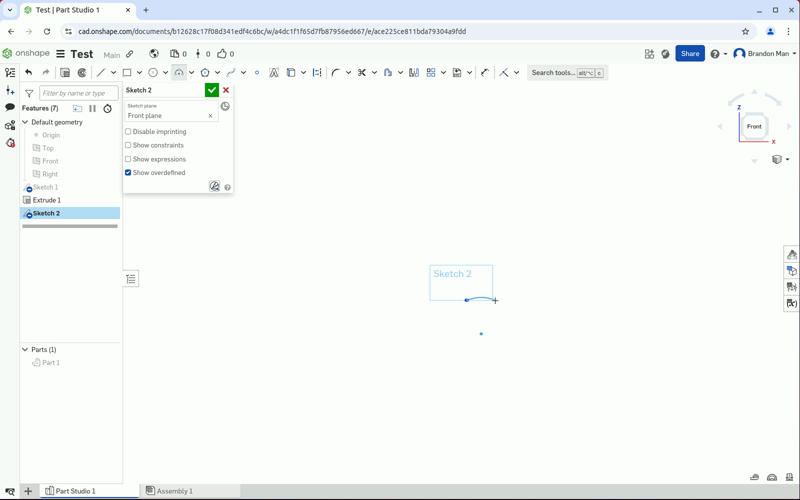
click(495, 300)
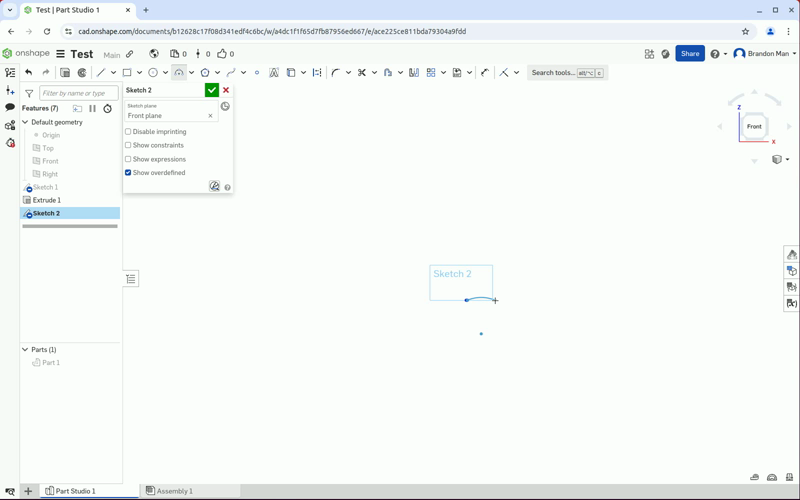
mouse_move(481, 314)
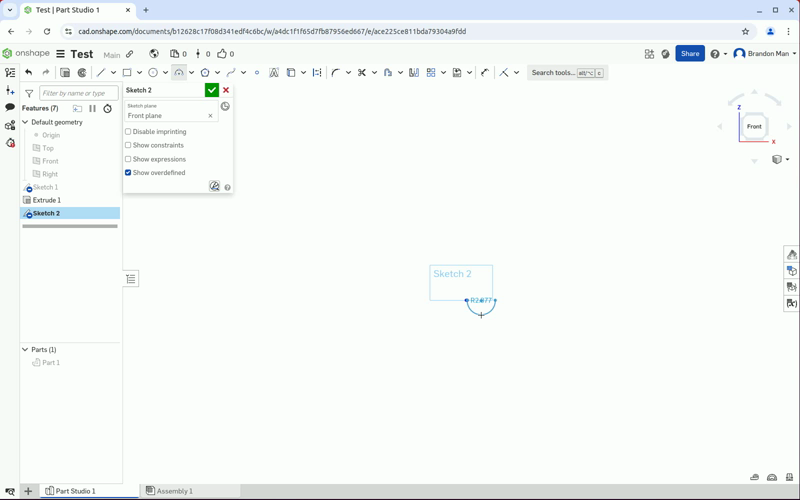
click(481, 314)
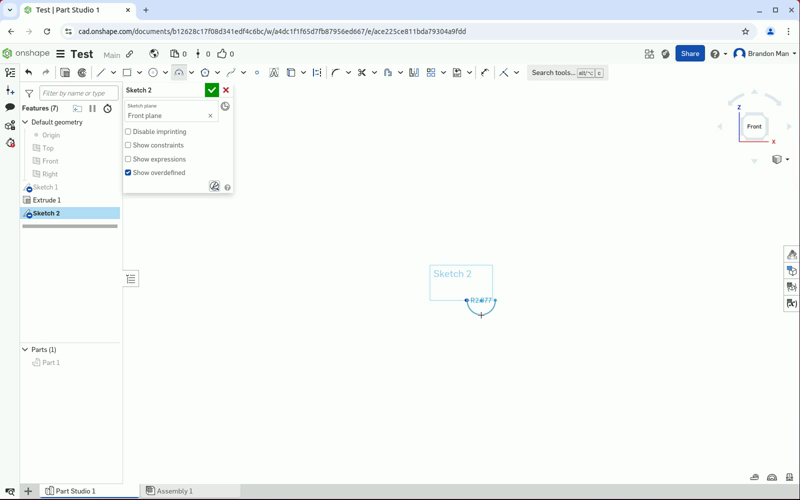
key_up(shift)
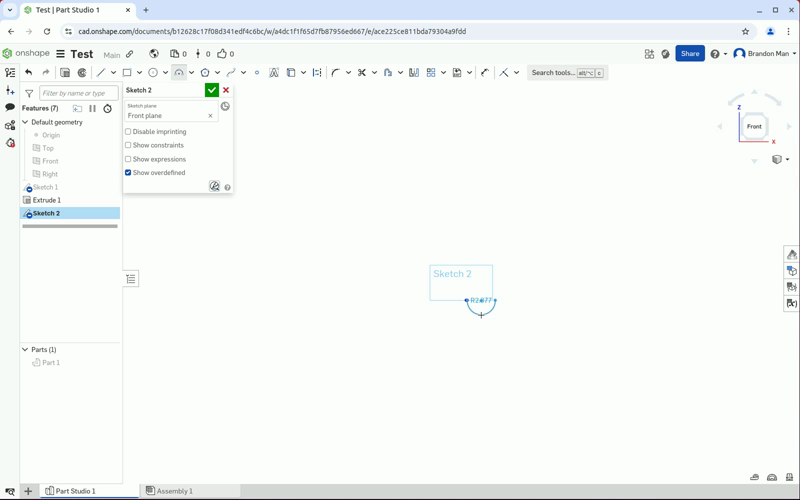
key(esc)
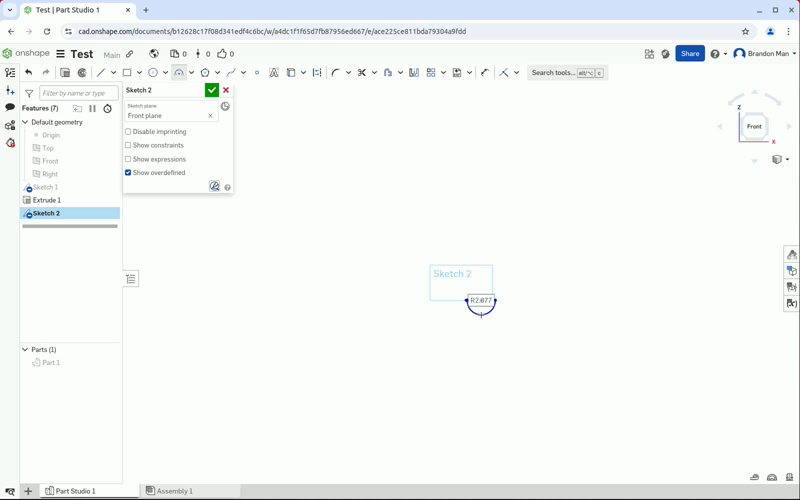
key(l)
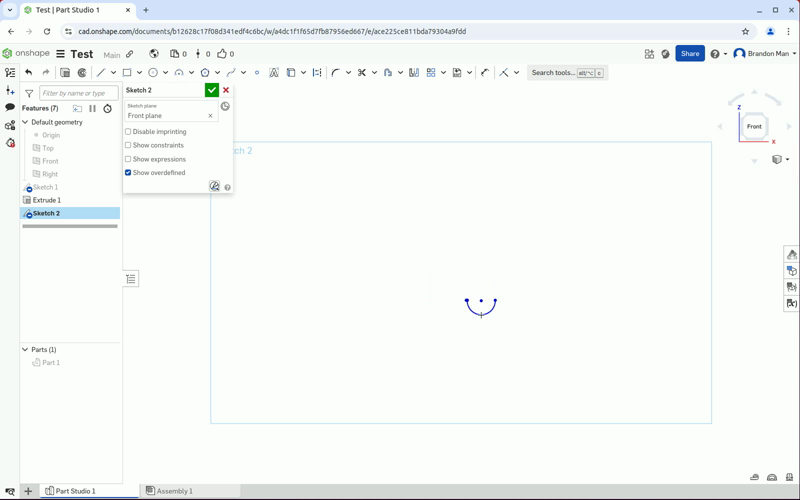
mouse_move(495, 300)
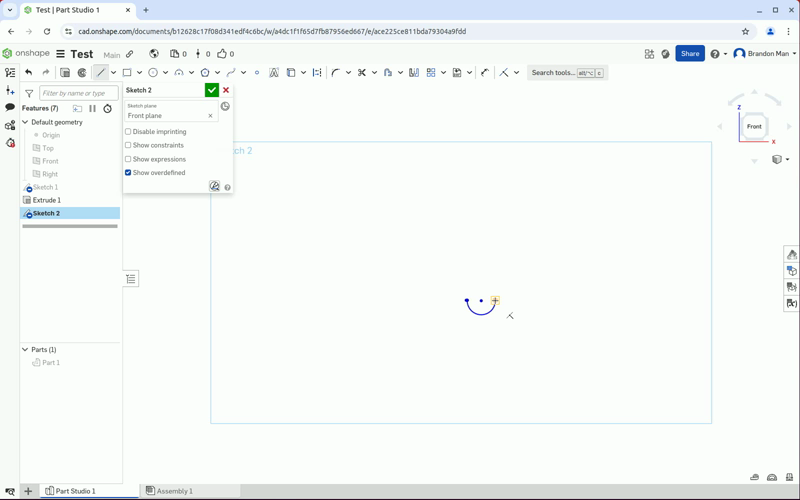
click(495, 300)
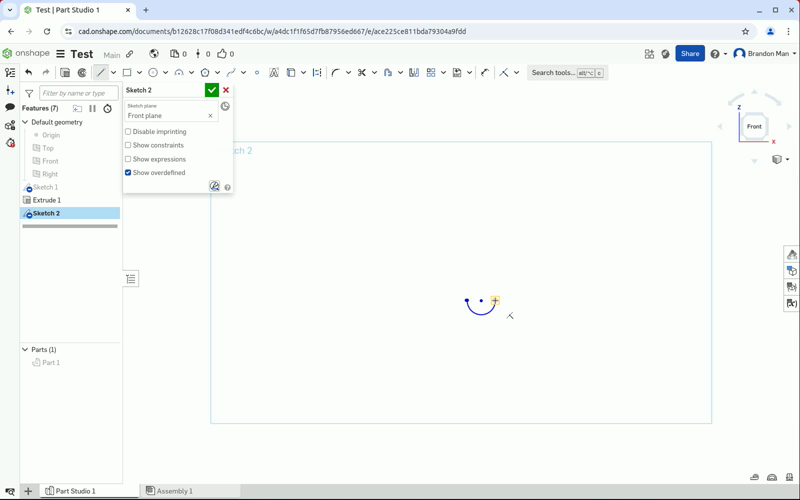
key_down(shift)
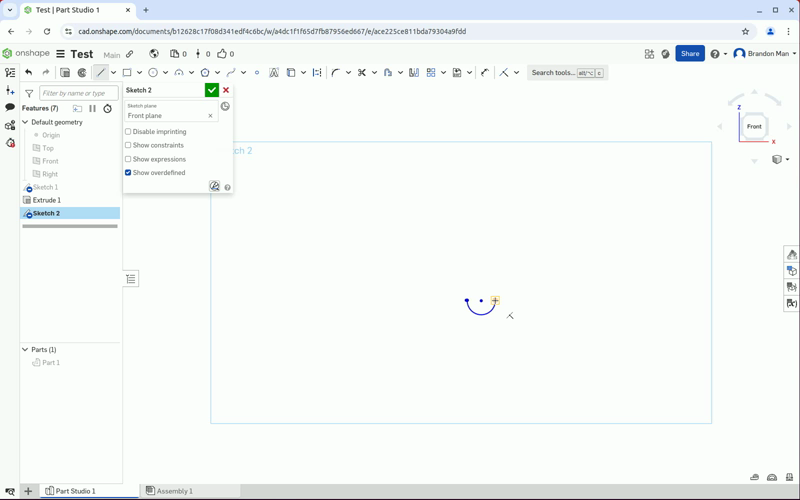
key_up(shift)
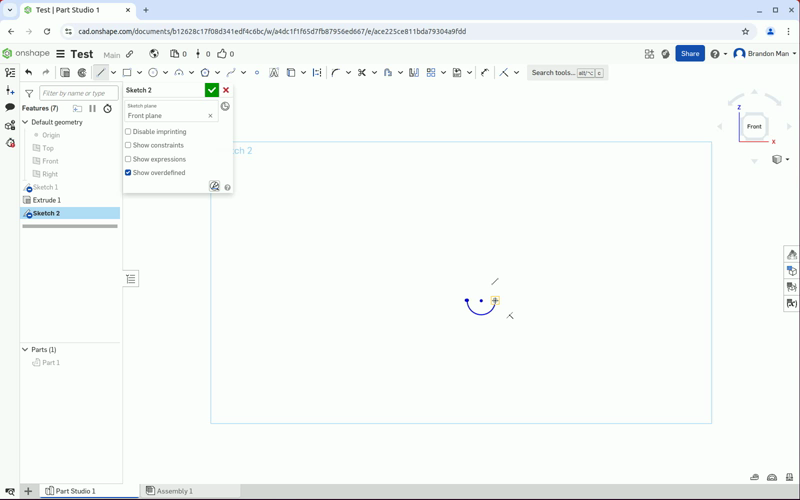
key_down(shift)
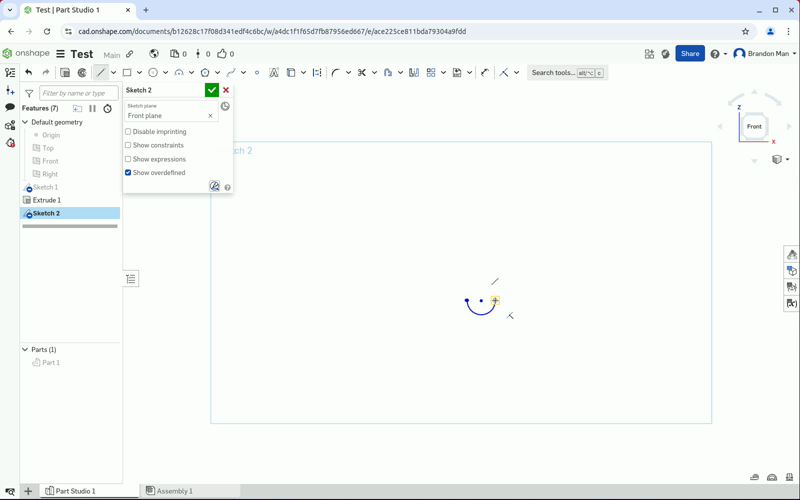
mouse_move(525, 300)
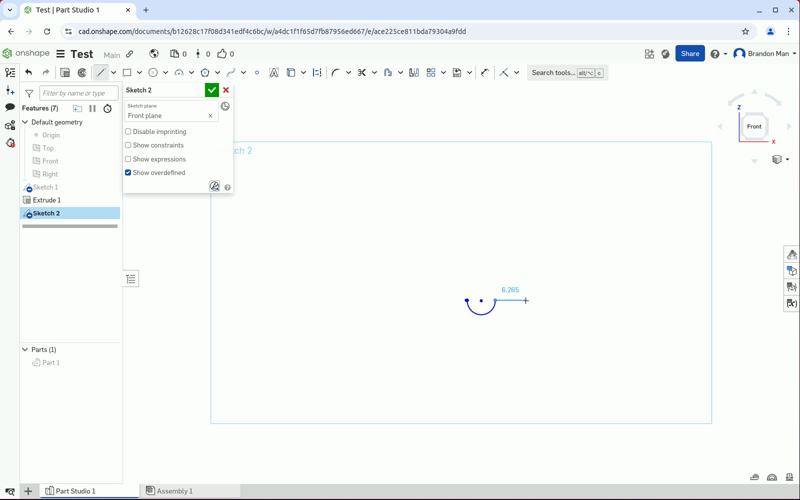
mouse_move(495, 281)
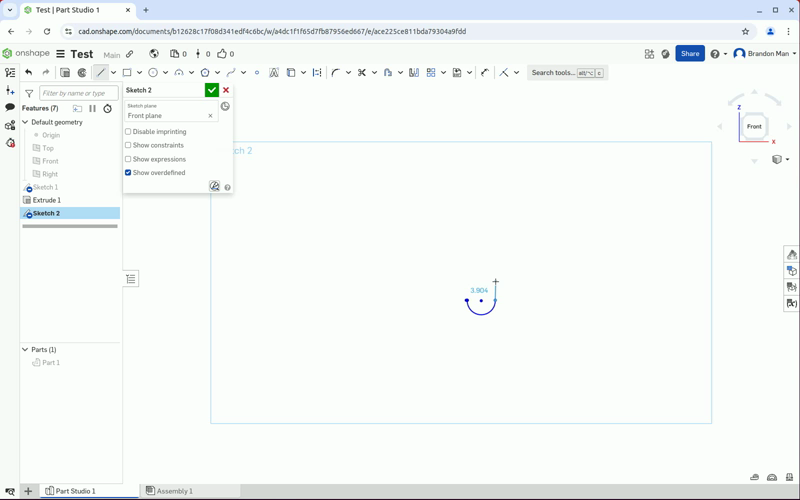
click(495, 281)
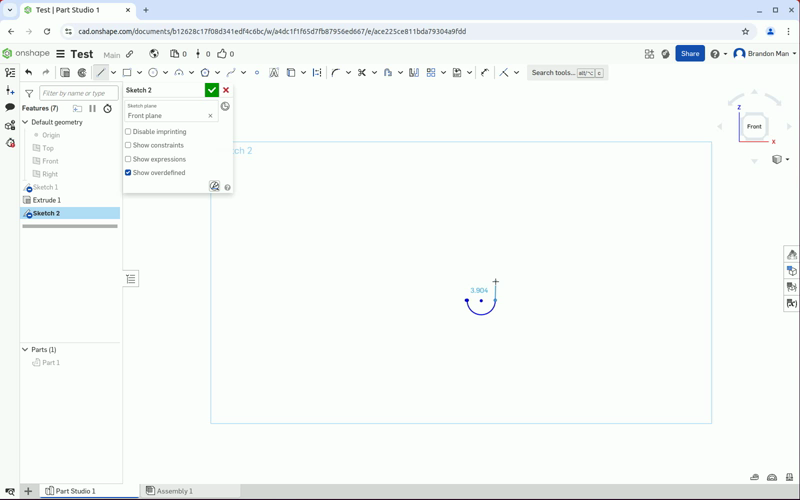
key_up(shift)
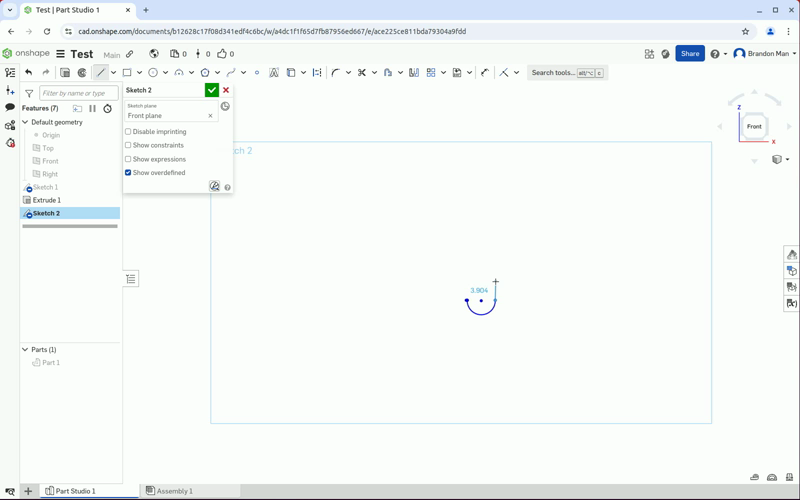
key_down(shift)
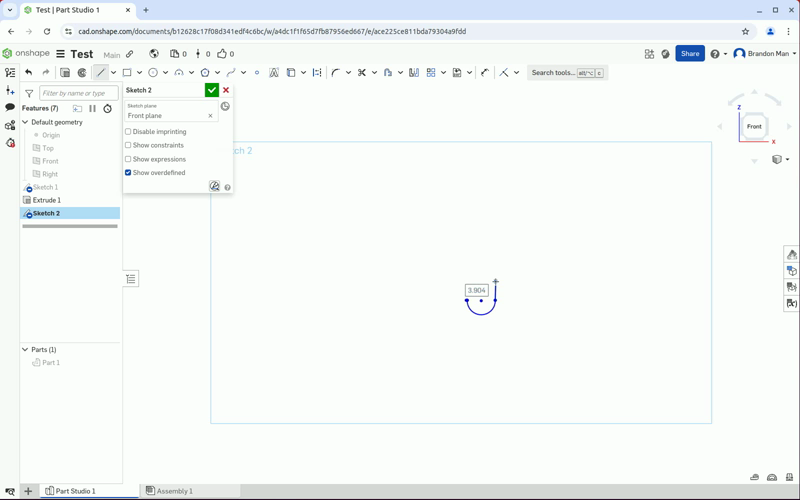
mouse_move(525, 281)
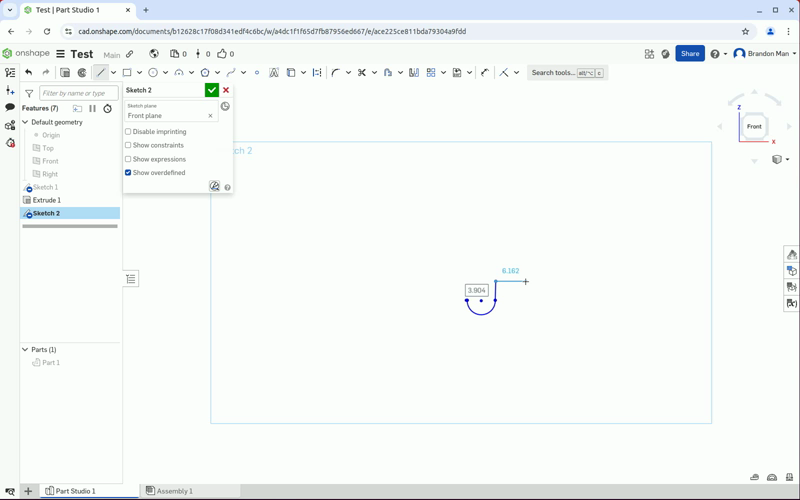
mouse_move(466, 281)
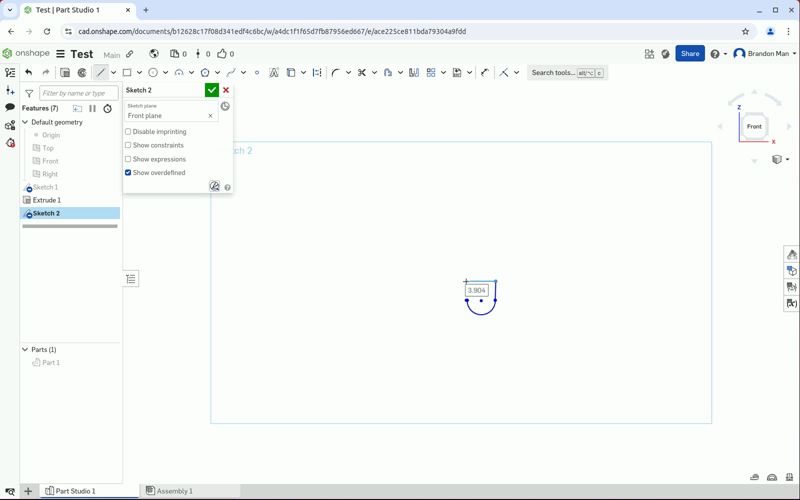
click(466, 281)
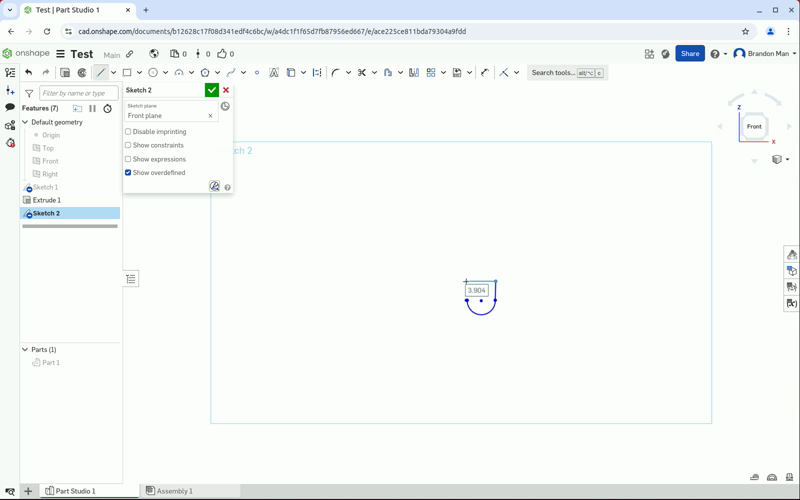
key_up(shift)
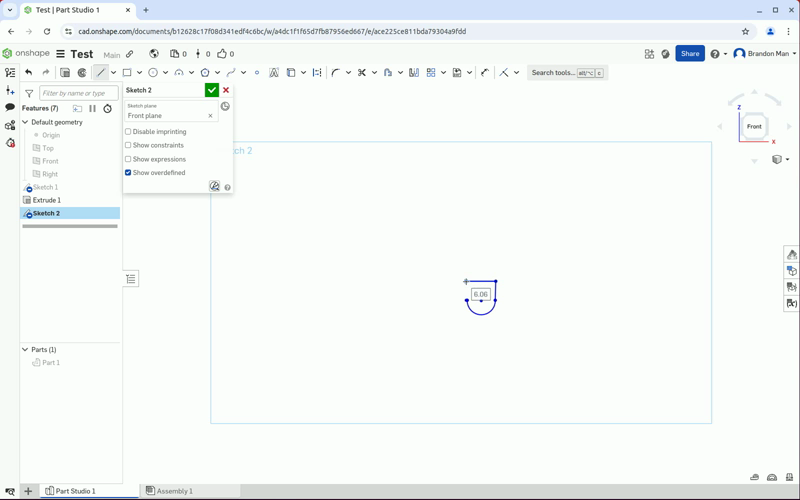
mouse_move(496, 281)
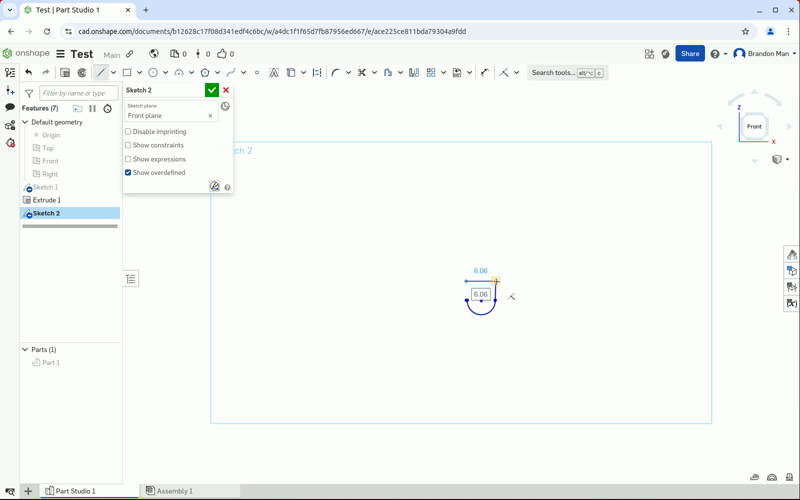
key_down(shift)
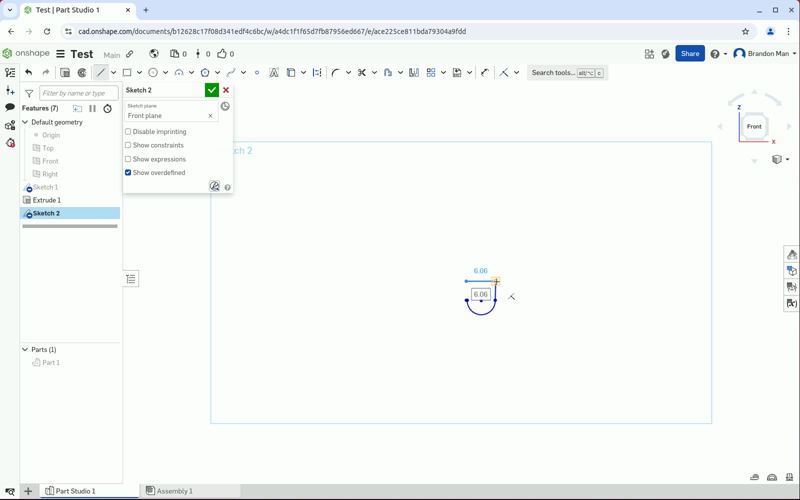
mouse_move(466, 300)
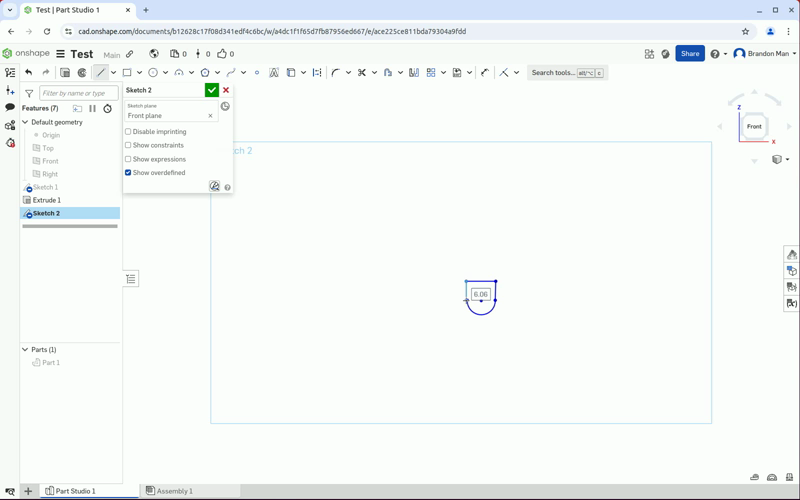
scroll(6)
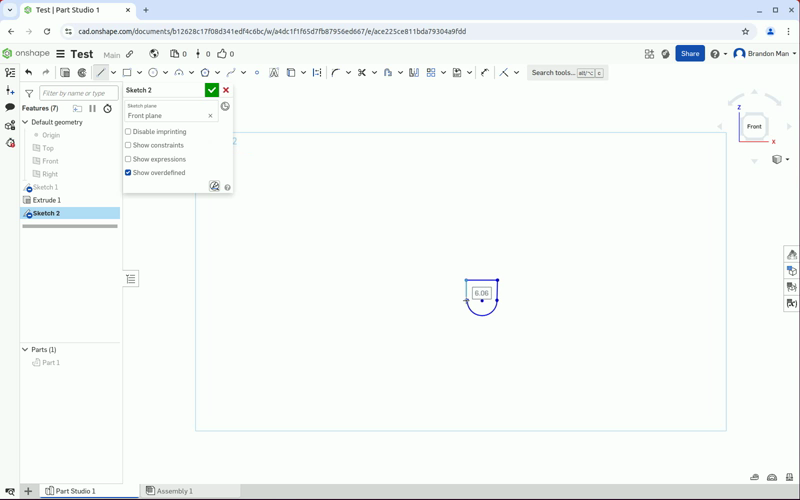
scroll(6)
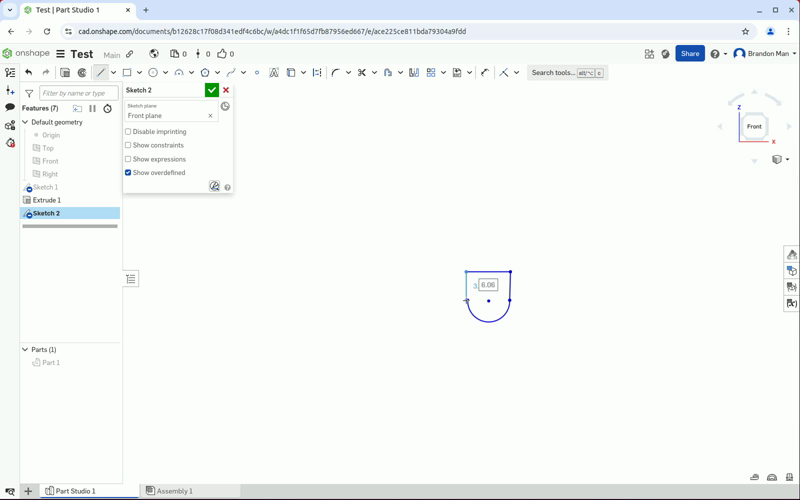
scroll(6)
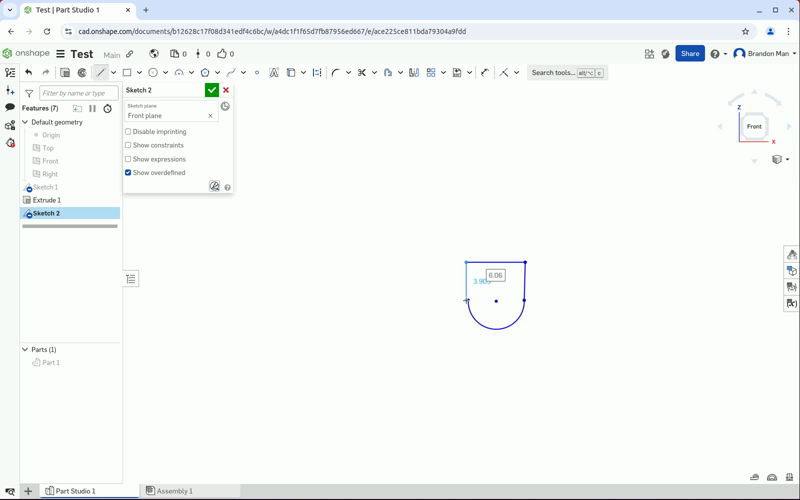
scroll(6)
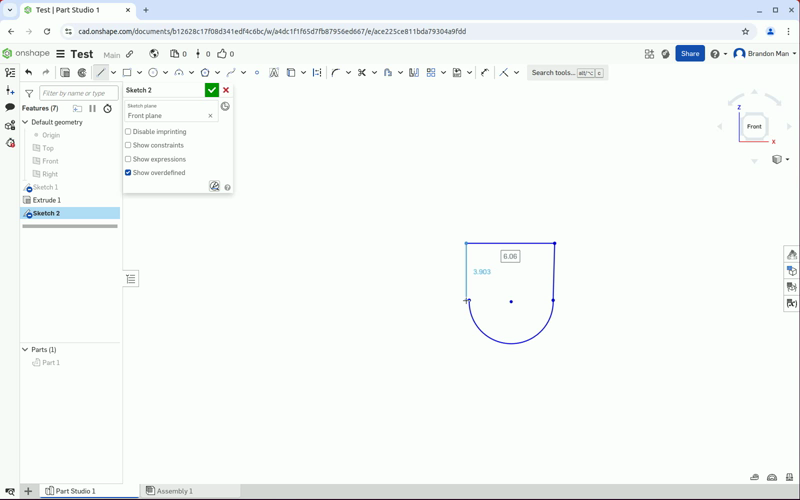
scroll(6)
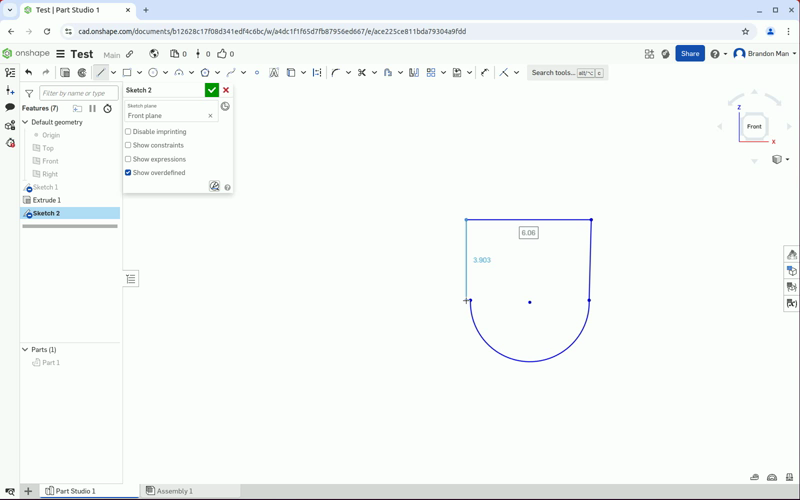
scroll(6)
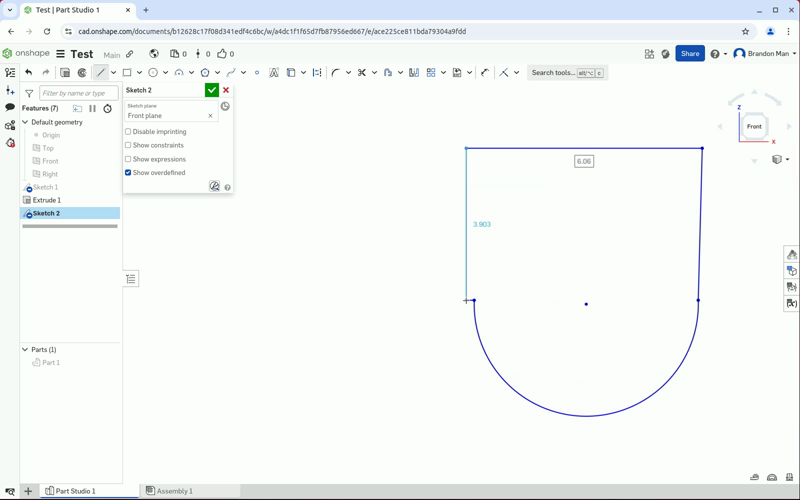
scroll(6)
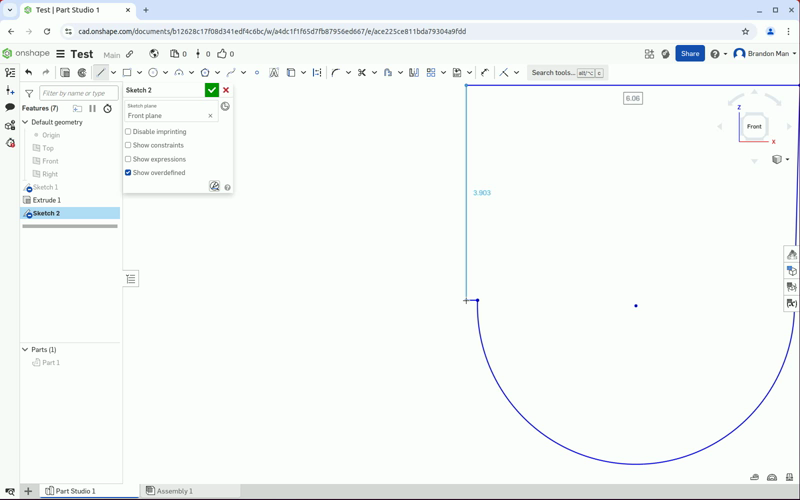
key_up(shift)
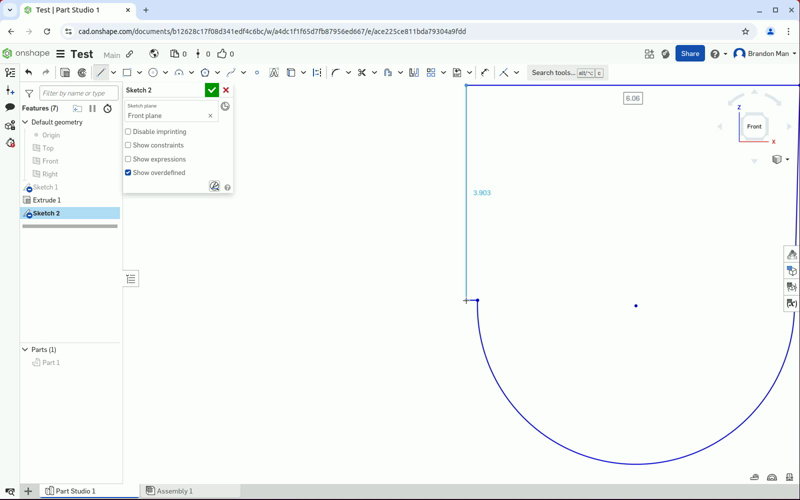
click(466, 300)
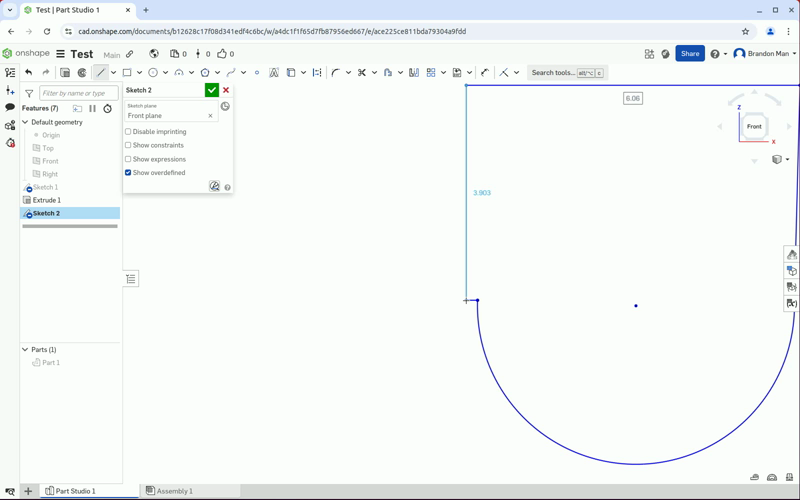
scroll(-6)
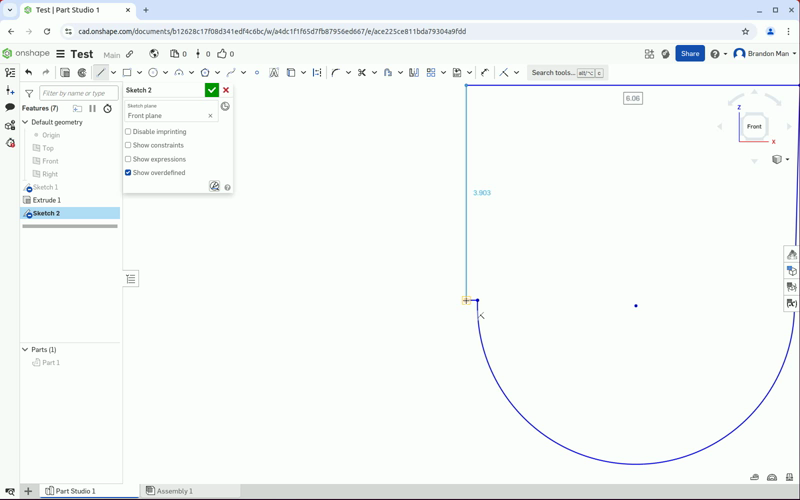
scroll(-6)
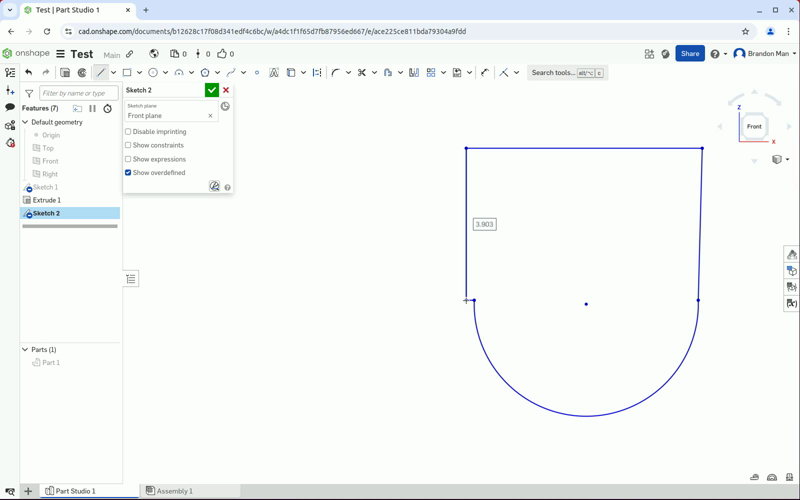
scroll(-6)
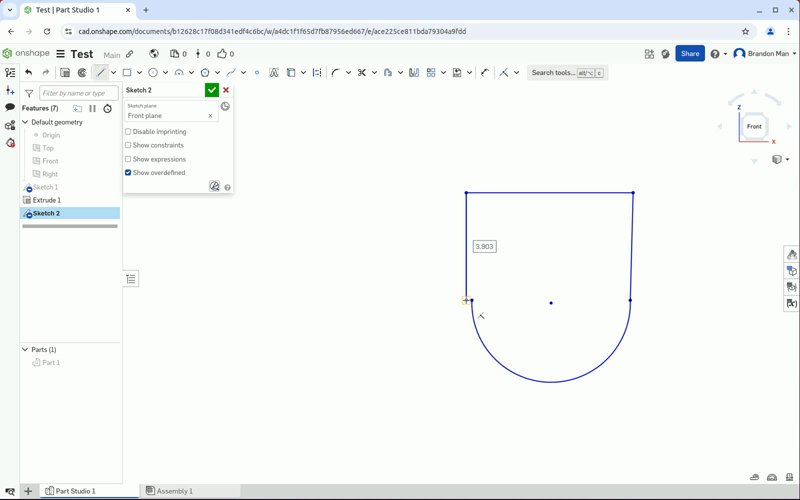
scroll(-6)
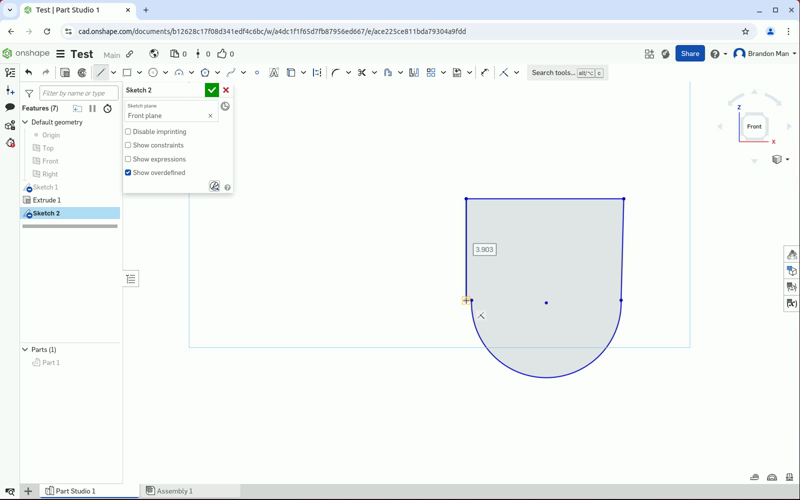
scroll(-6)
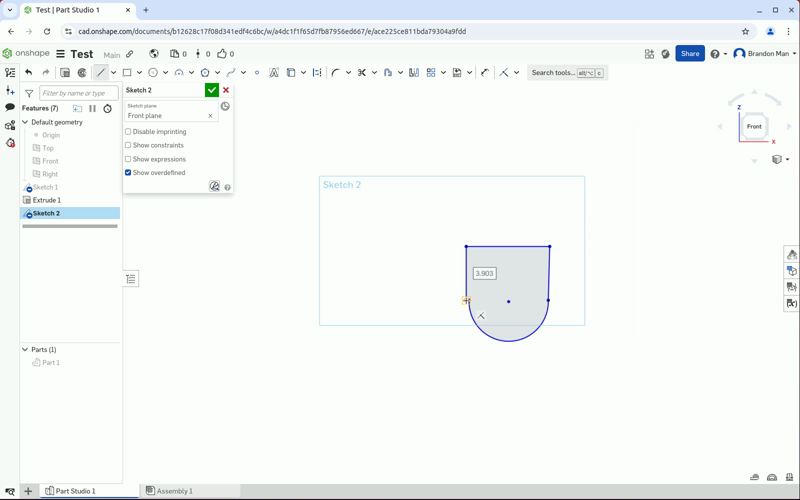
scroll(-6)
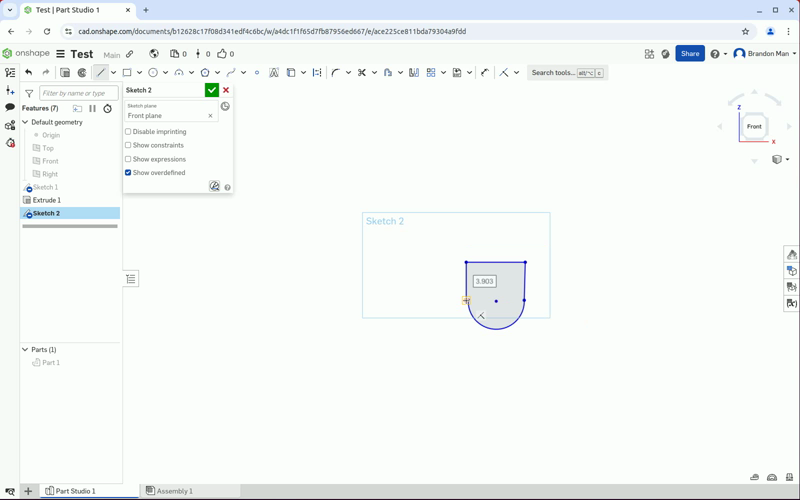
scroll(-6)
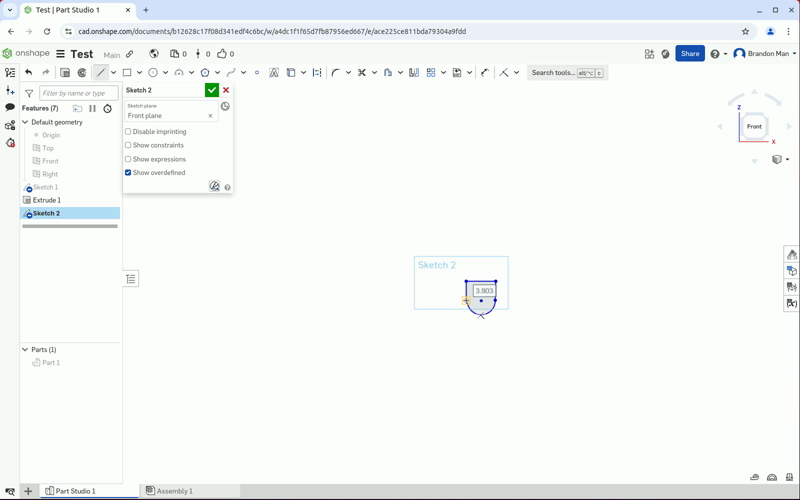
key(esc)
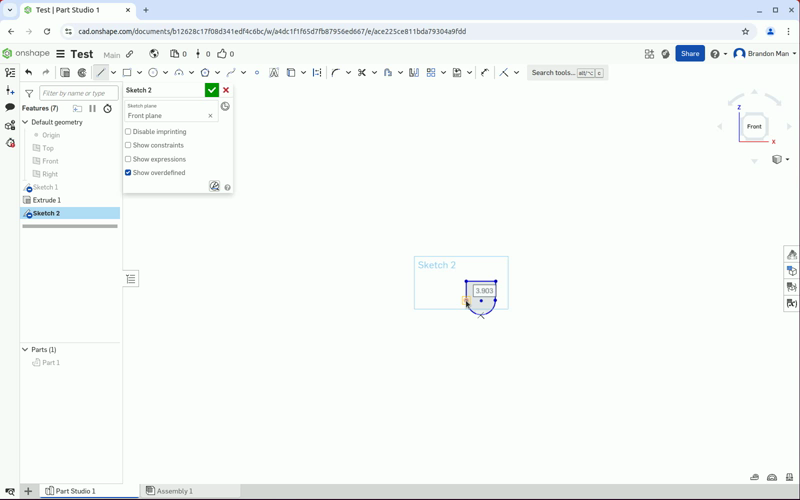
mouse_move(480, 306)
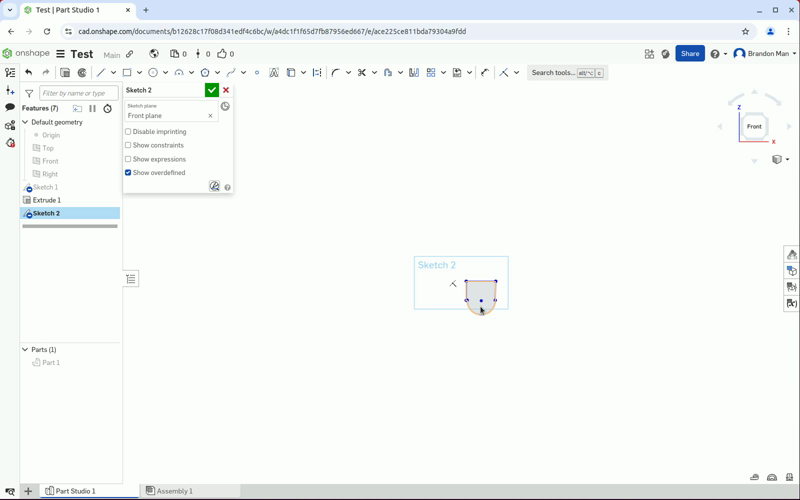
scroll(6)
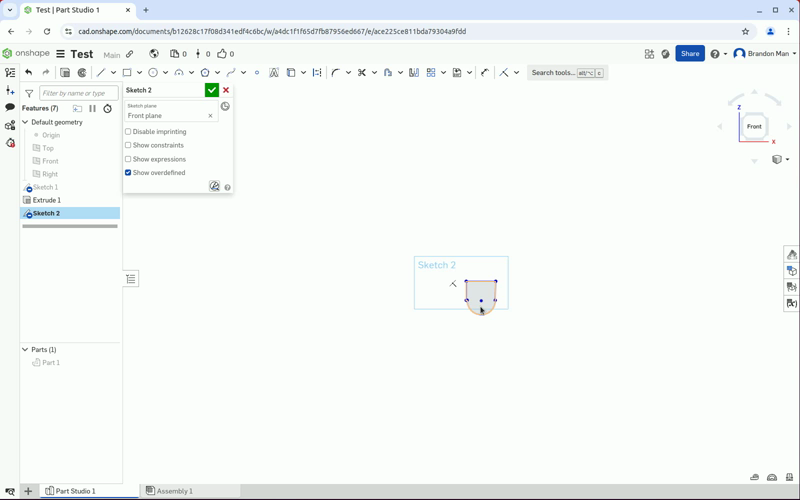
scroll(6)
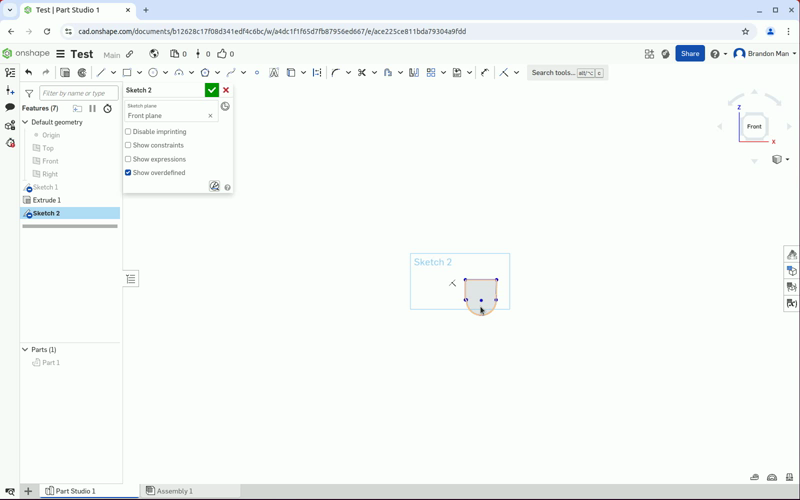
scroll(6)
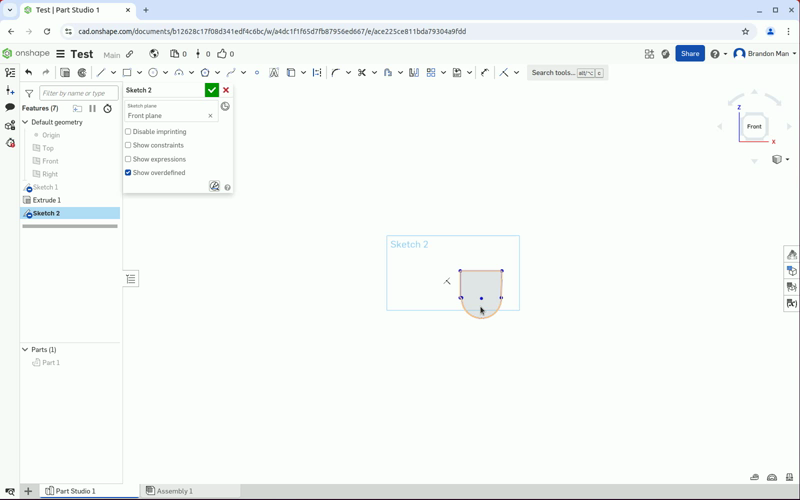
scroll(6)
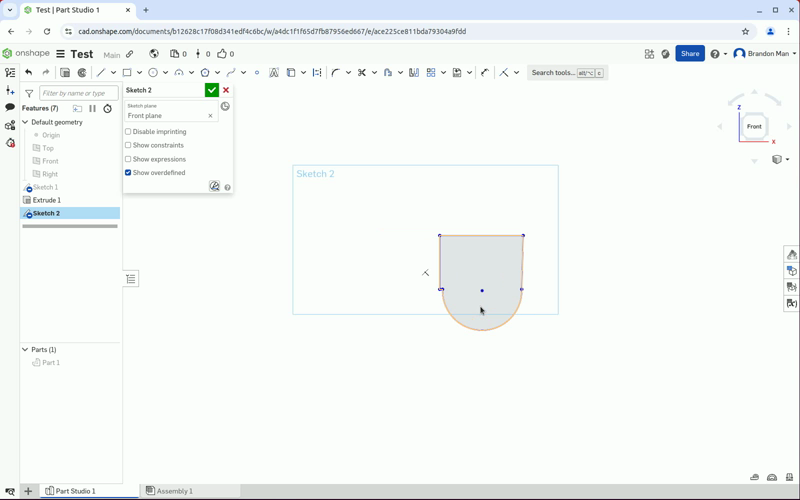
scroll(6)
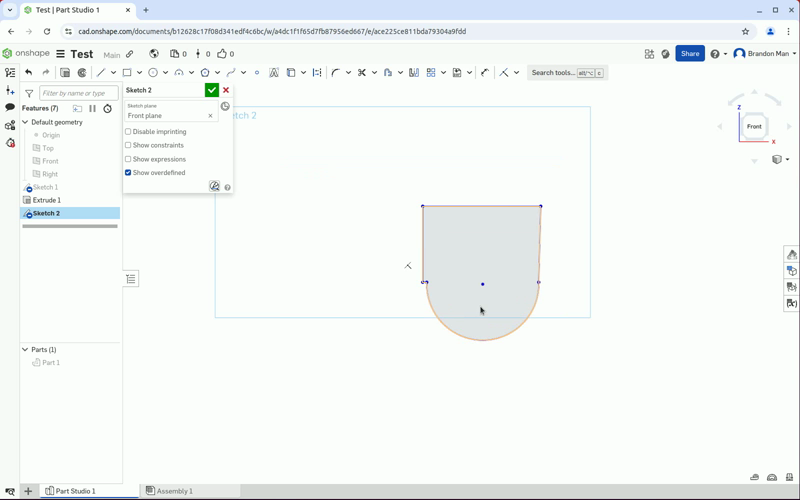
scroll(6)
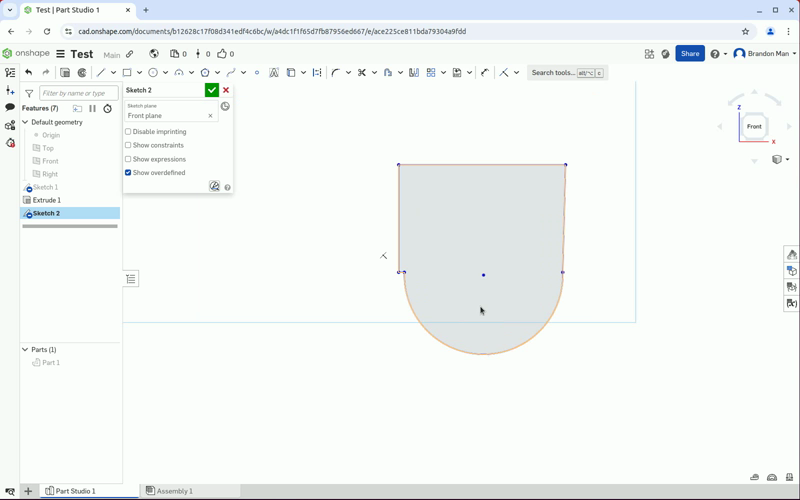
scroll(6)
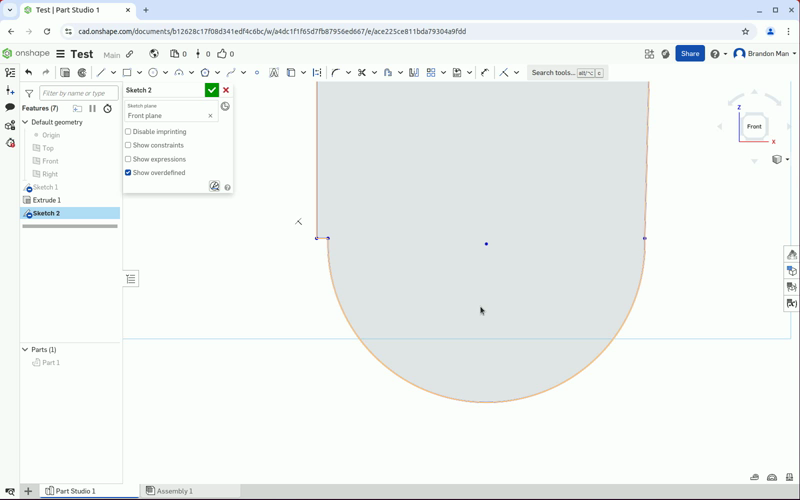
click(480, 306)
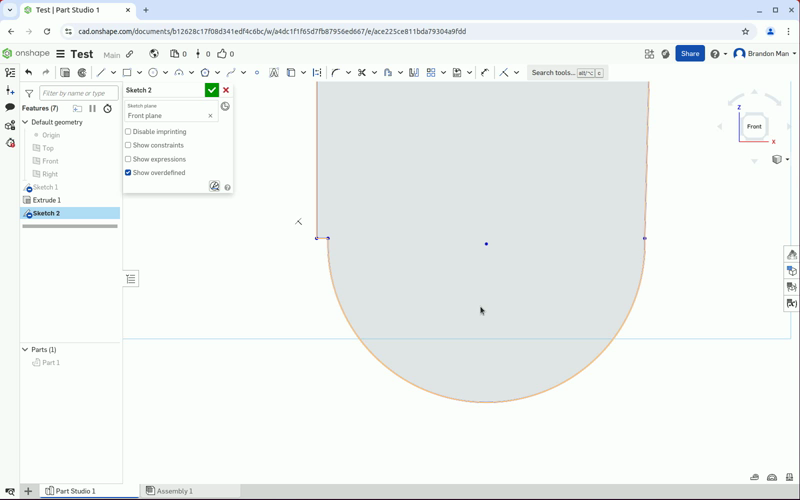
scroll(-6)
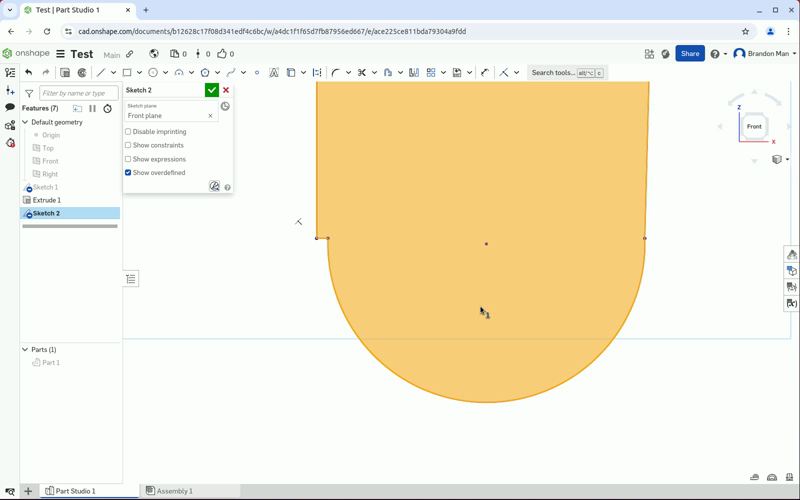
scroll(-6)
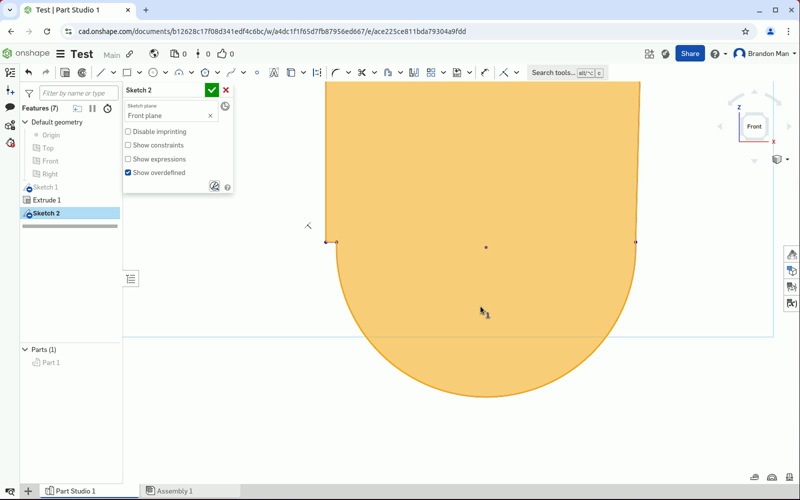
scroll(-6)
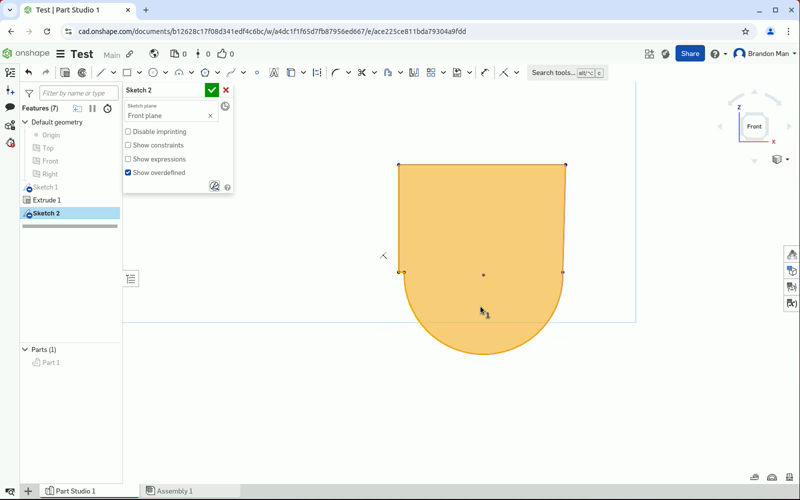
scroll(-6)
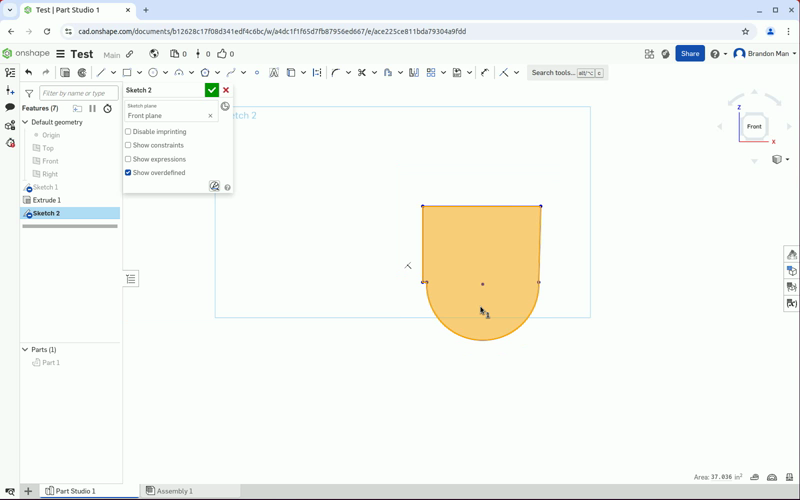
scroll(-6)
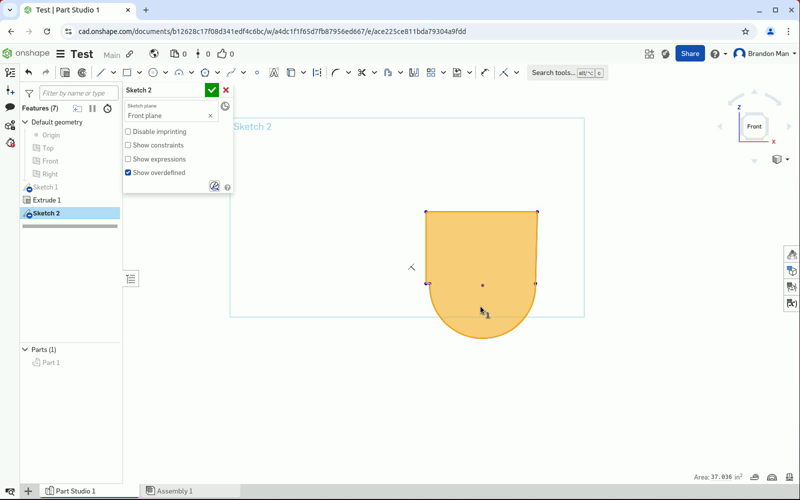
scroll(-6)
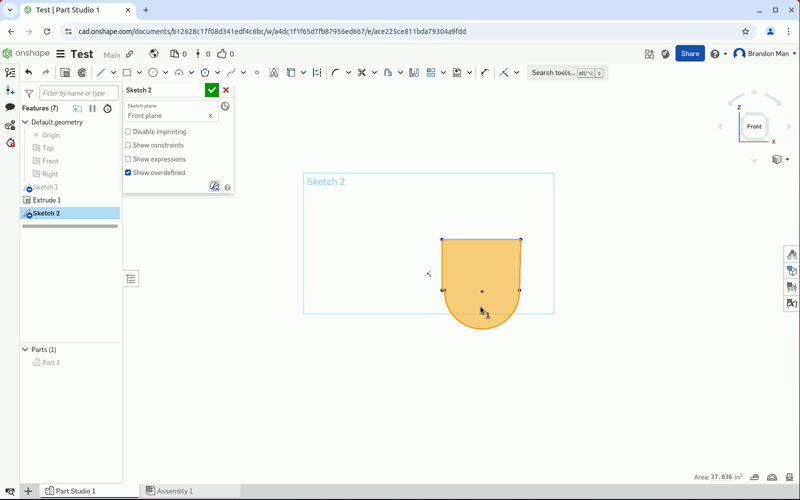
scroll(-6)
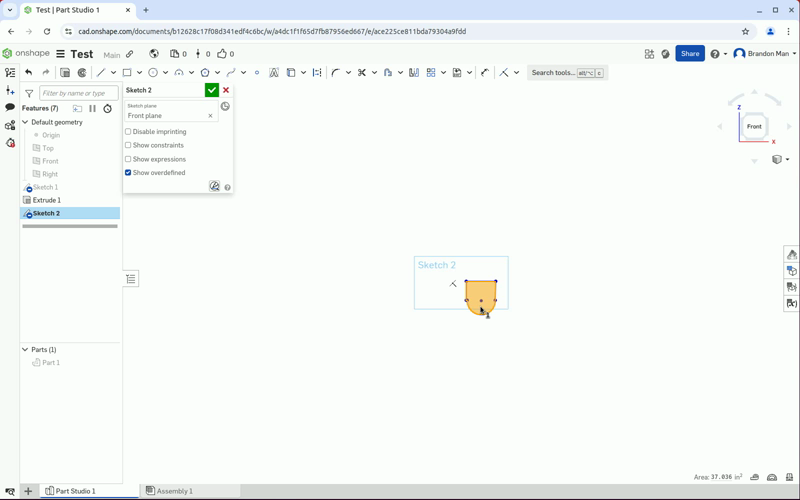
mouse_move(73, 352)
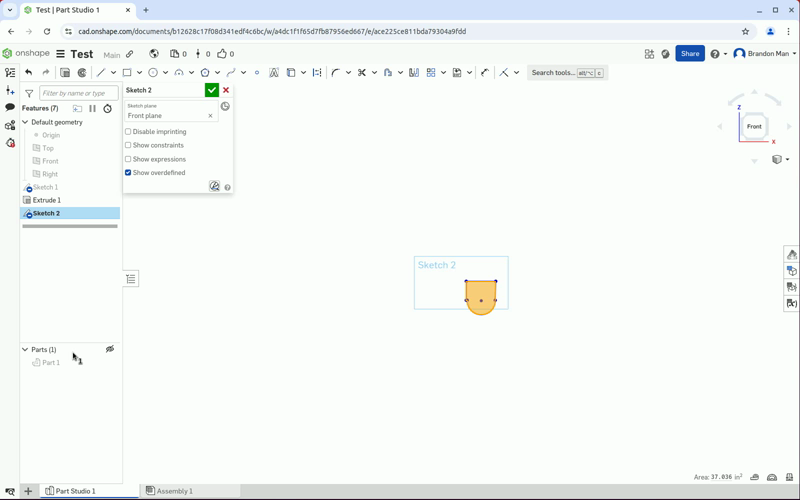
key(shift+y)
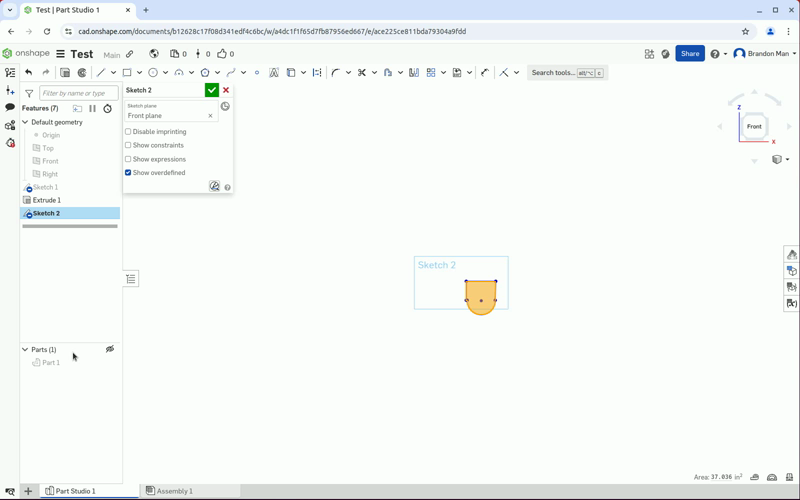
key(shift+e)
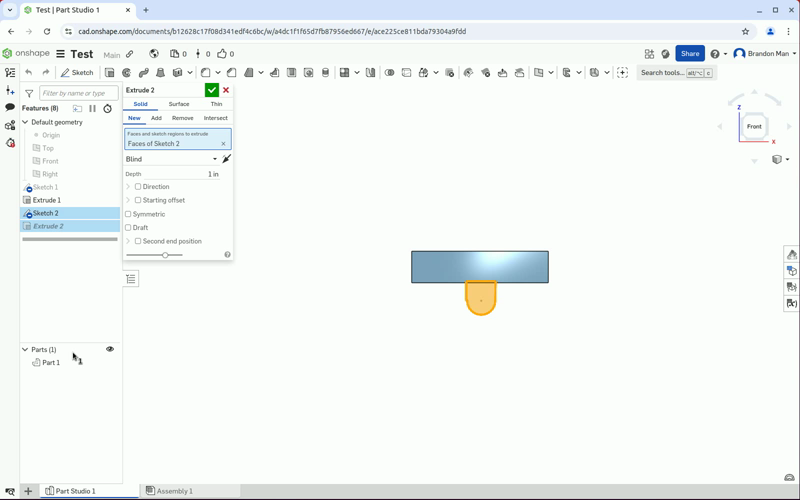
mouse_move(143, 106)
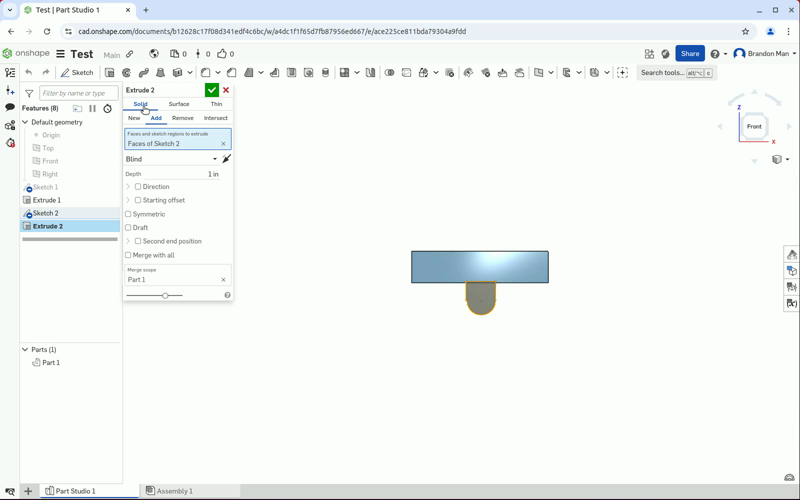
click(143, 106)
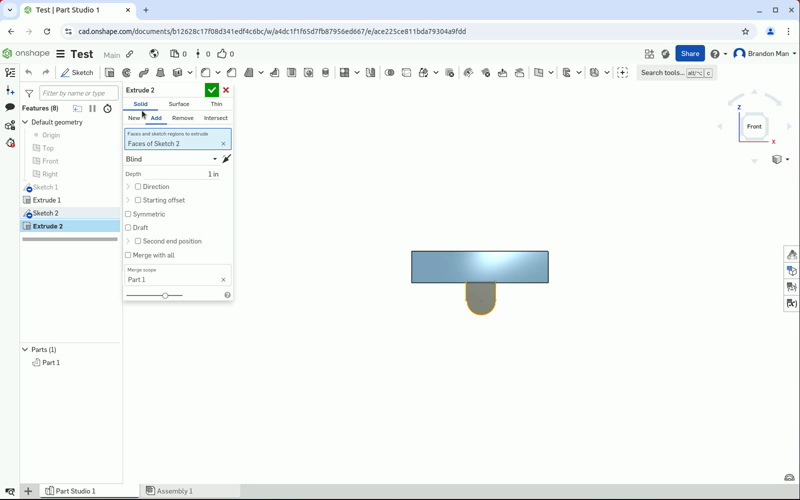
mouse_move(137, 120)
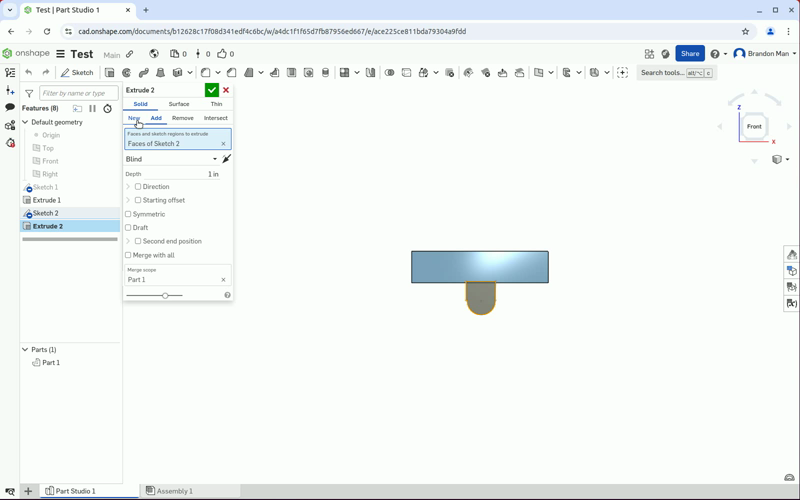
click(137, 120)
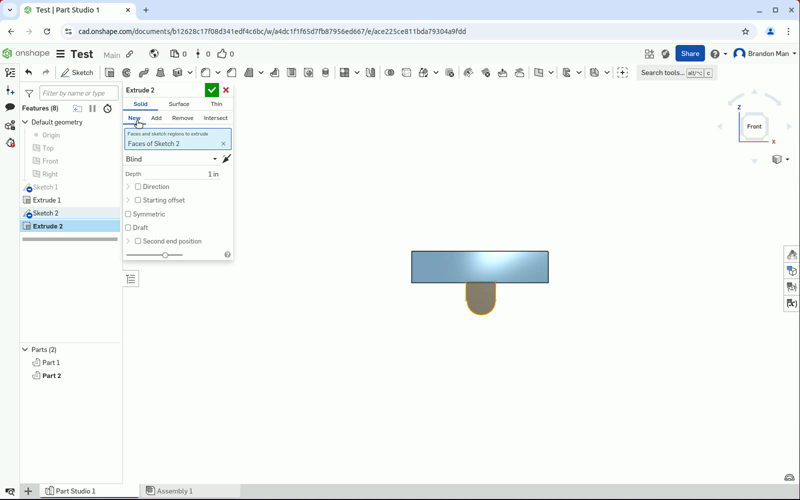
key(tab, 4)
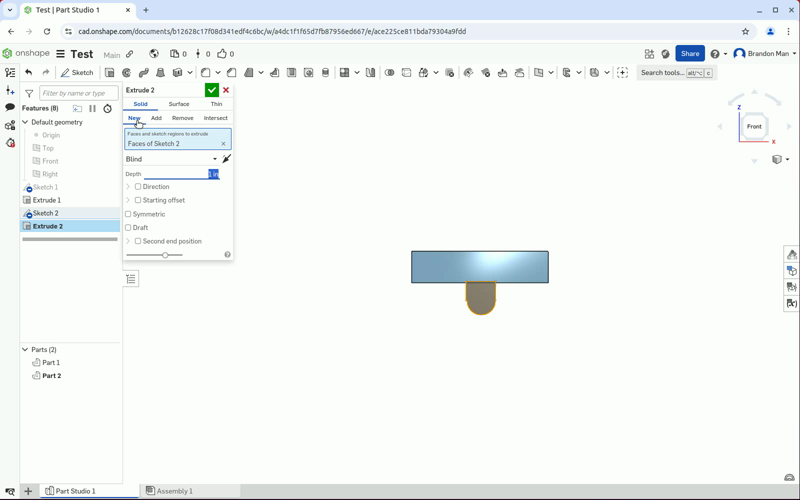
text(46.216)
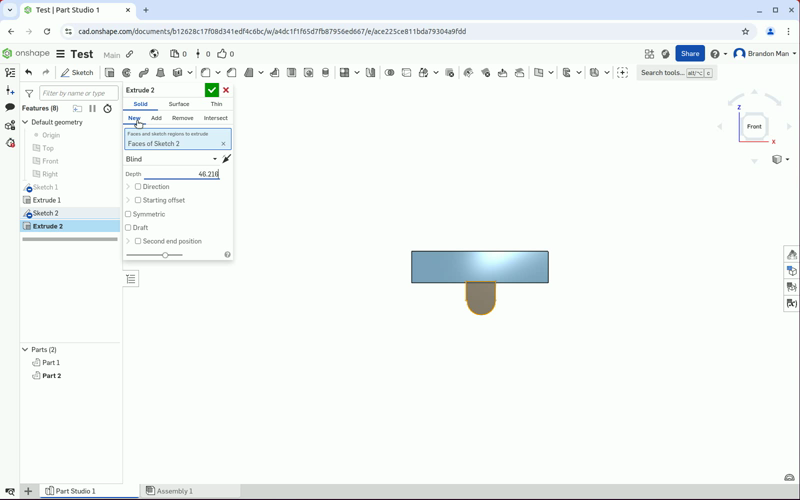
key(tab, 3)
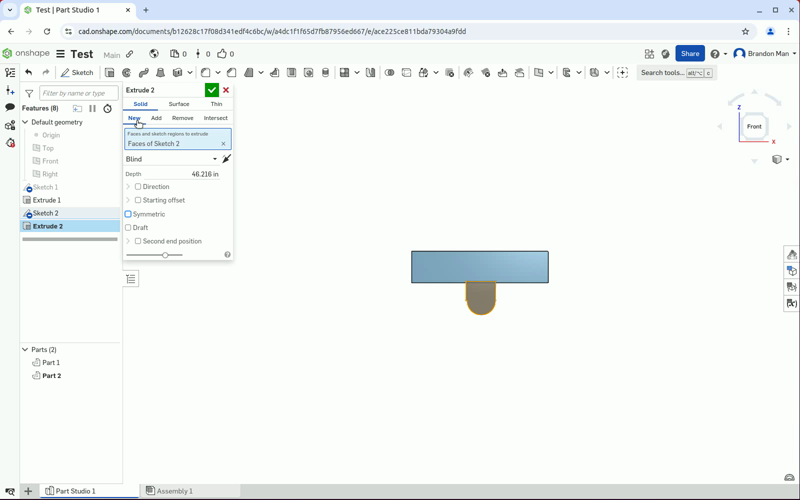
key(space)
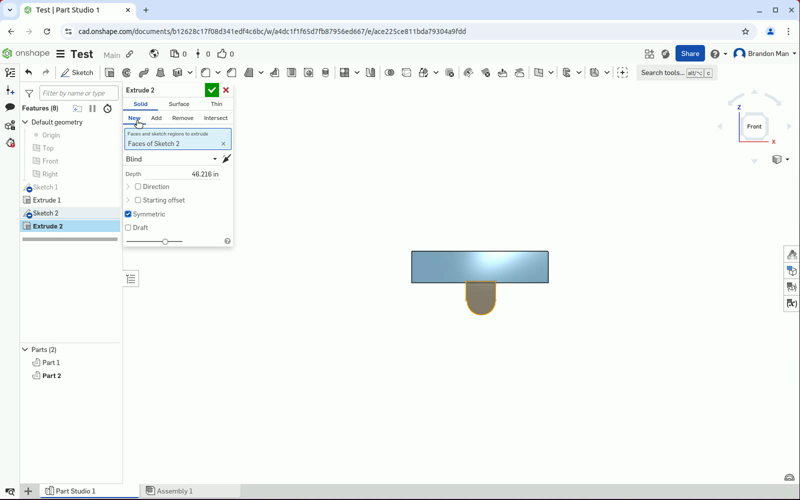
key(enter)
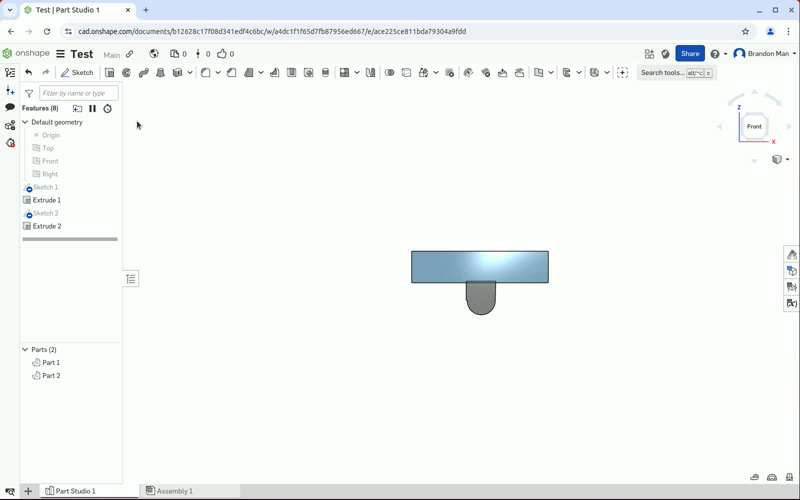
key(shift+h)
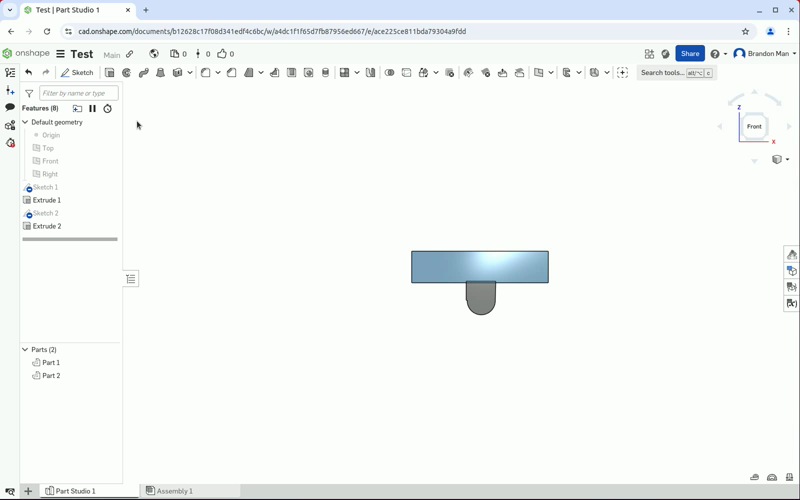
key(shift+h)
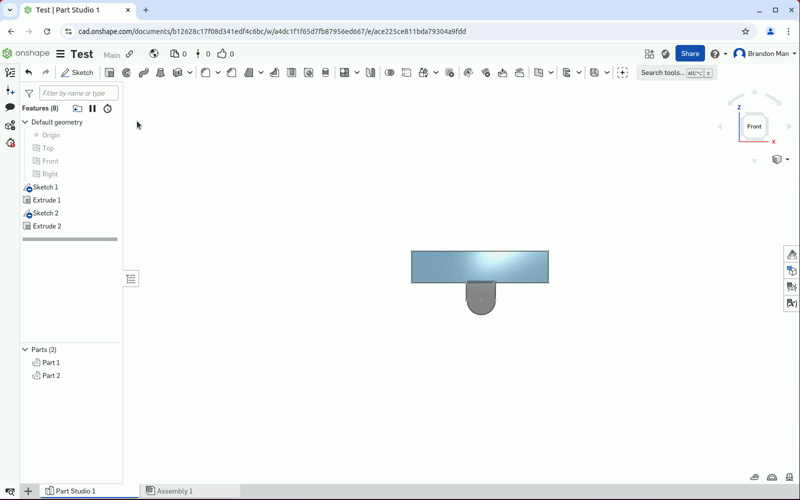
key(shift+7)
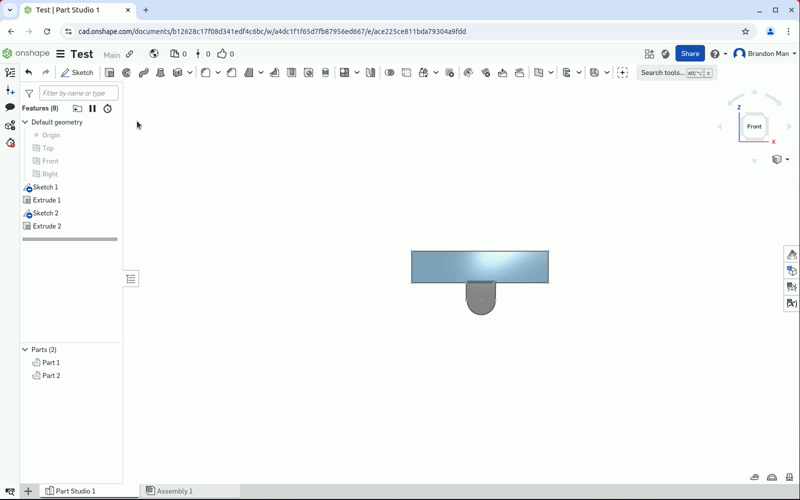
key(left, 2)
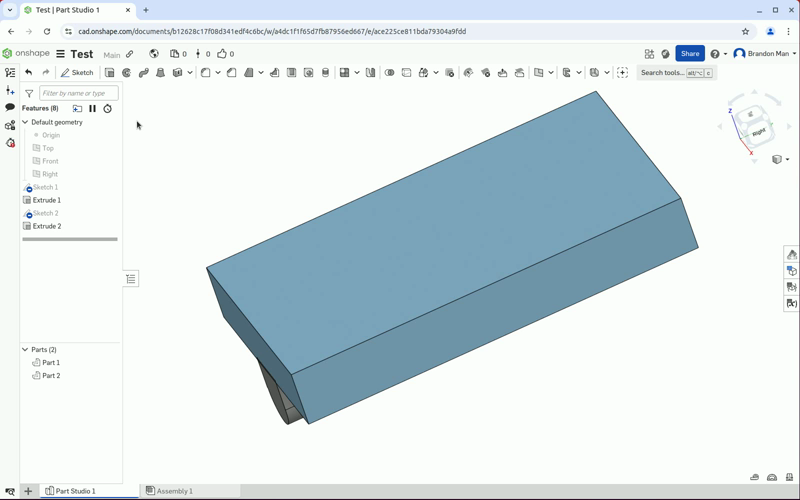
key(down, 2)
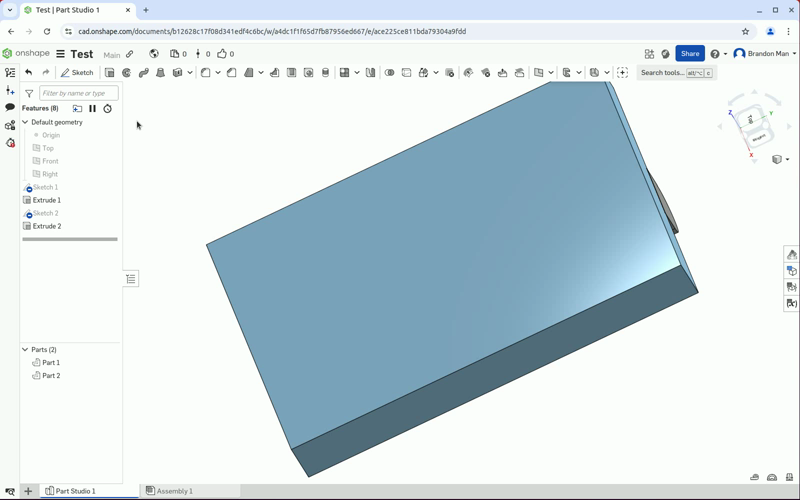
key(up, 2)
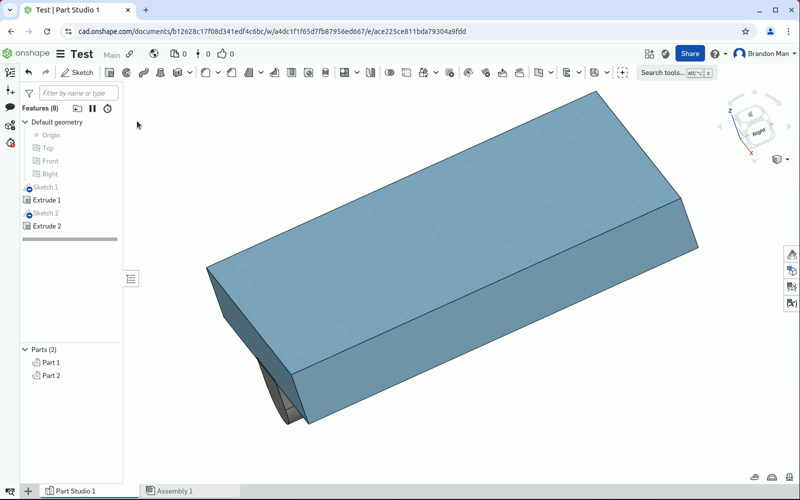
key(right, 2)
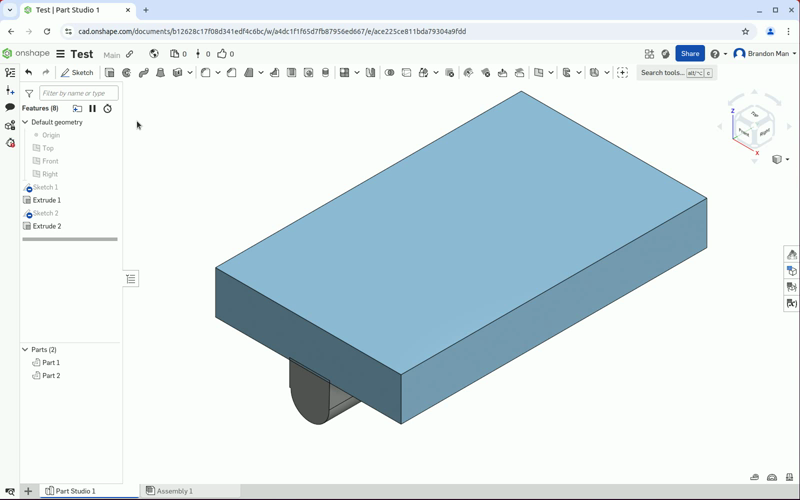
mouse_move(73, 189)
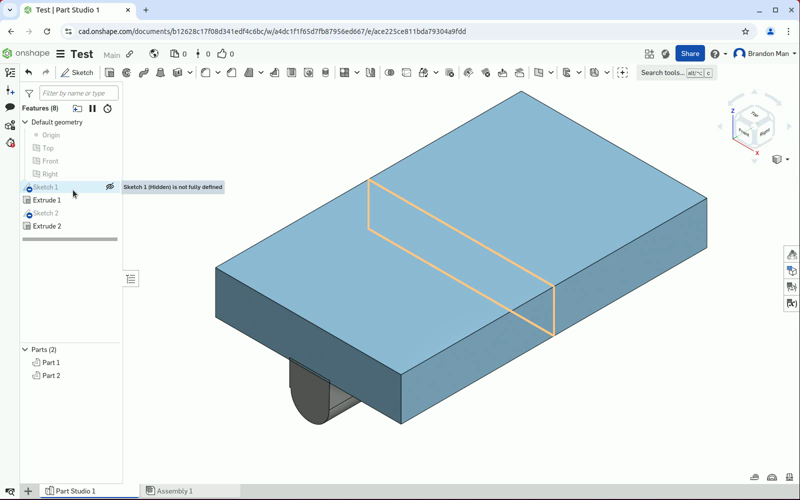
click(73, 189)